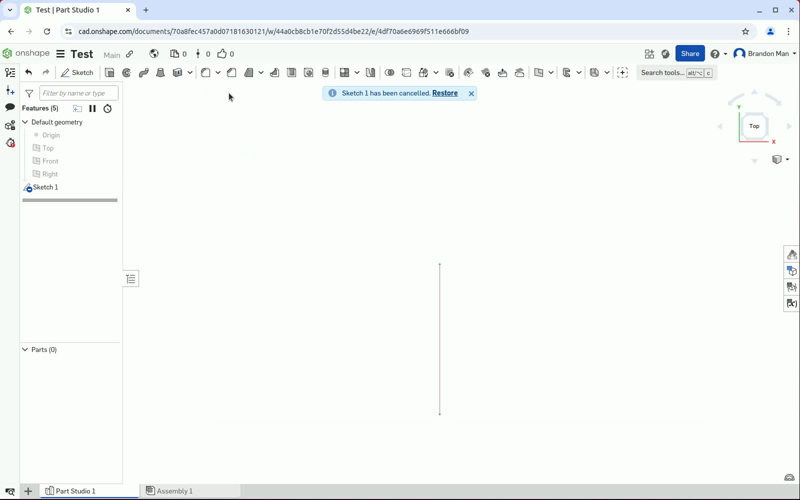
key(shift+h)
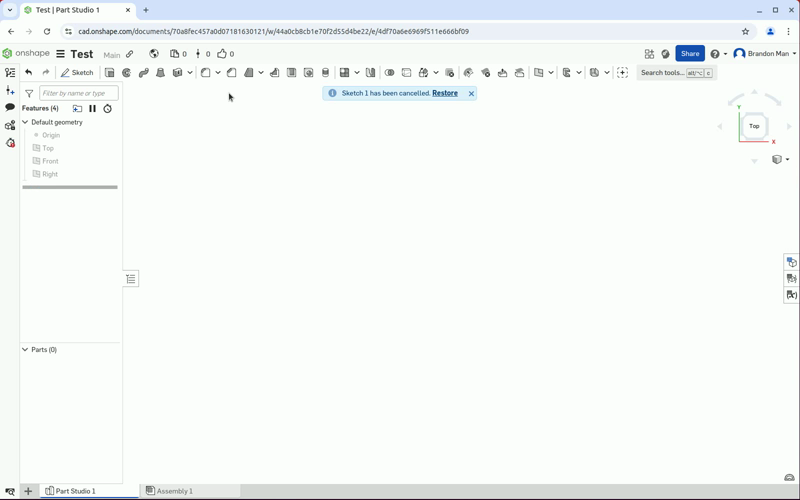
mouse_move(73, 352)
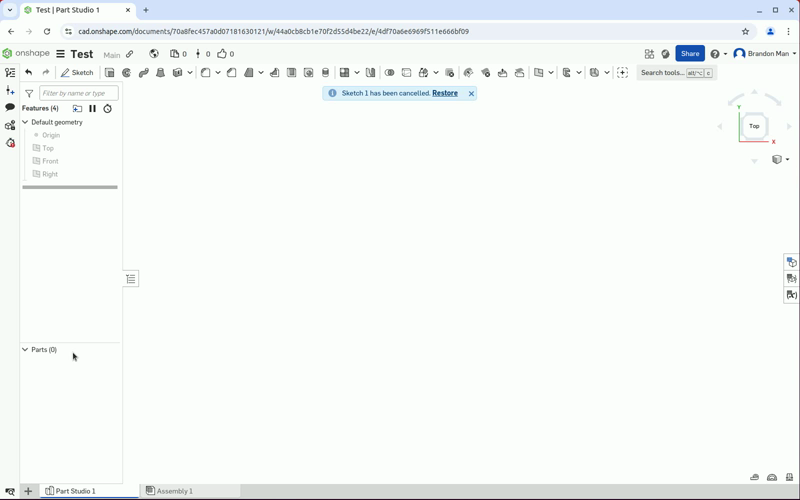
key(y)
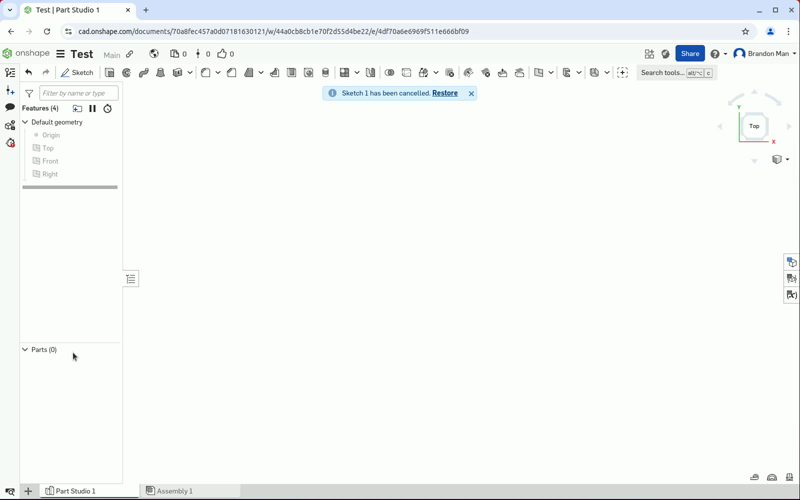
key(shift+p)
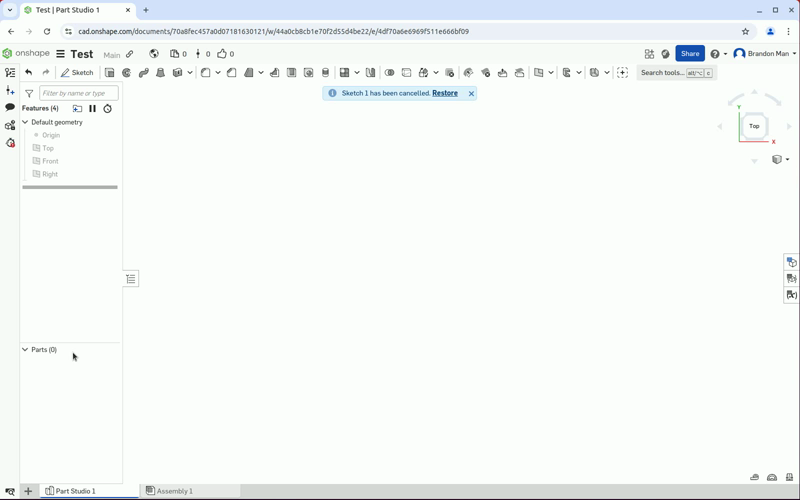
key(space)
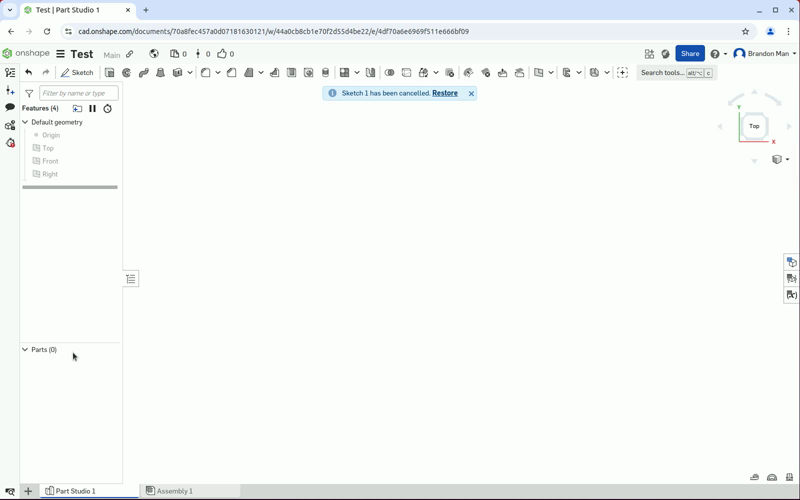
key_down(shift)
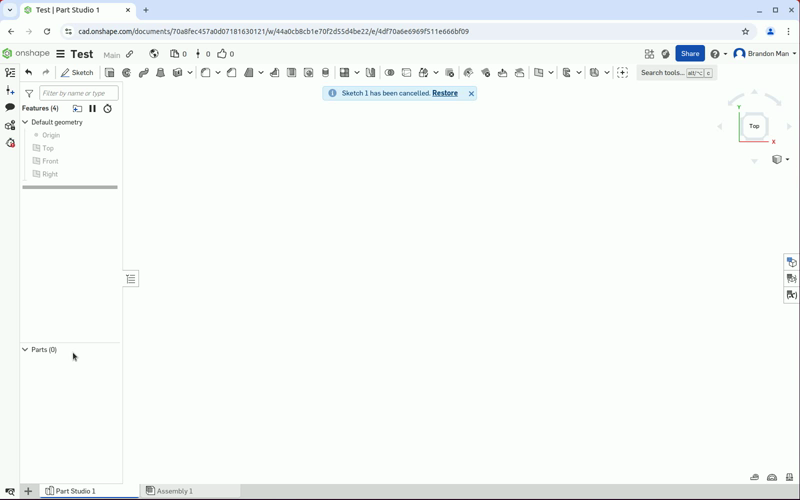
key(up)
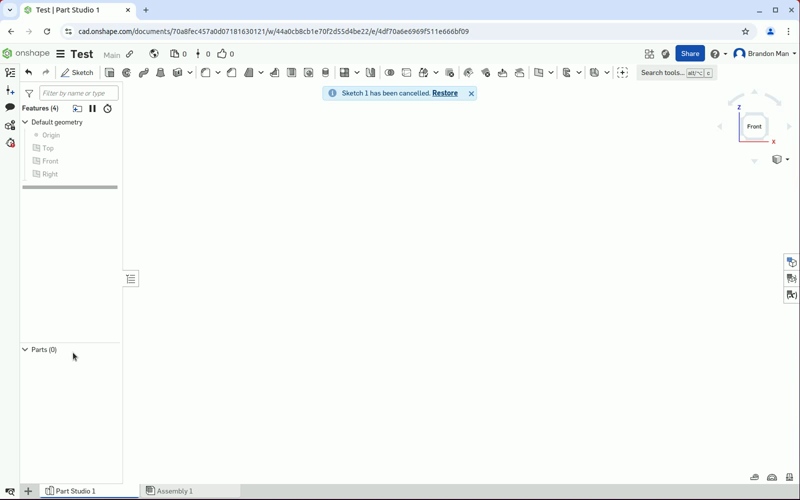
key_up(shift)
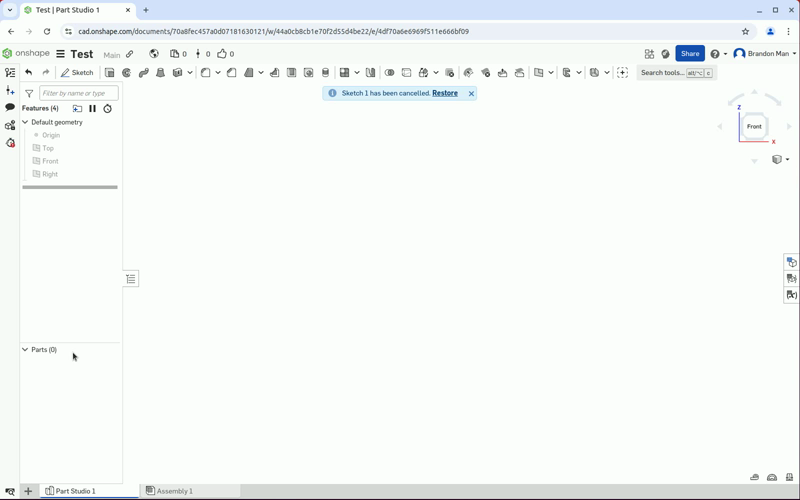
key(space)
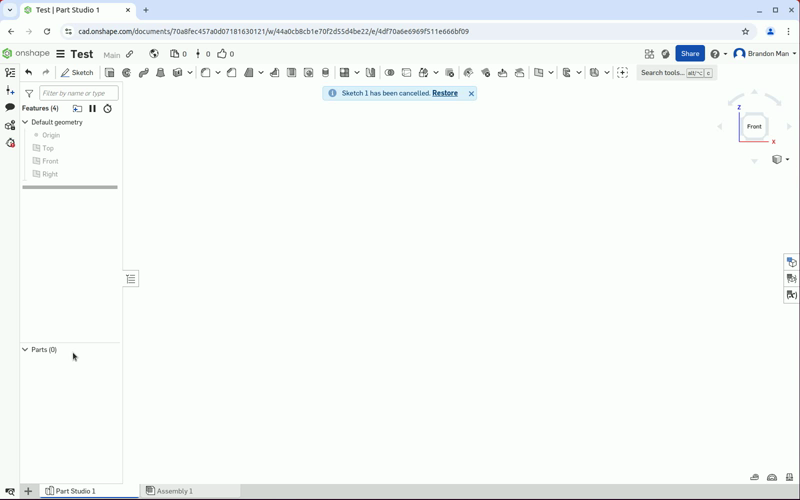
key_down(shift)
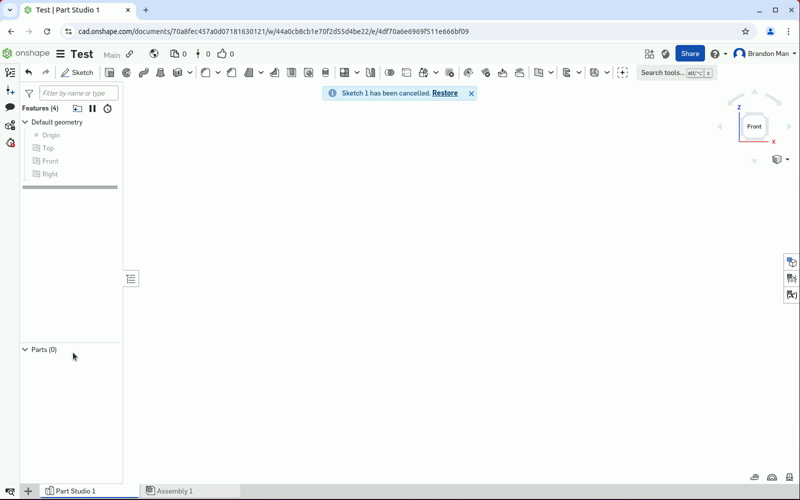
key(left)
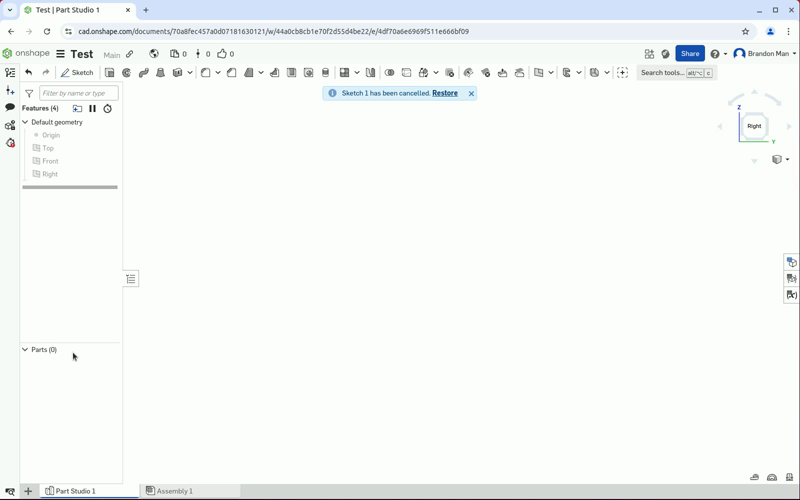
key_up(shift)
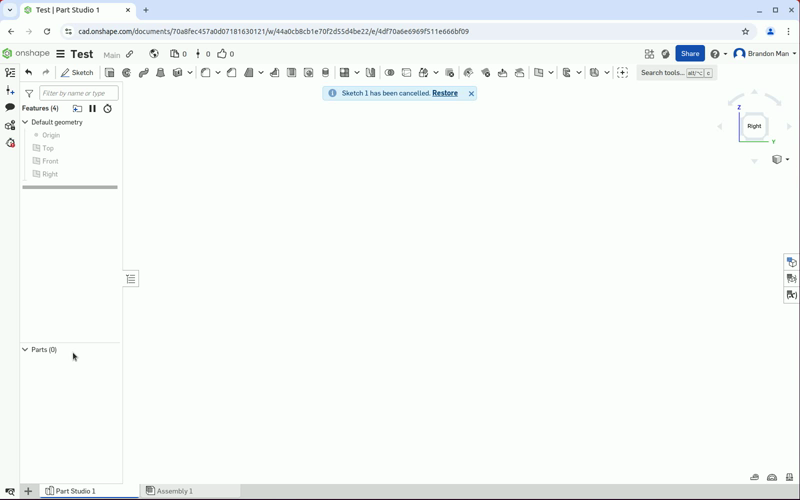
mouse_move(73, 352)
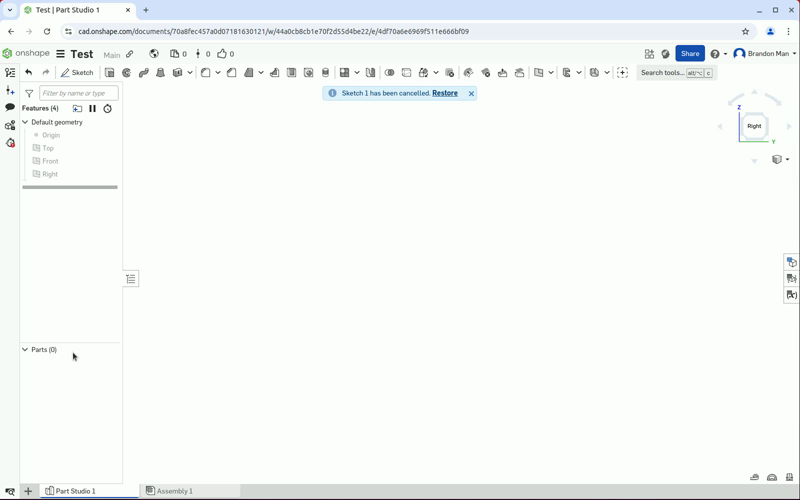
key(shift+y)
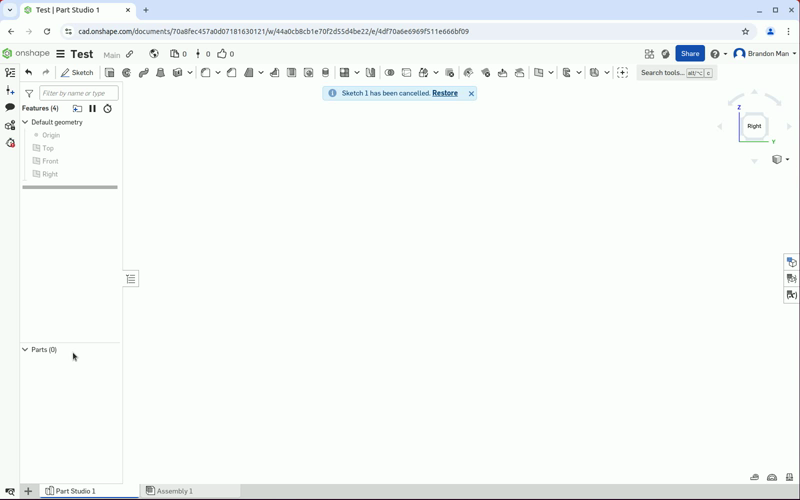
key(shift+s)
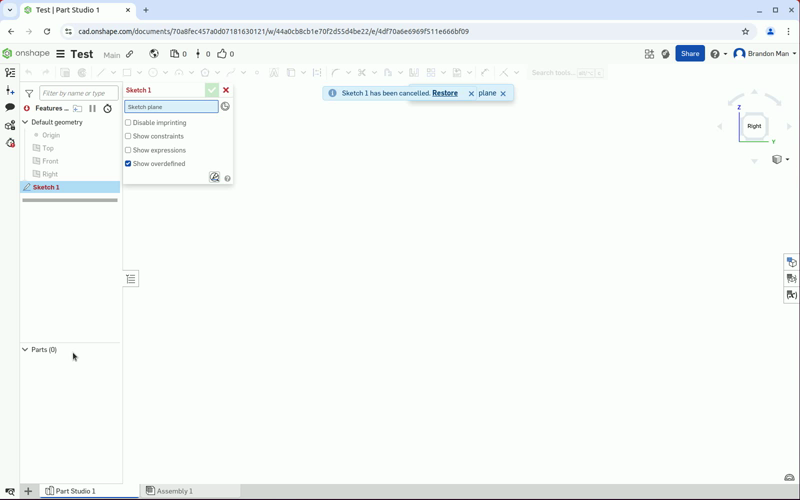
mouse_move(73, 176)
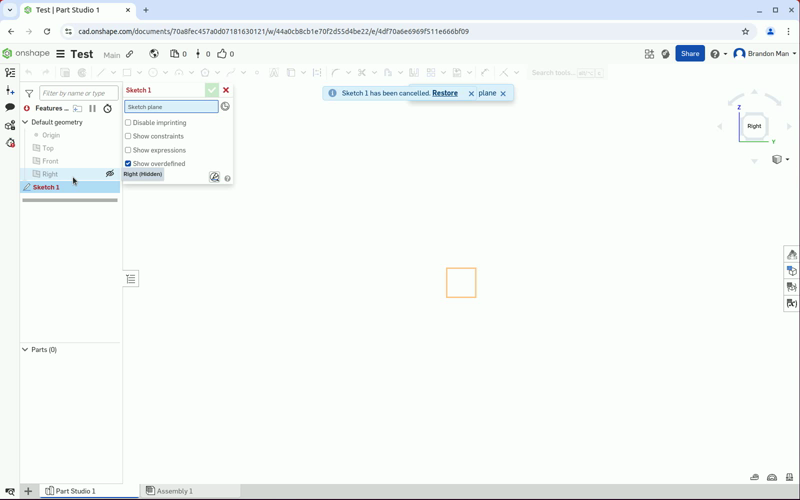
click(73, 176)
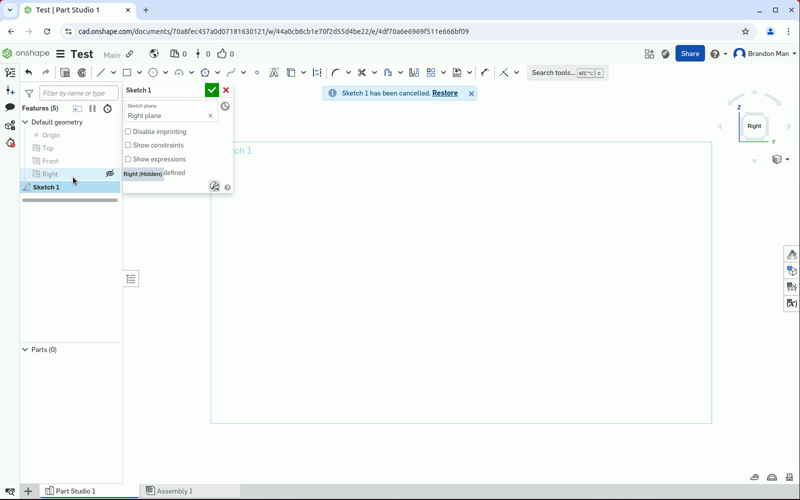
mouse_move(73, 352)
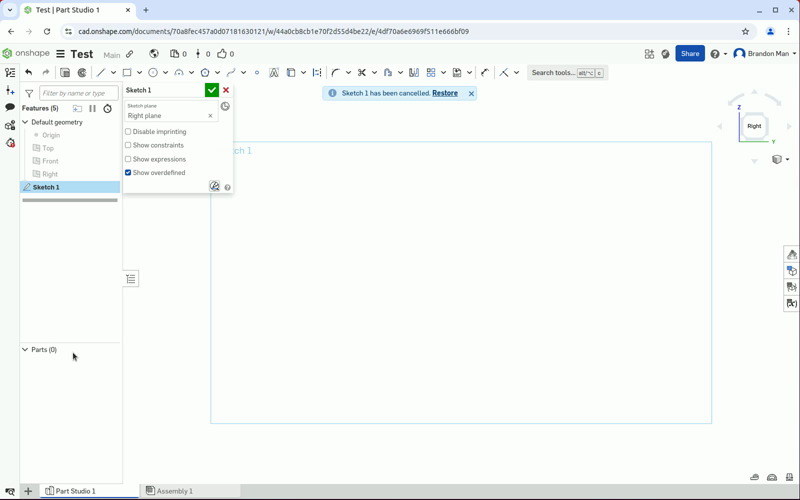
key(y)
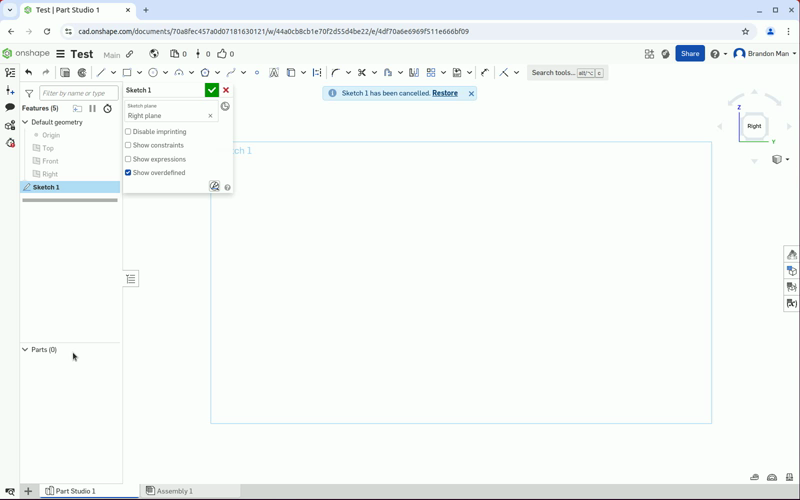
key(l)
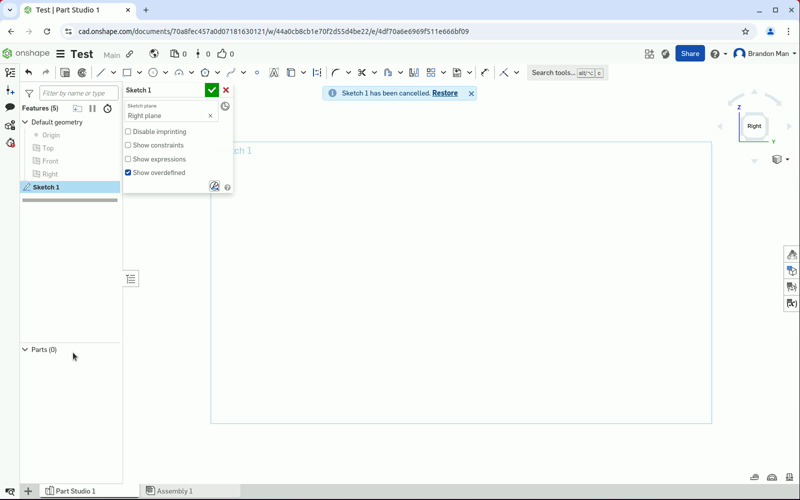
key_down(shift)
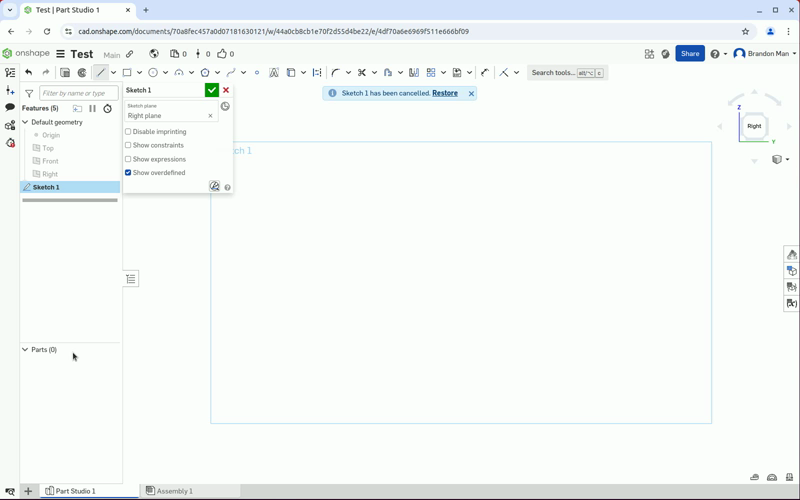
mouse_move(348, 295)
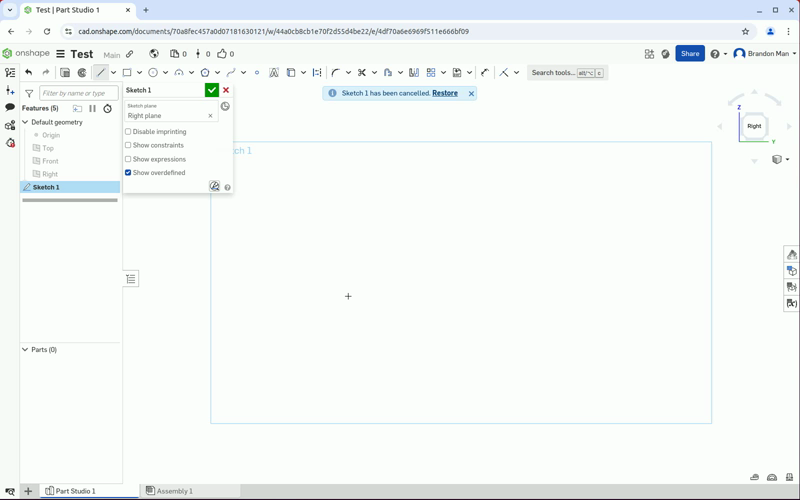
click(348, 295)
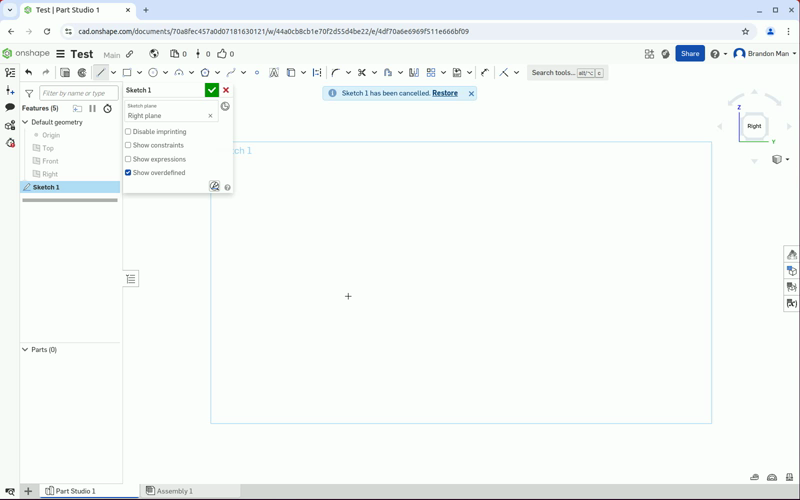
key_up(shift)
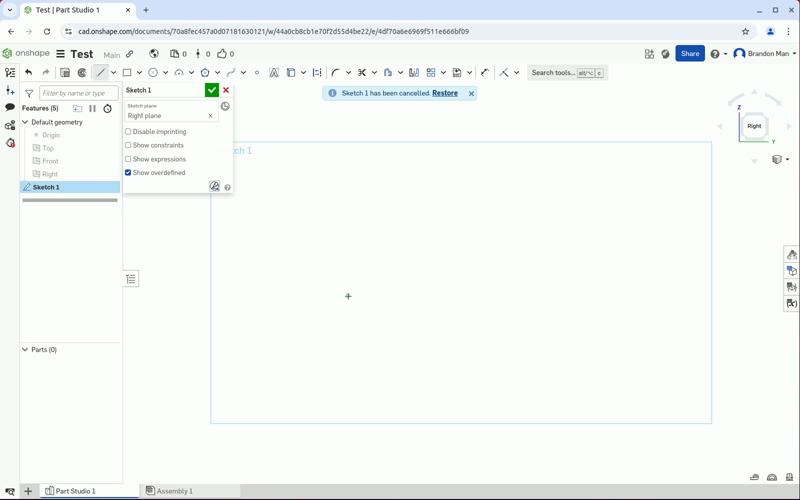
key_down(shift)
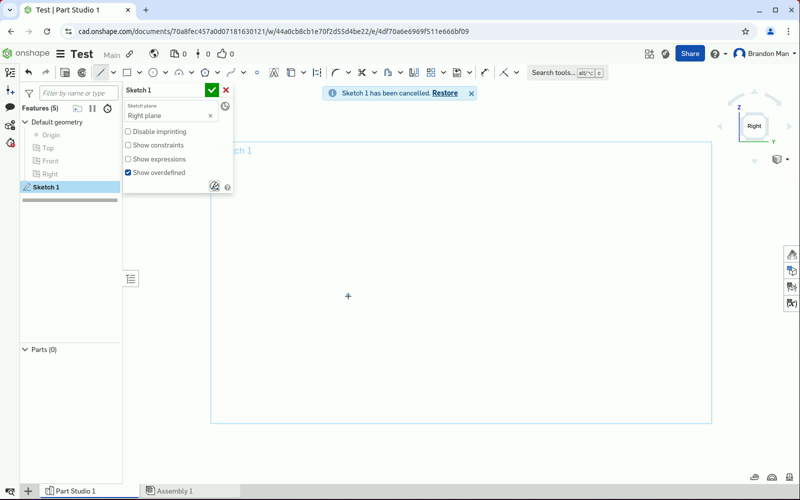
mouse_move(378, 295)
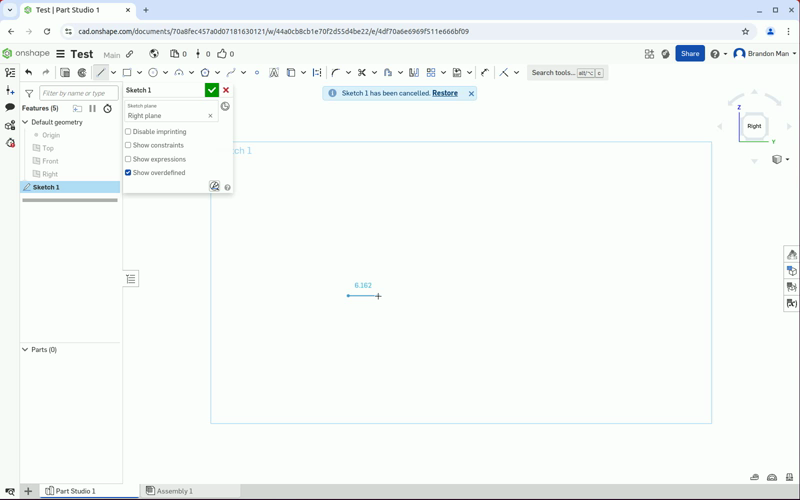
mouse_move(364, 312)
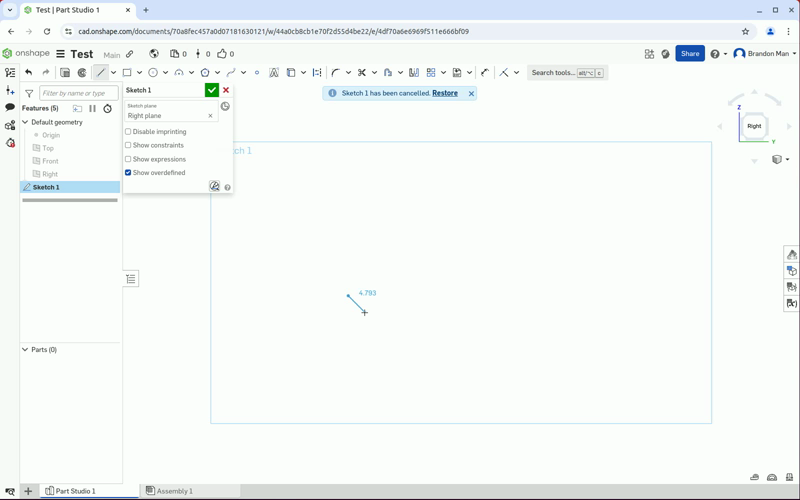
click(364, 312)
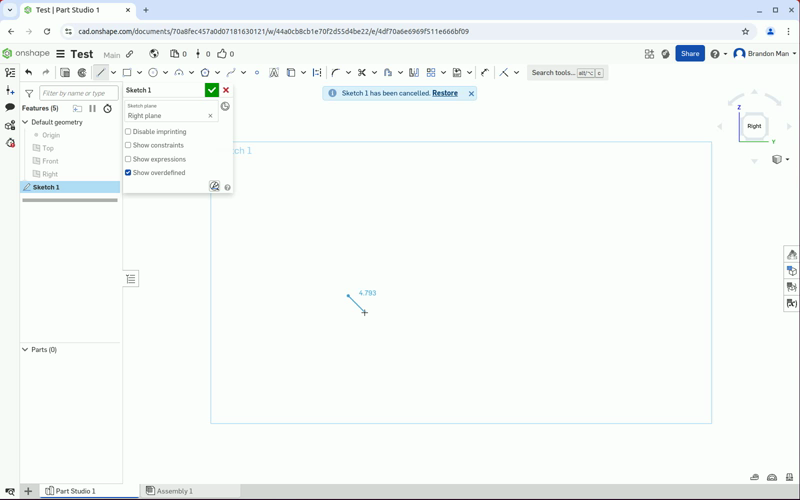
key_up(shift)
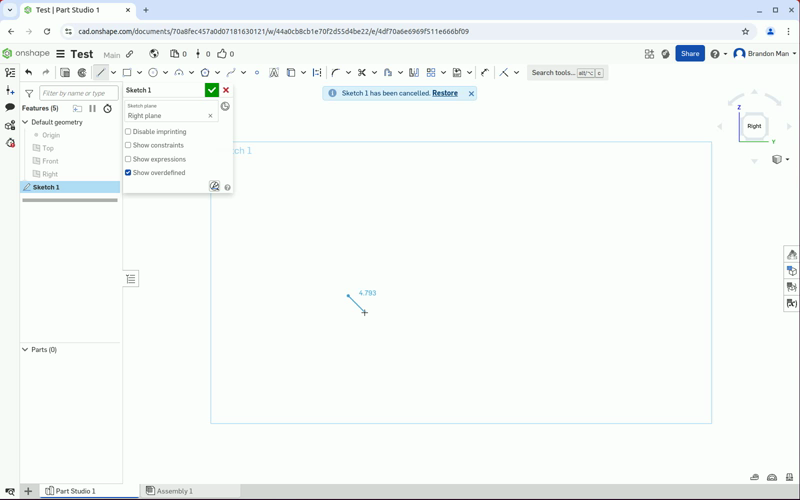
key_down(shift)
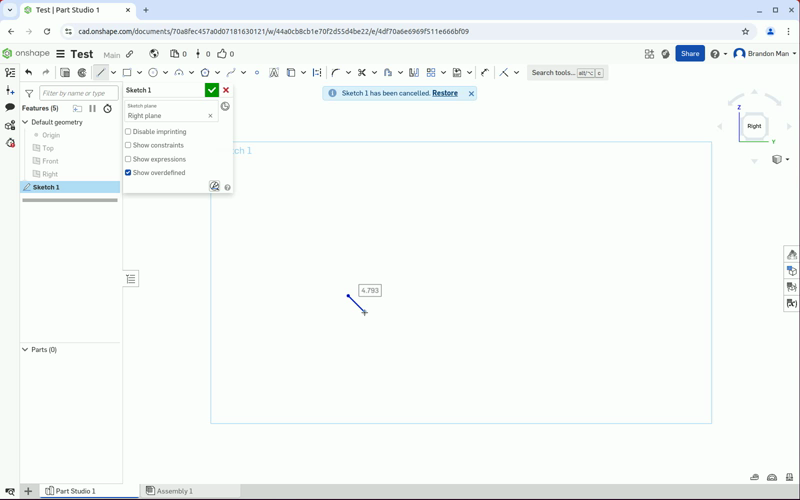
mouse_move(394, 312)
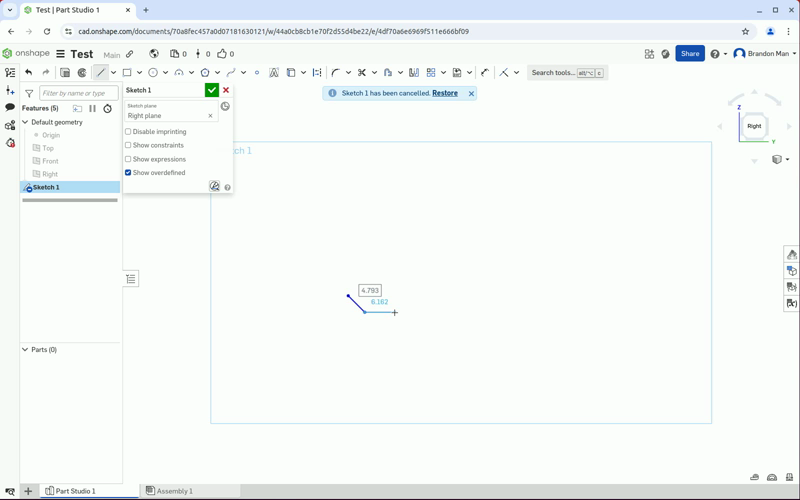
mouse_move(404, 312)
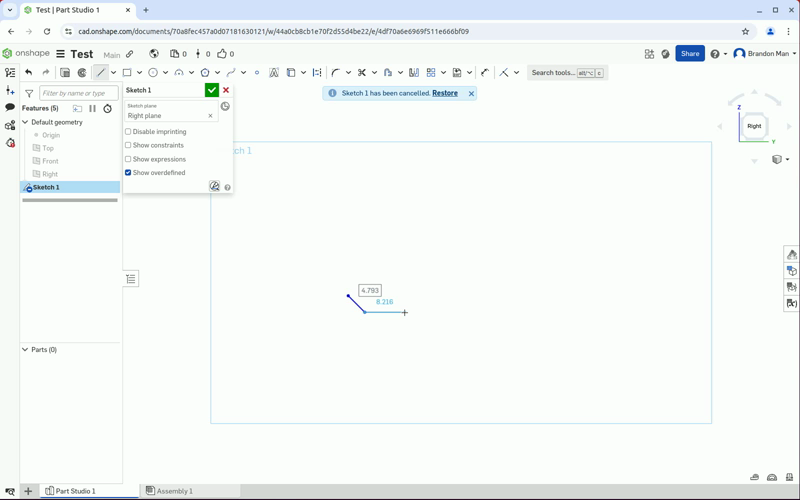
click(404, 312)
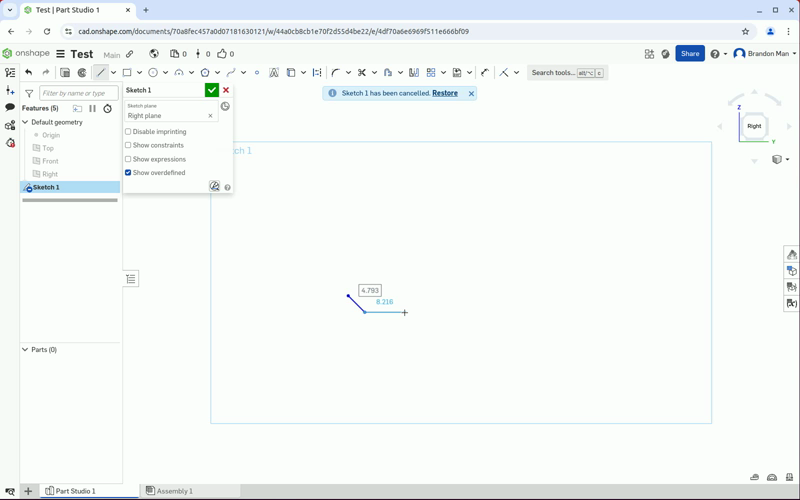
key_up(shift)
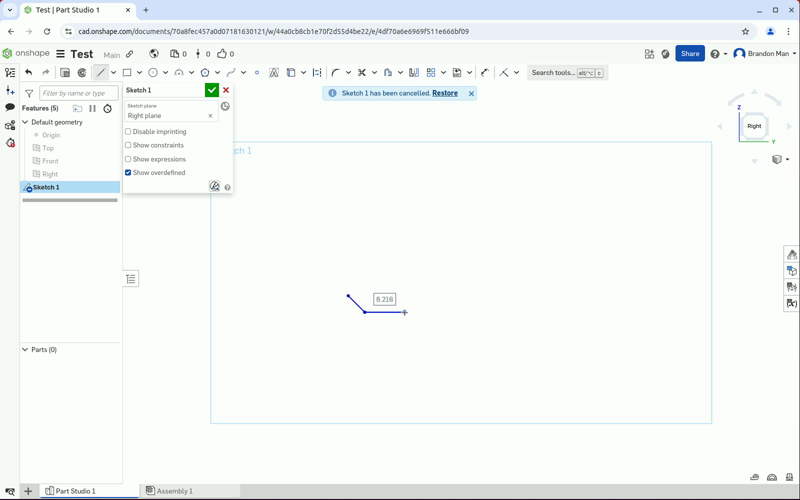
key_down(shift)
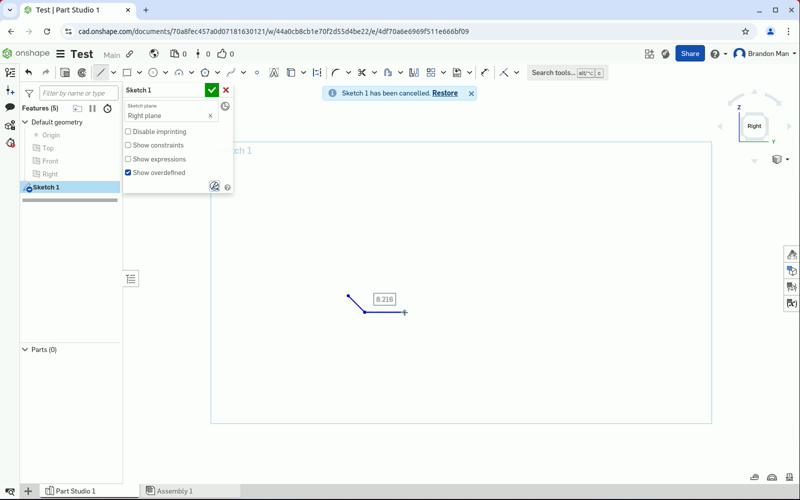
mouse_move(572, 312)
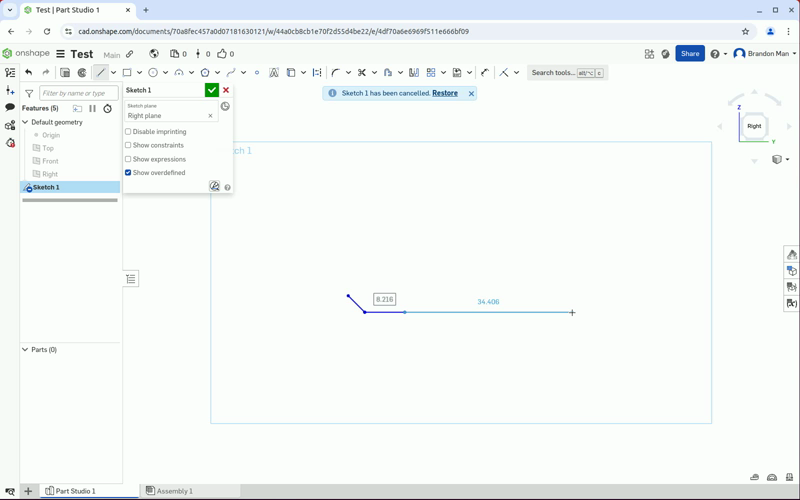
click(572, 312)
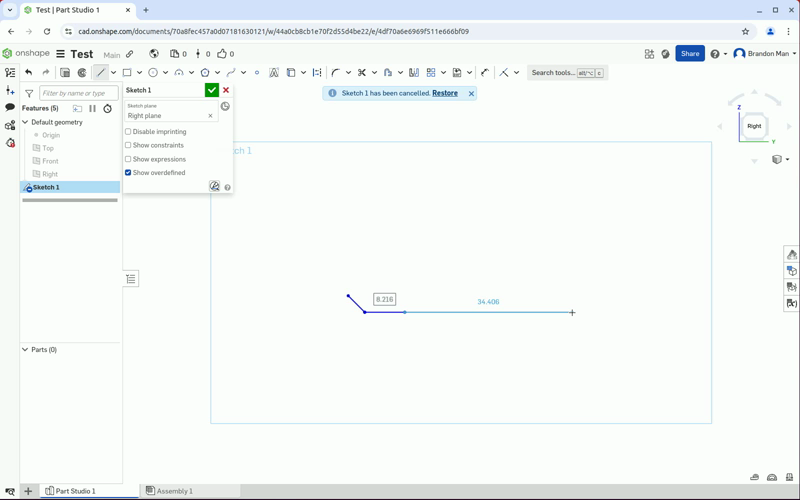
key_up(shift)
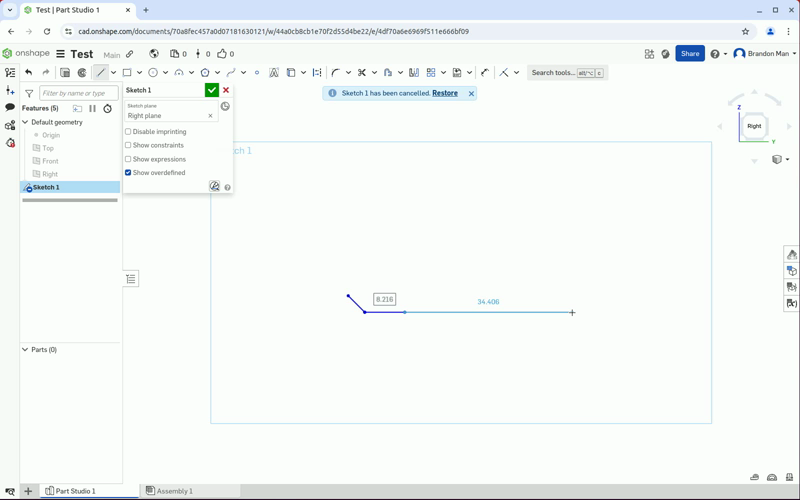
key_down(shift)
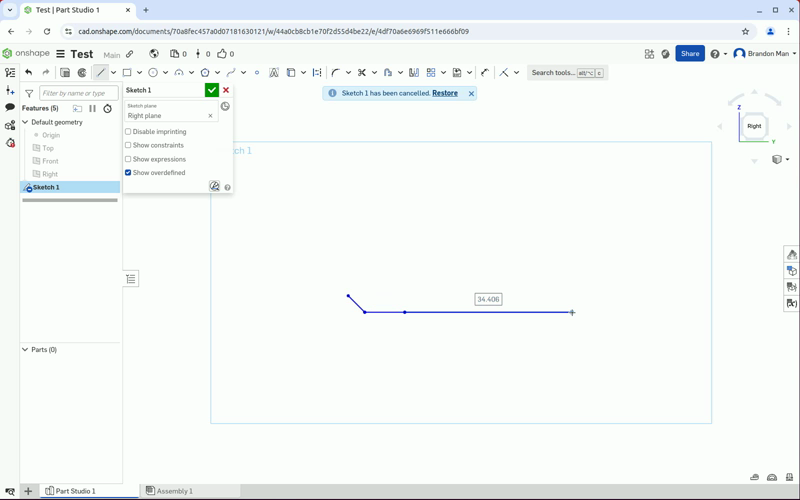
mouse_move(589, 312)
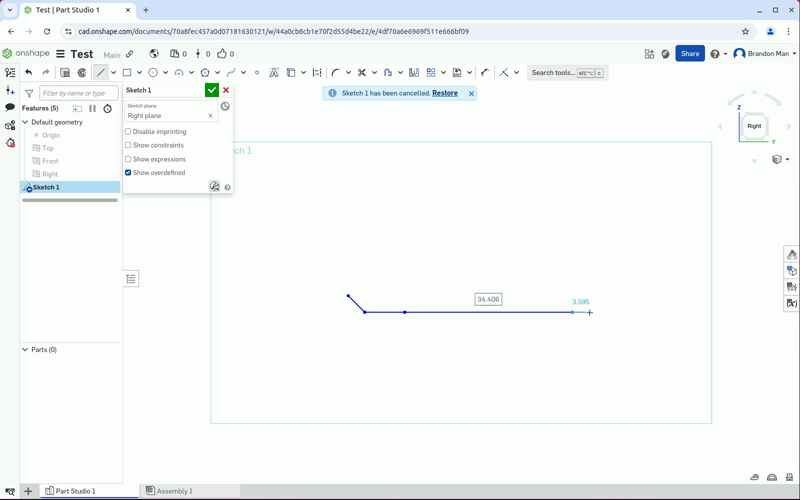
mouse_move(572, 298)
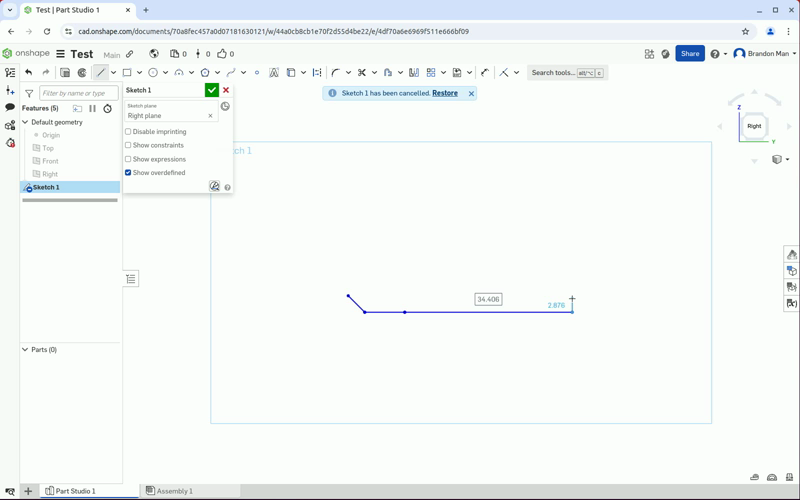
click(572, 298)
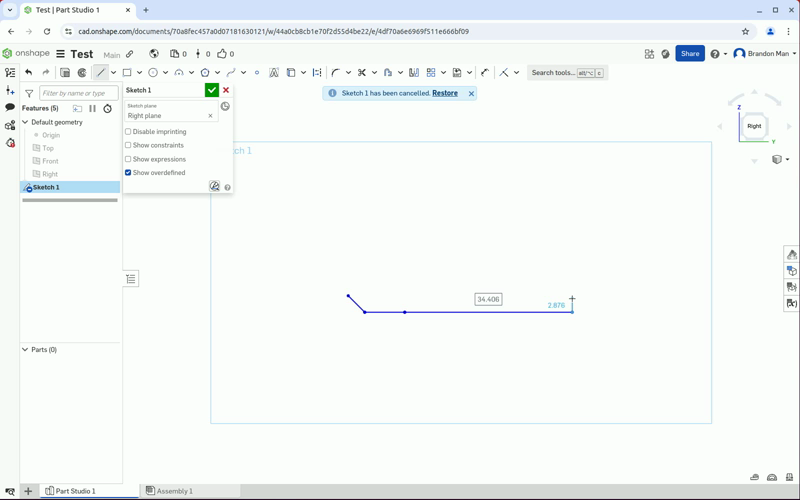
key_up(shift)
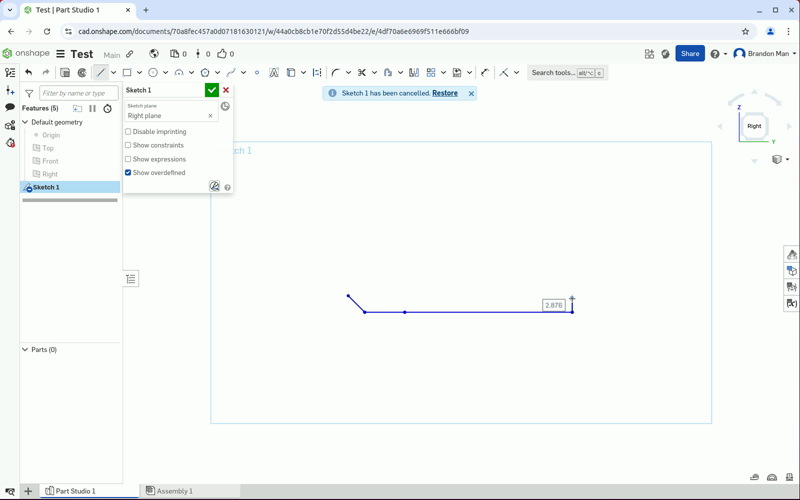
key_down(shift)
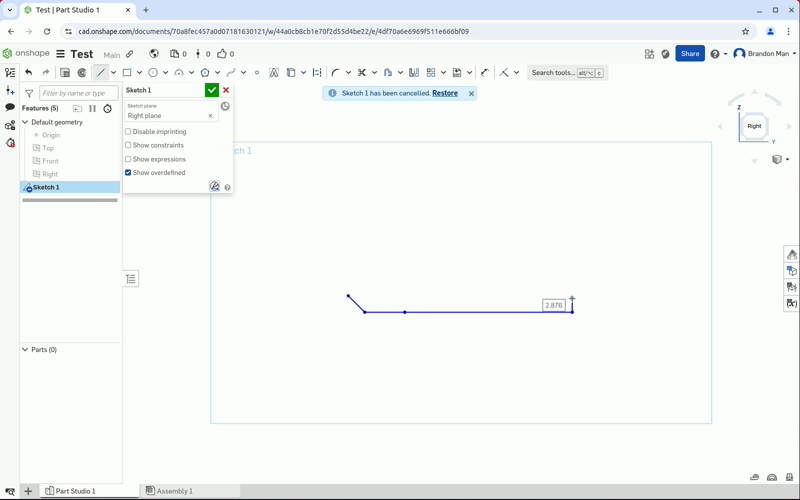
mouse_move(589, 298)
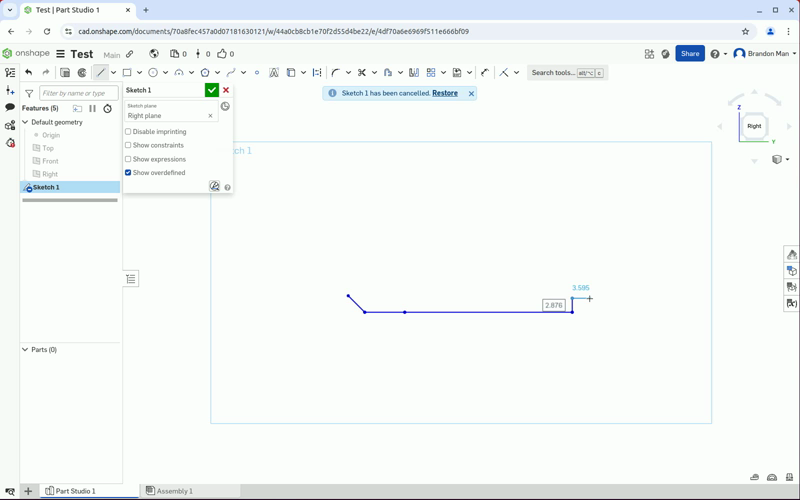
mouse_move(572, 270)
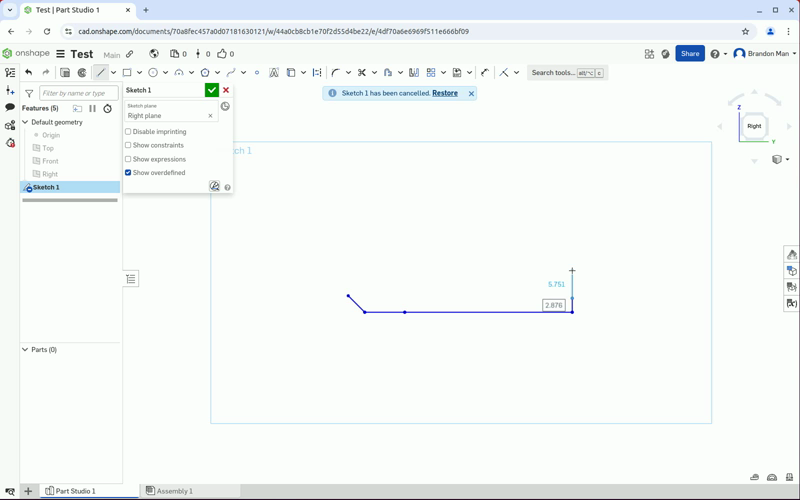
click(572, 270)
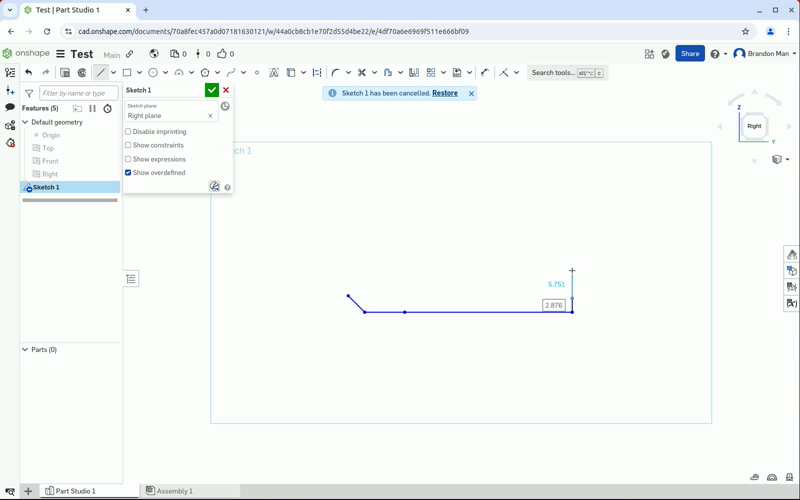
key_up(shift)
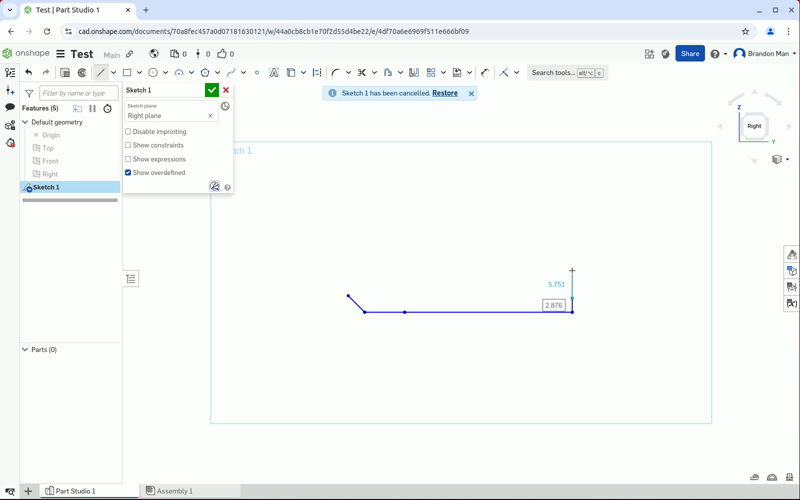
key_down(shift)
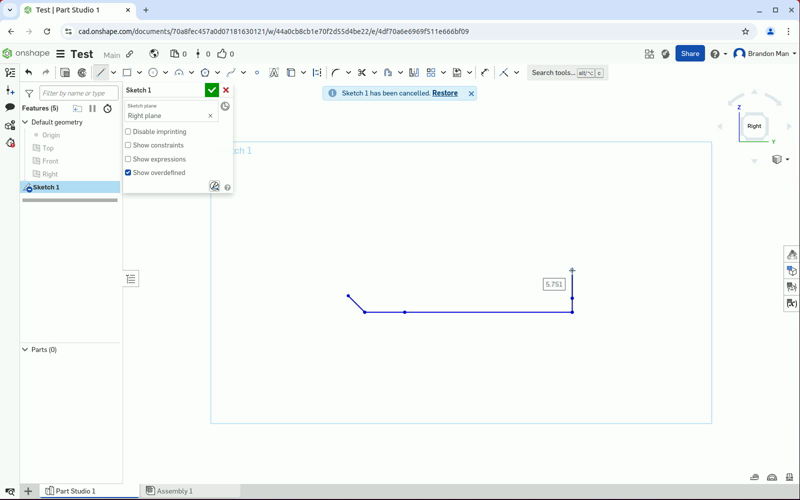
mouse_move(487, 270)
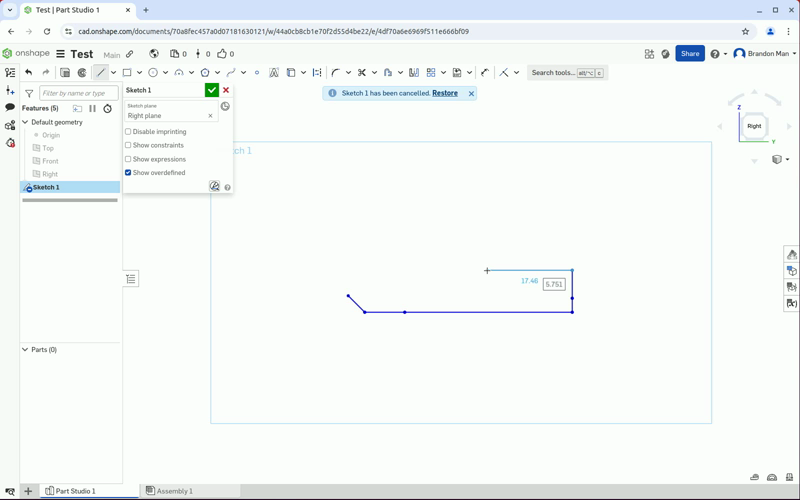
click(487, 270)
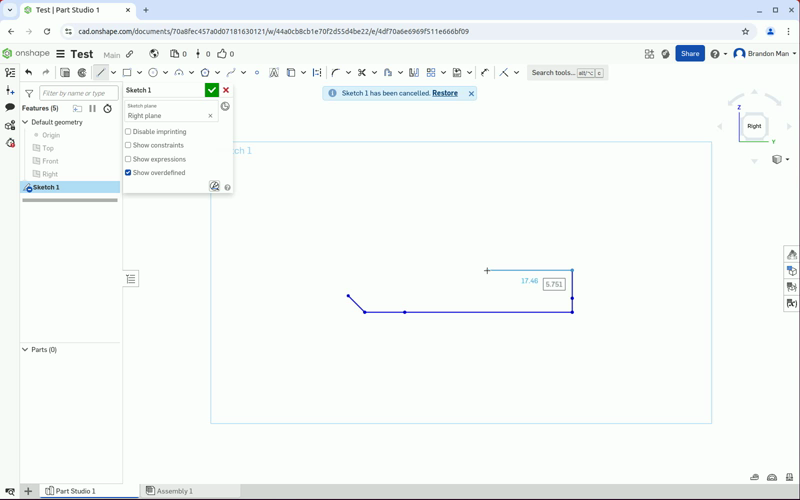
key_up(shift)
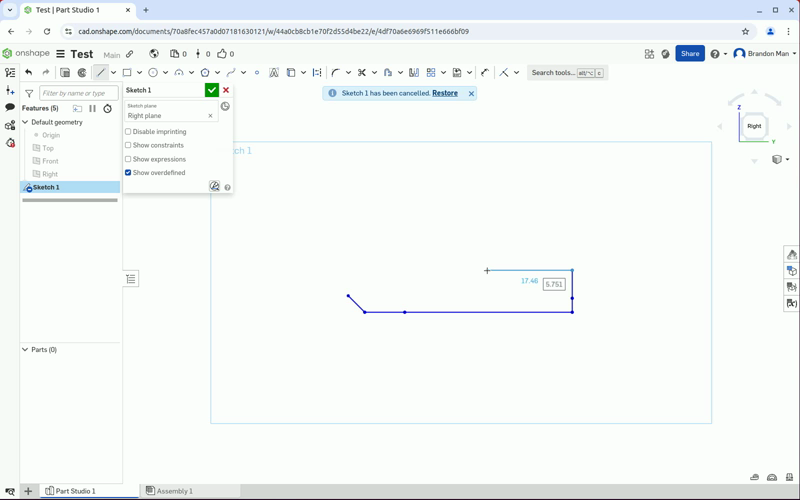
key_down(shift)
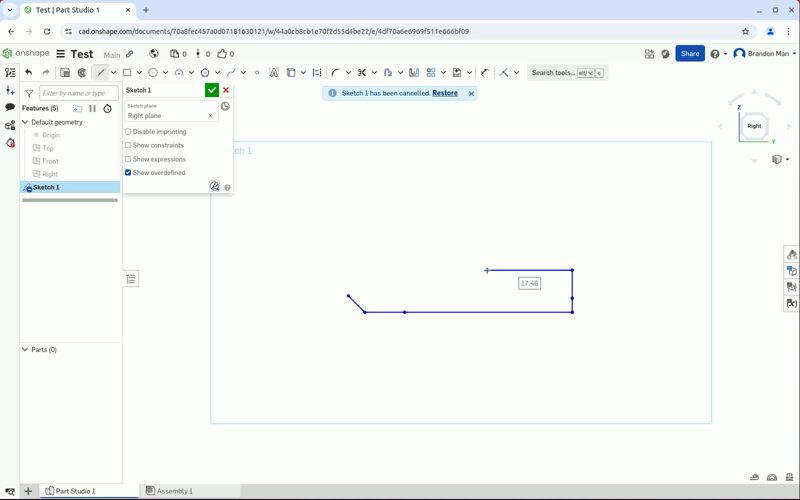
mouse_move(404, 270)
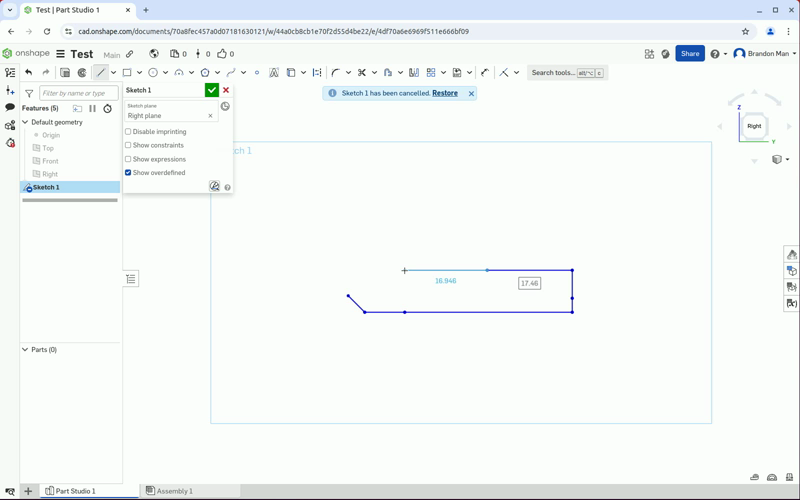
click(404, 270)
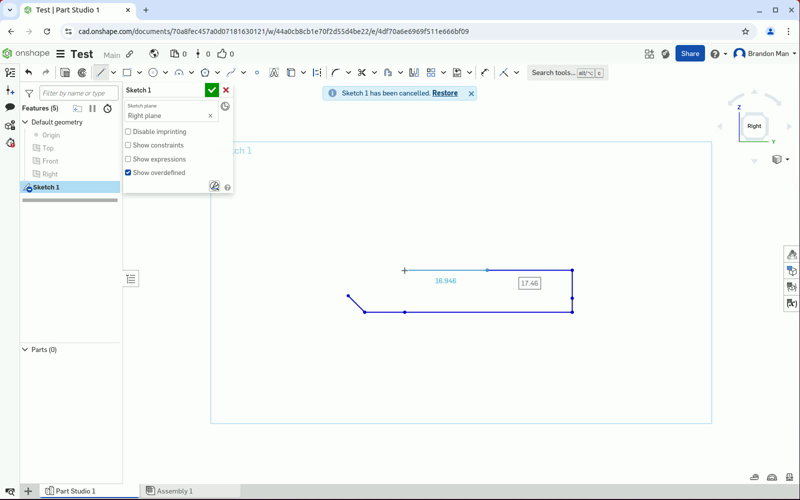
key_up(shift)
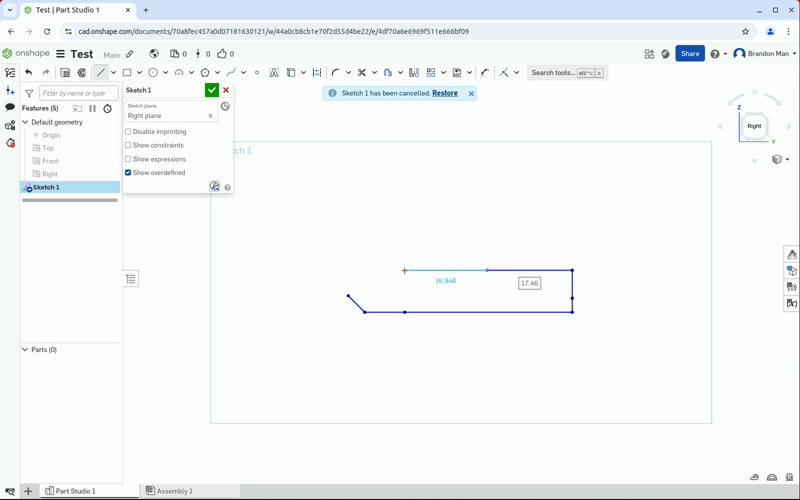
key_down(shift)
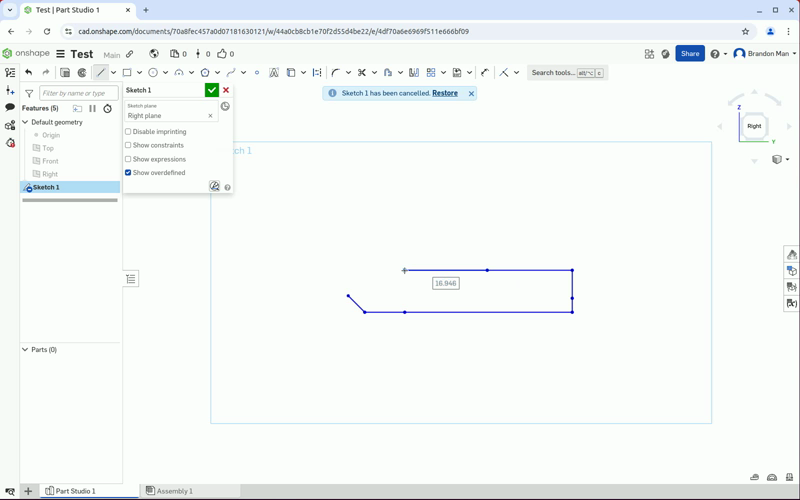
mouse_move(434, 270)
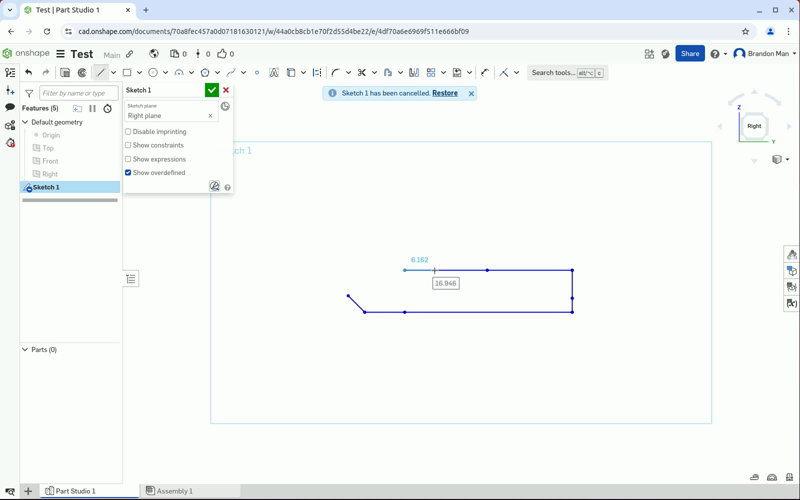
mouse_move(404, 255)
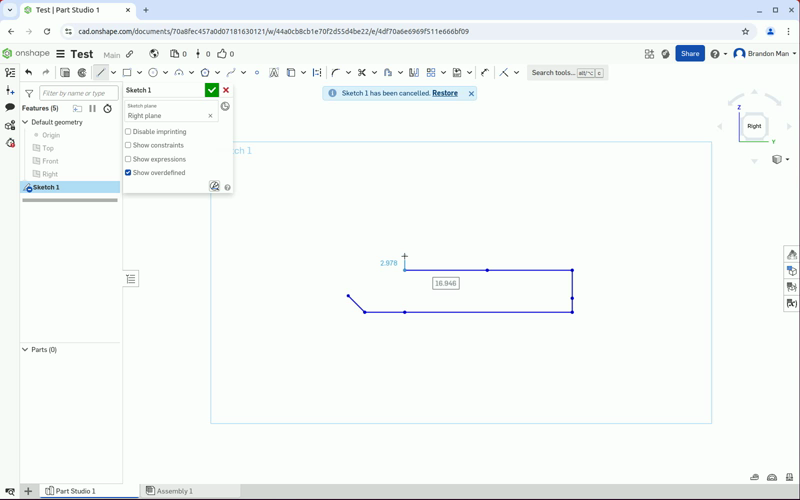
click(404, 255)
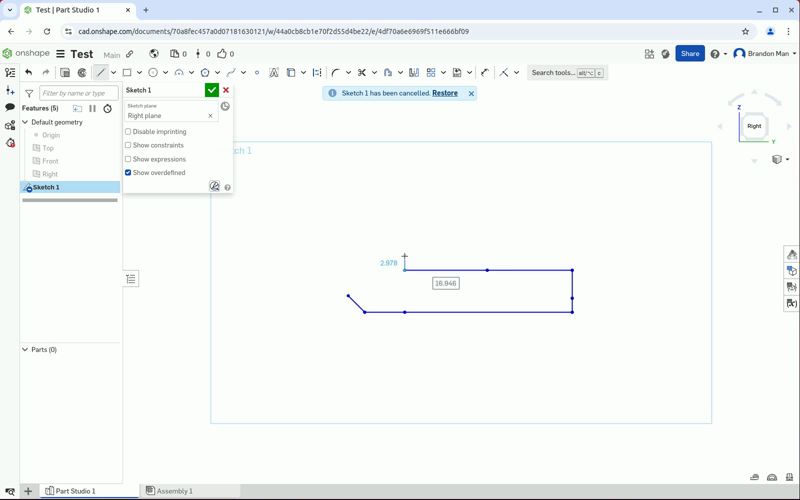
key_up(shift)
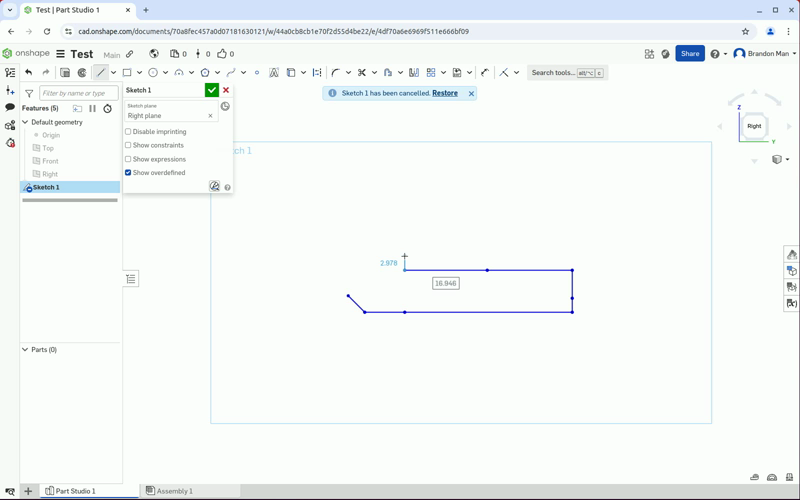
key_down(shift)
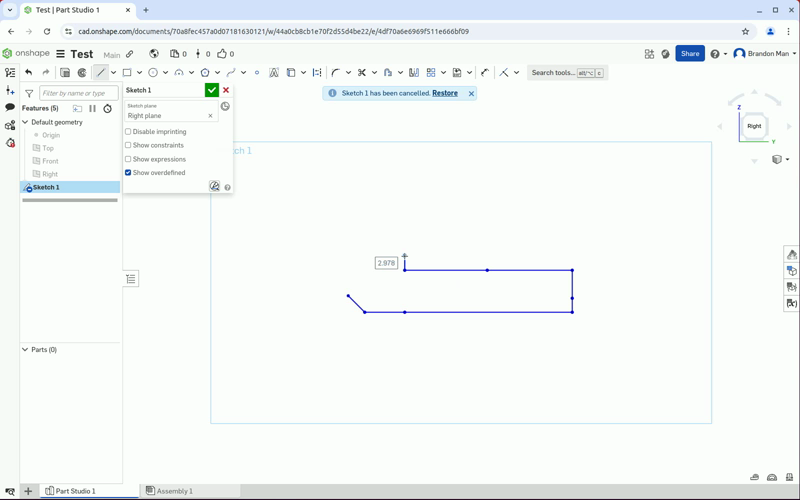
mouse_move(434, 255)
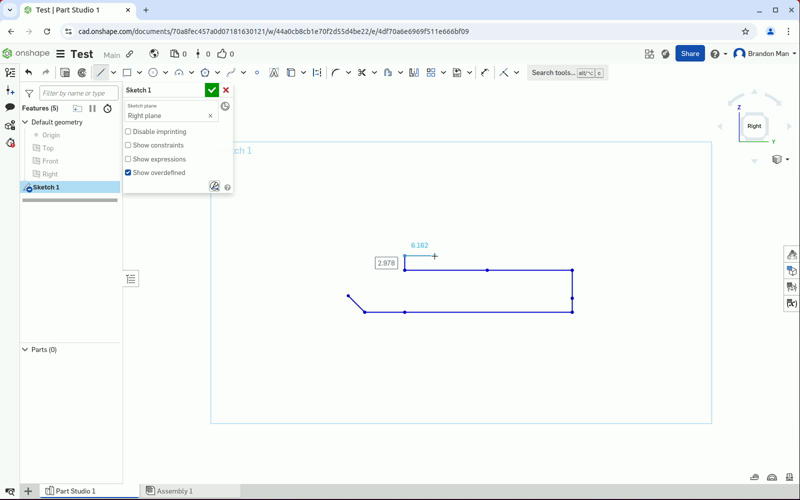
mouse_move(364, 255)
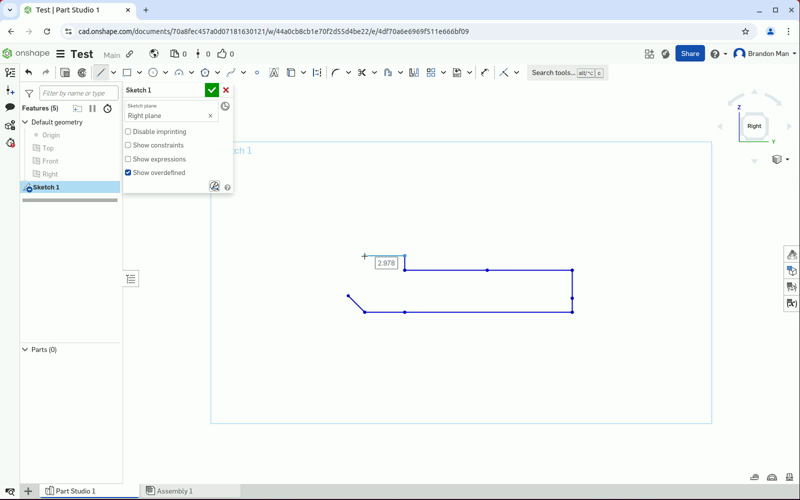
click(364, 255)
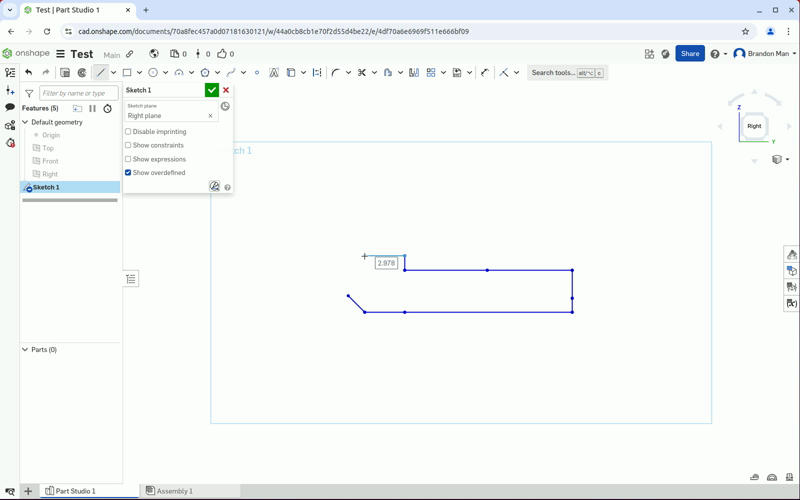
key_up(shift)
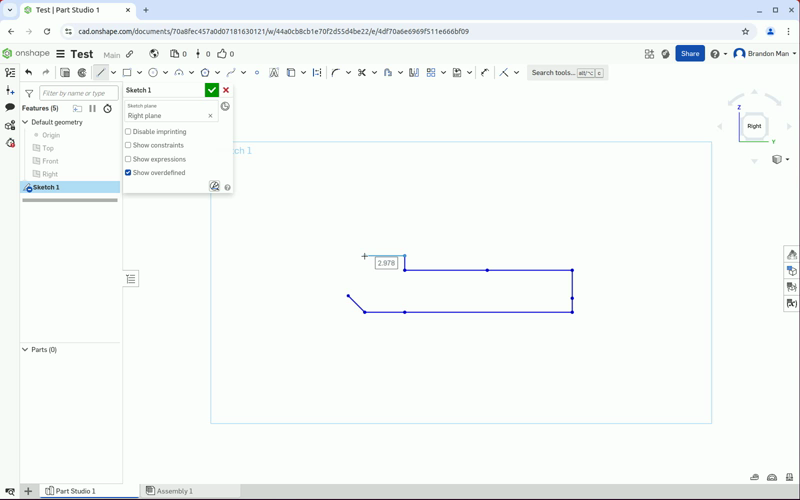
key_down(shift)
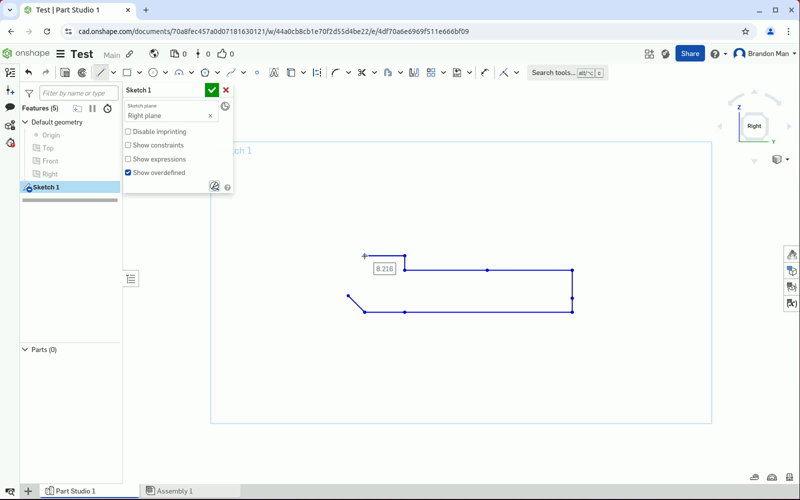
mouse_move(394, 255)
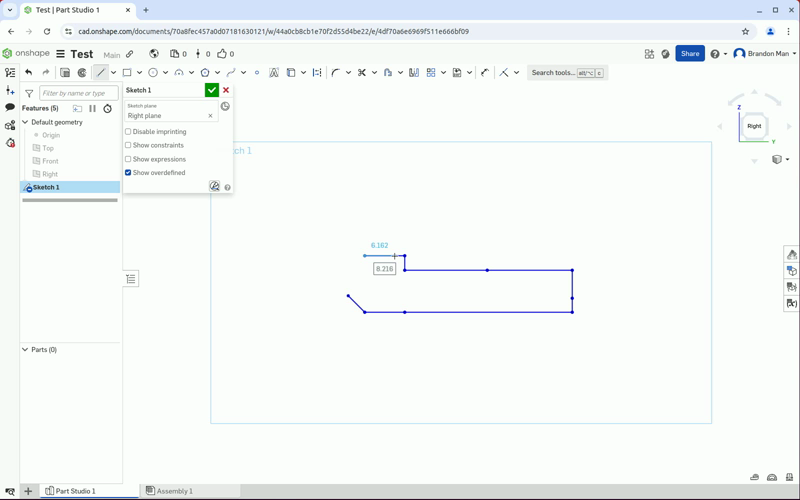
mouse_move(348, 272)
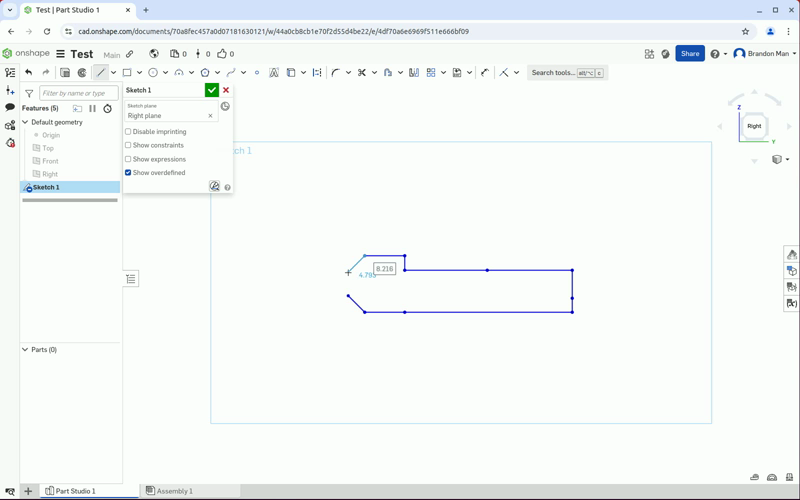
click(348, 272)
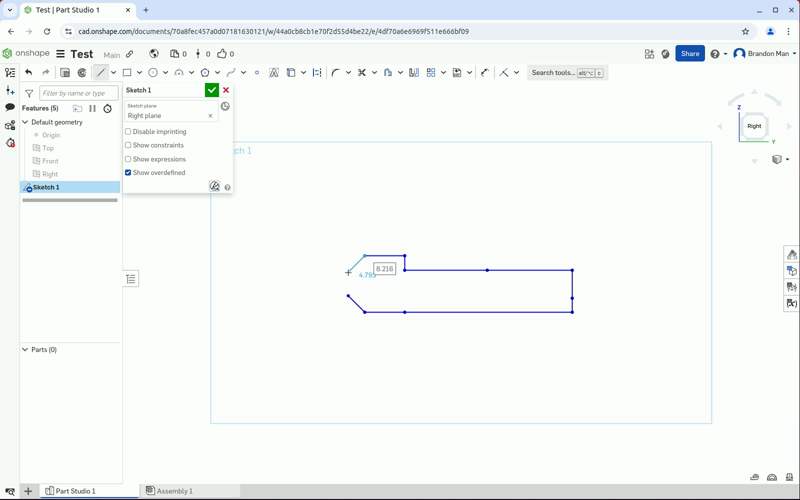
key_up(shift)
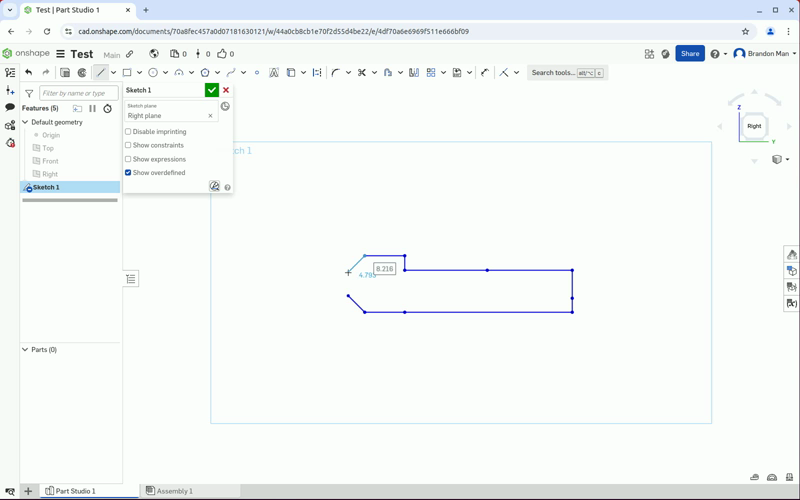
mouse_move(378, 272)
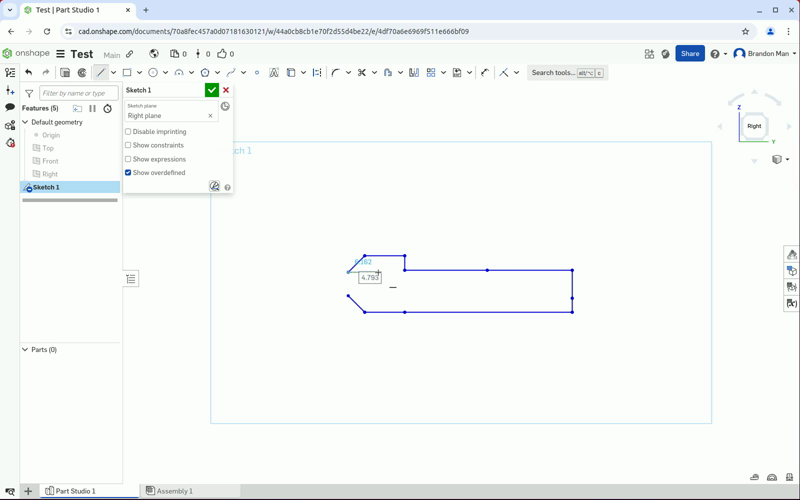
key_down(shift)
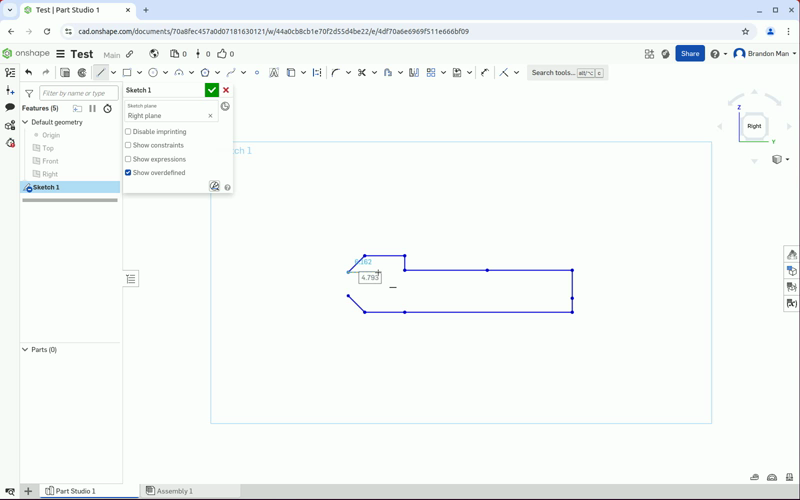
mouse_move(348, 295)
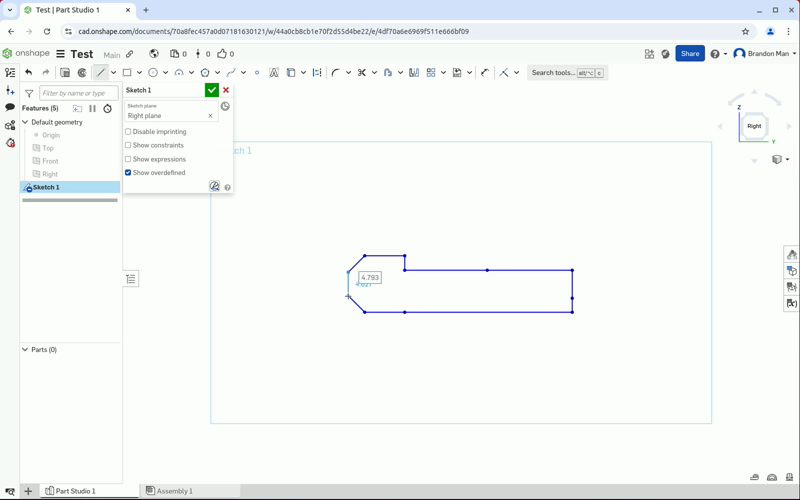
key_up(shift)
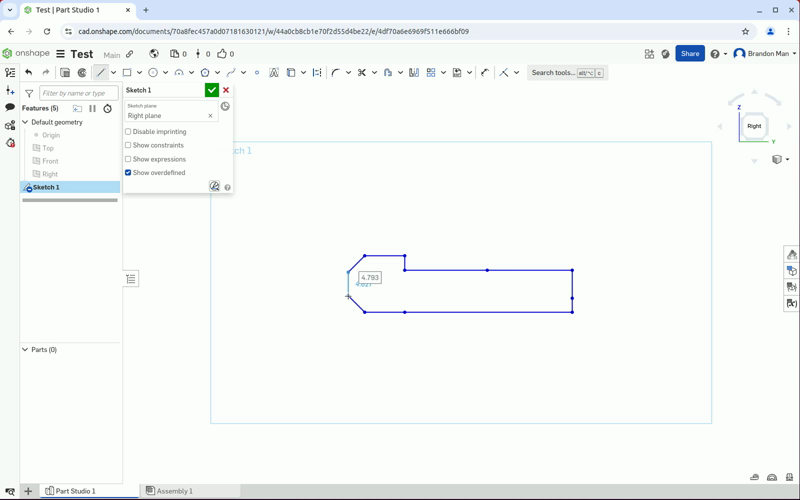
click(348, 295)
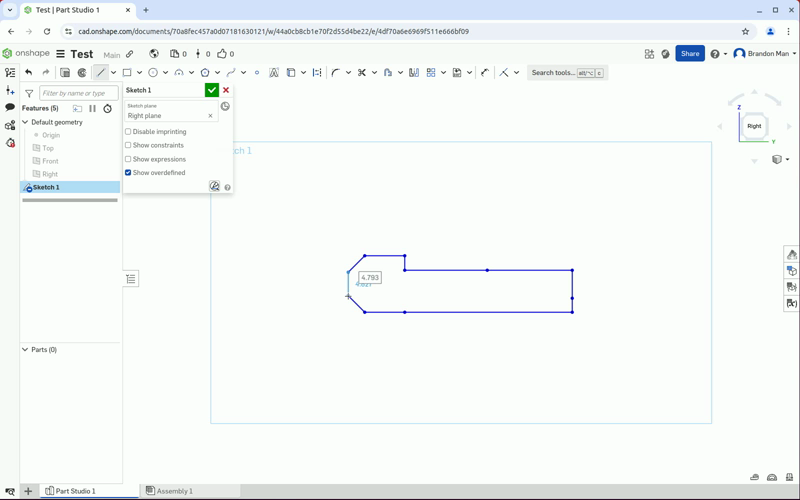
key(esc)
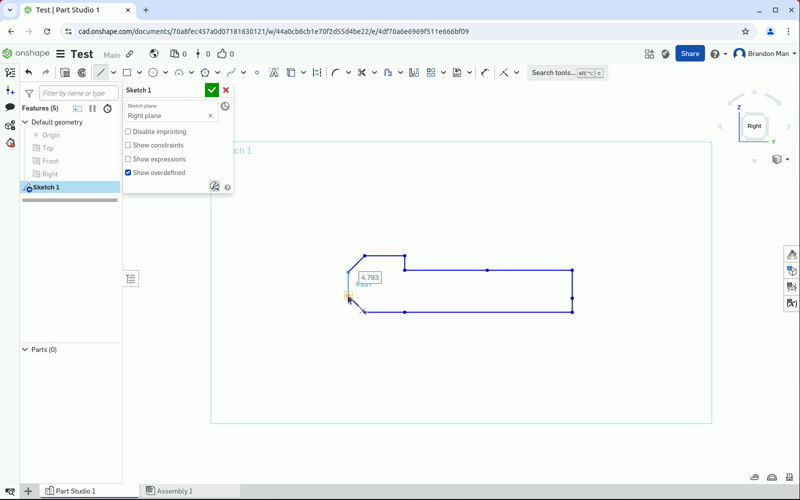
key(c)
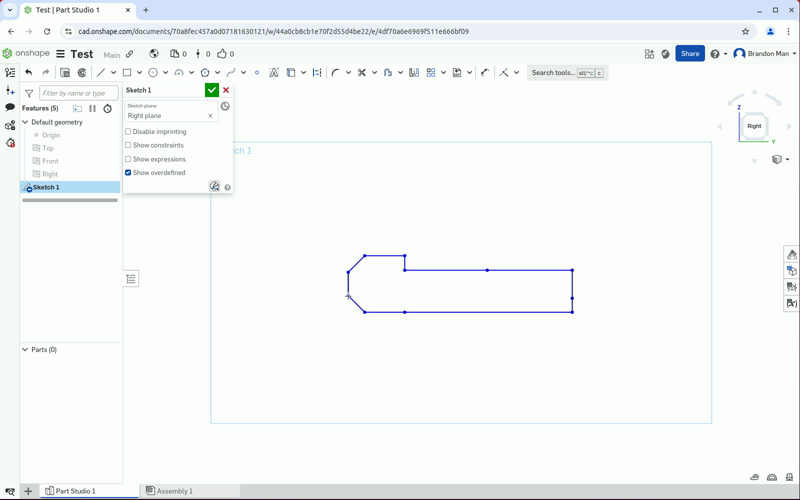
key_down(shift)
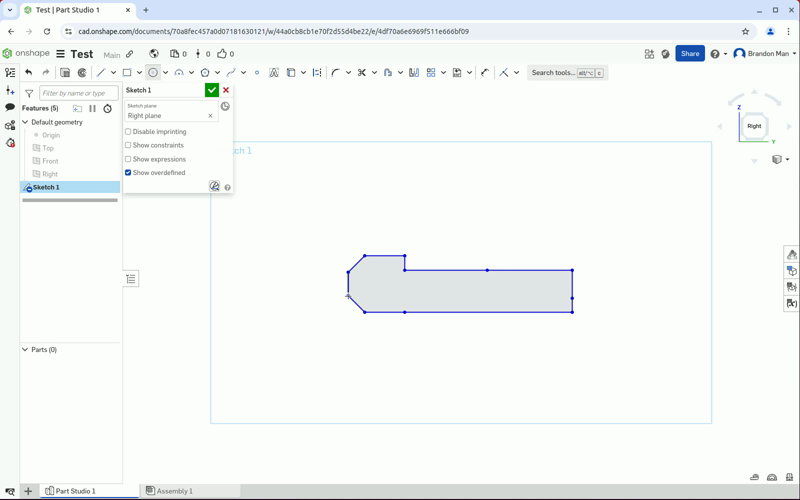
mouse_move(369, 284)
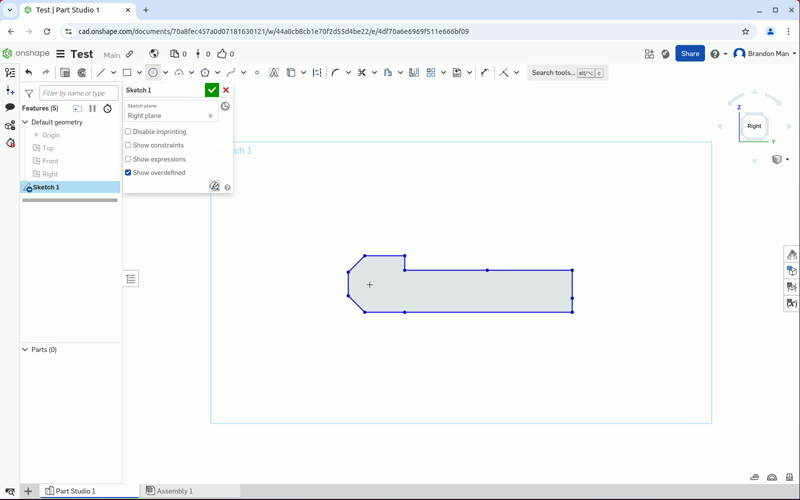
click(369, 284)
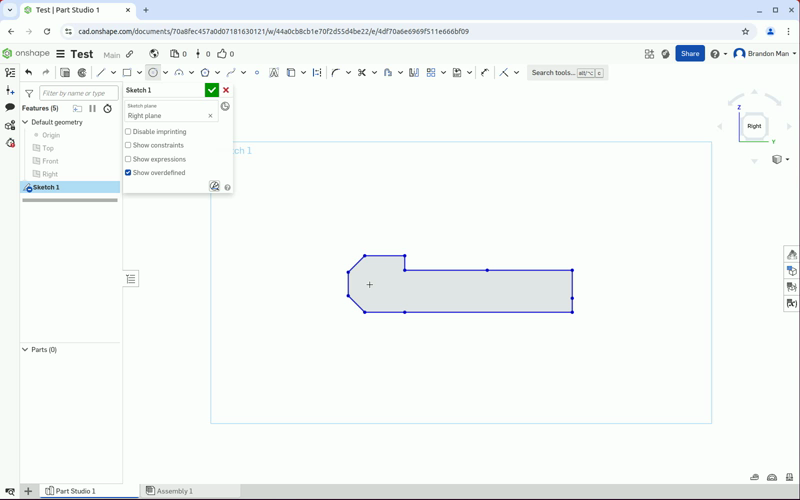
key_up(shift)
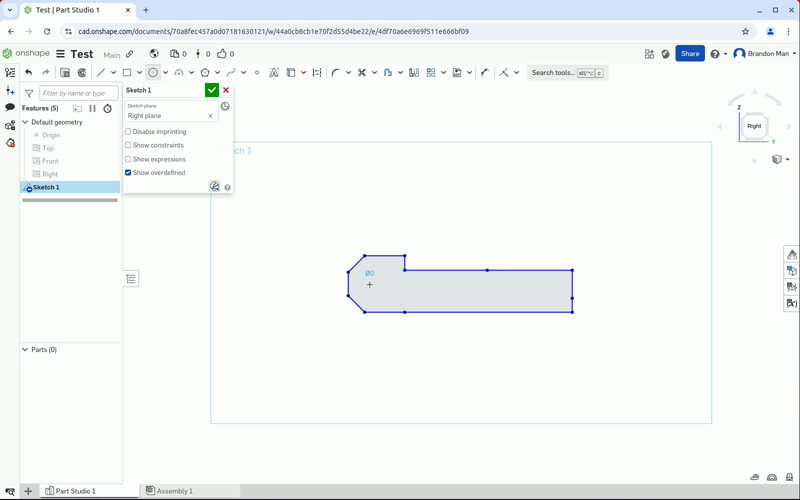
mouse_move(376, 284)
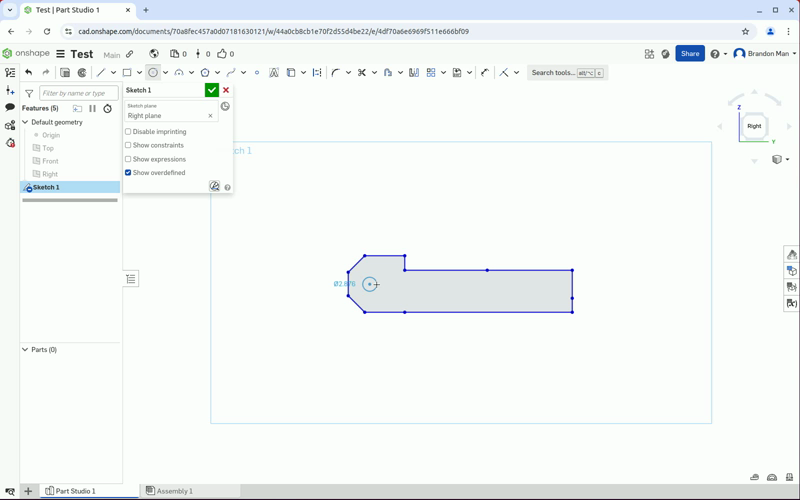
click(376, 284)
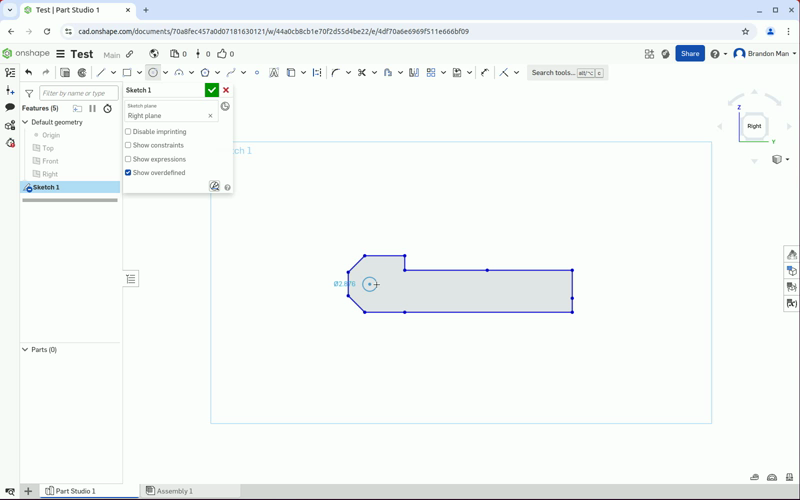
key(esc)
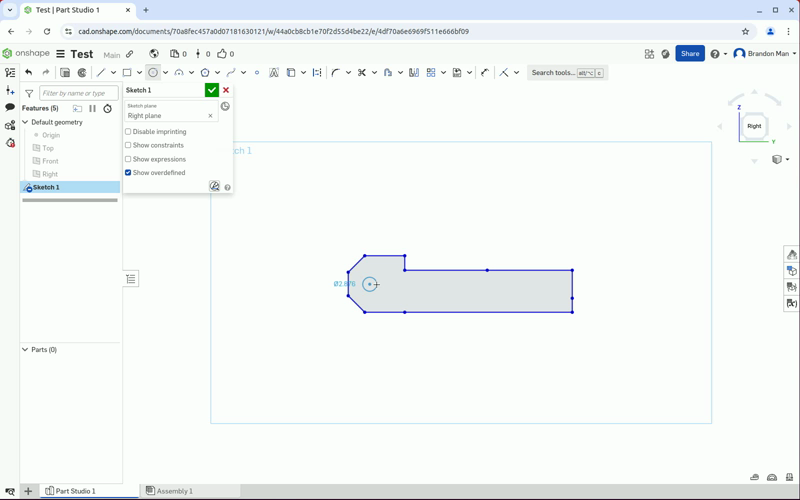
mouse_move(478, 293)
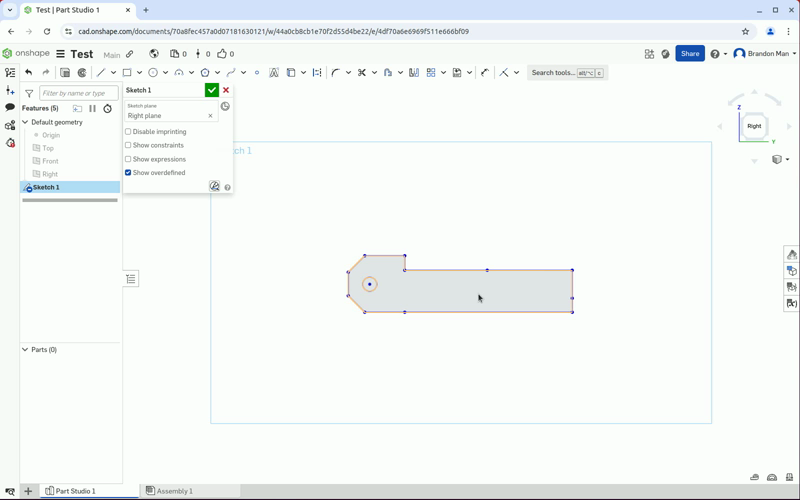
click(478, 293)
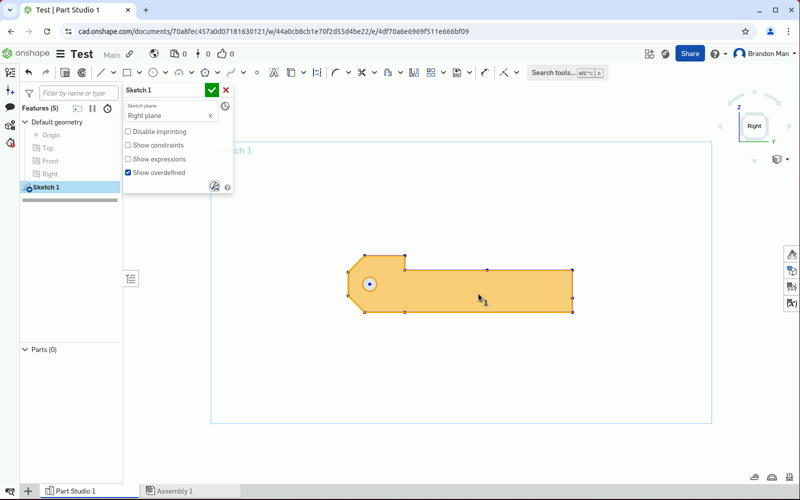
mouse_move(73, 352)
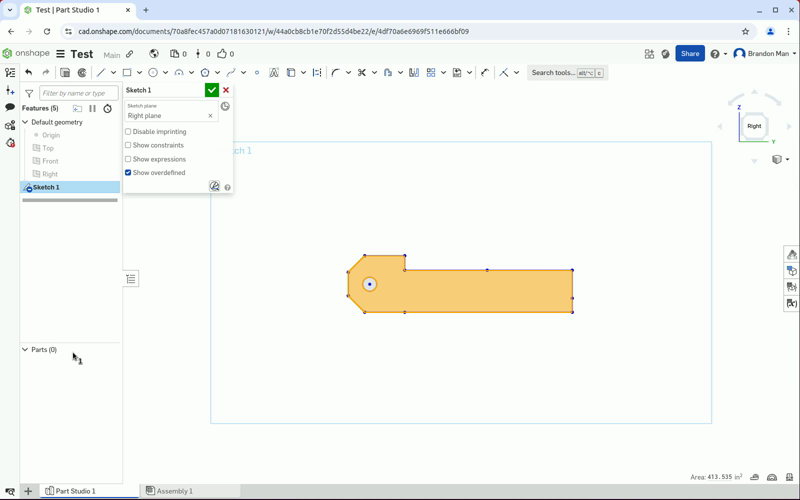
key(shift+y)
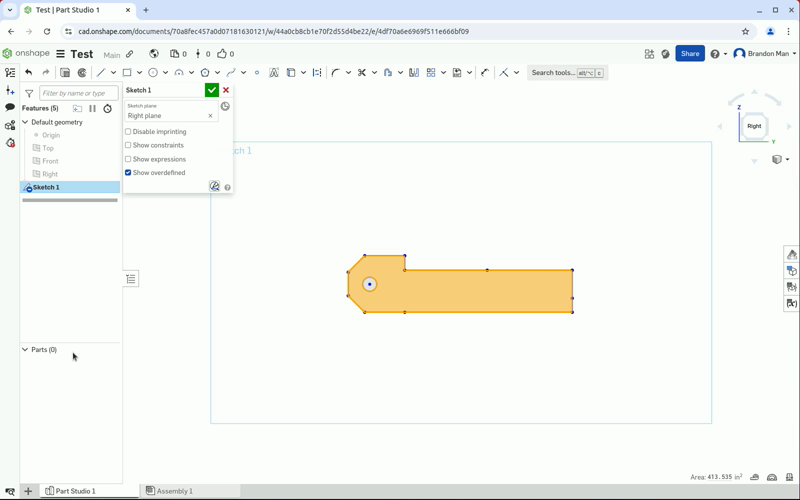
key(shift+e)
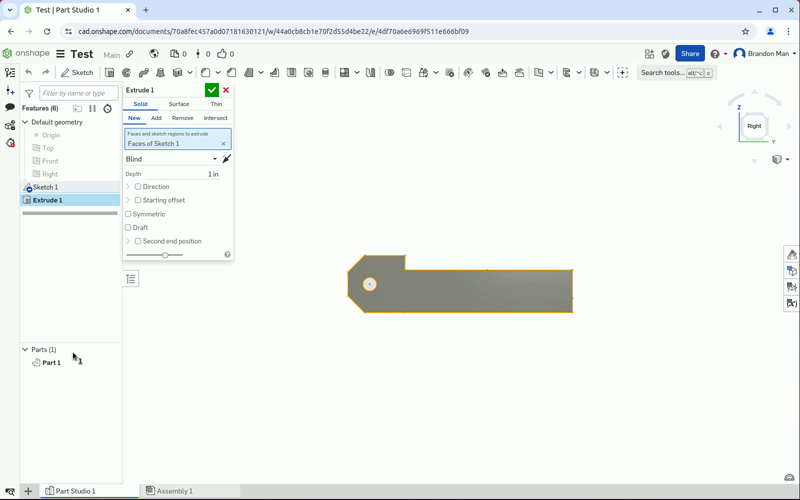
mouse_move(143, 106)
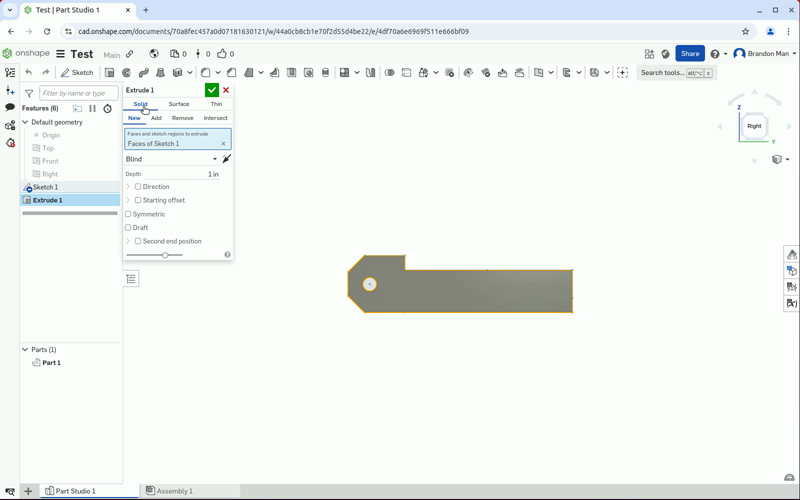
click(143, 106)
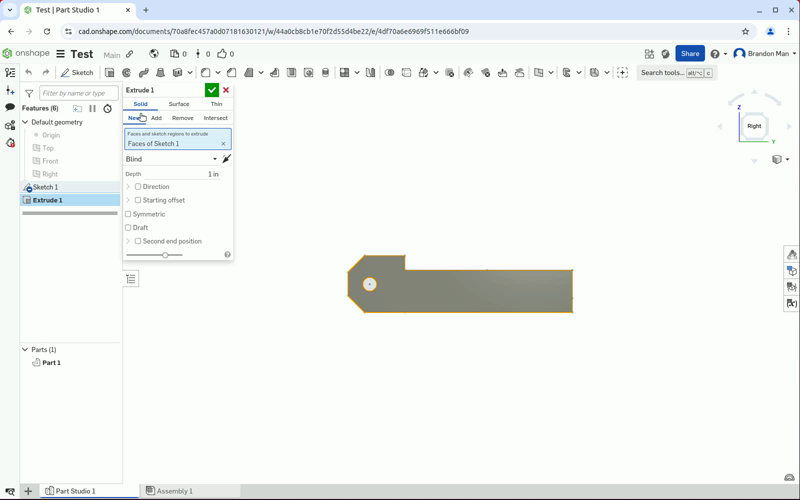
mouse_move(137, 120)
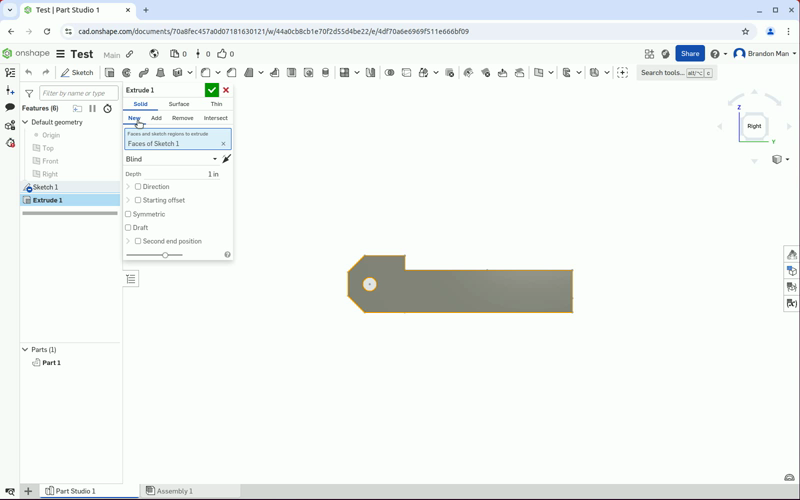
click(137, 120)
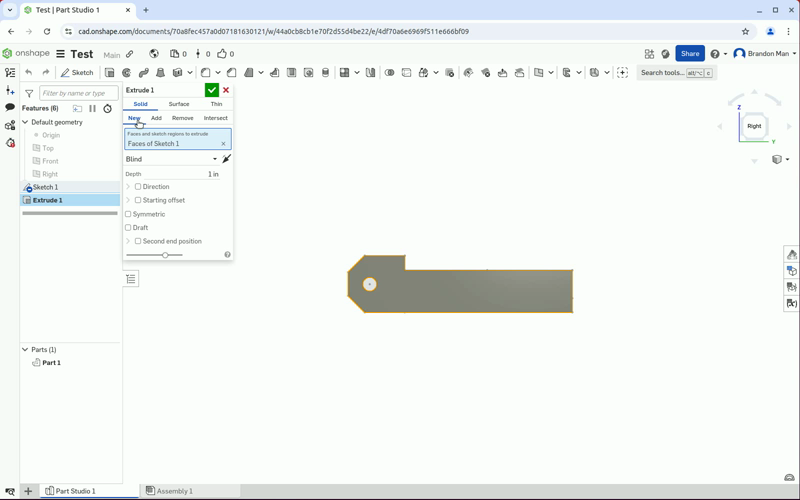
key(tab, 4)
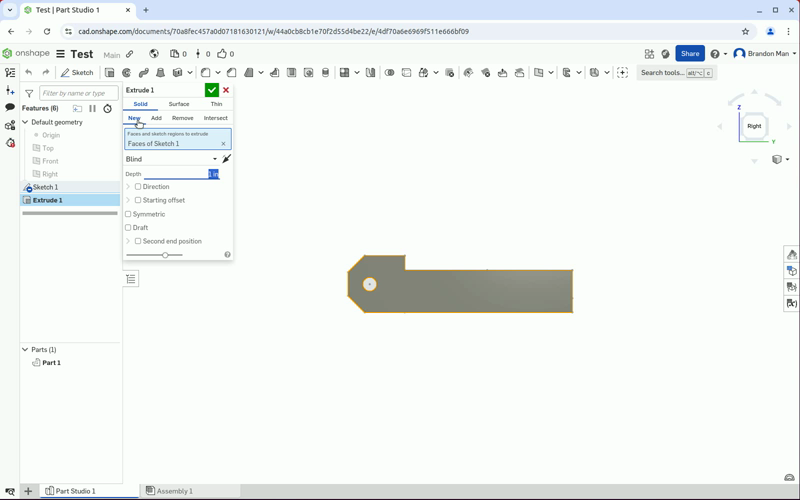
text(1.685)
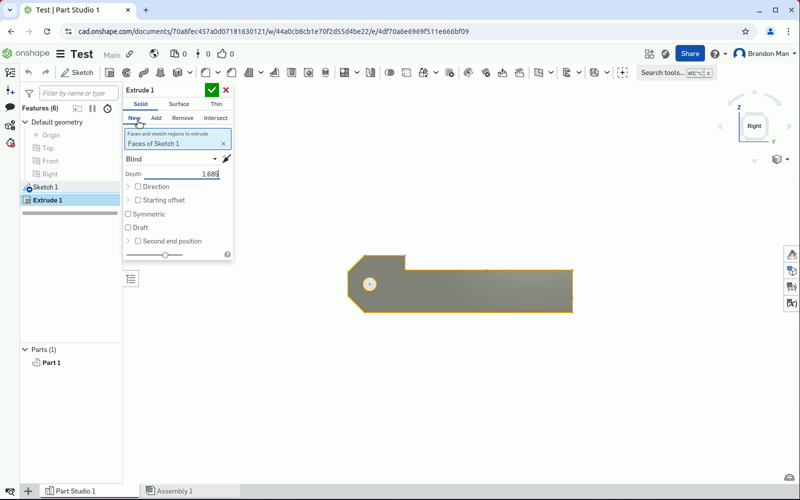
key(enter)
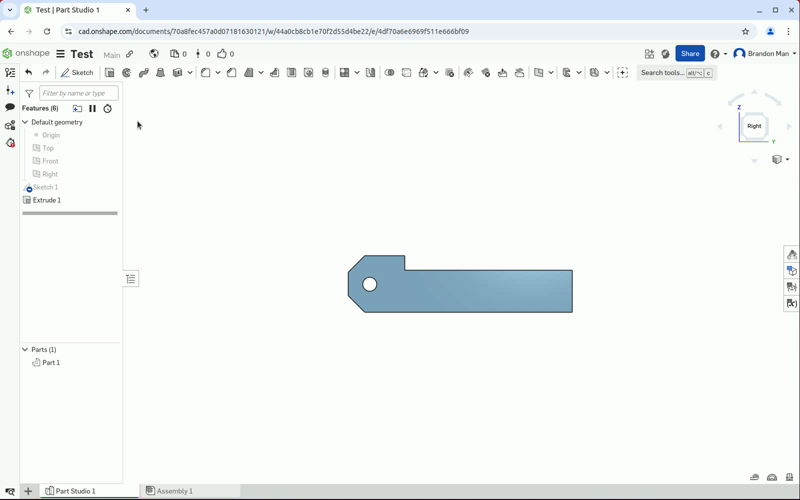
key(shift+h)
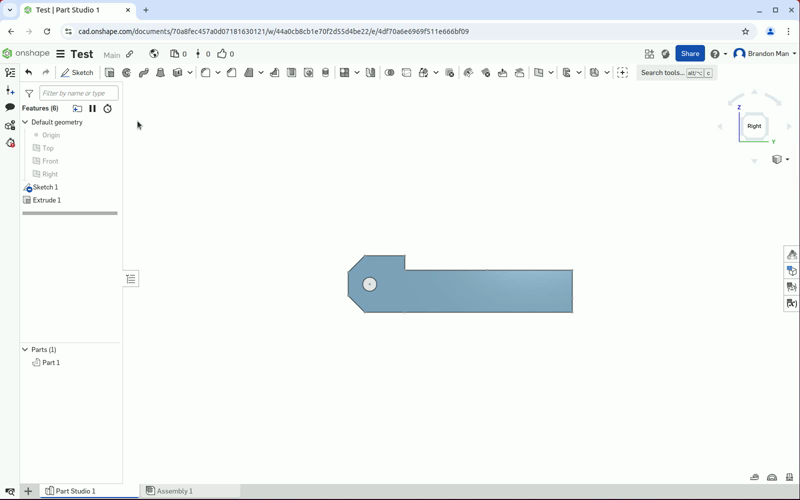
key(shift+h)
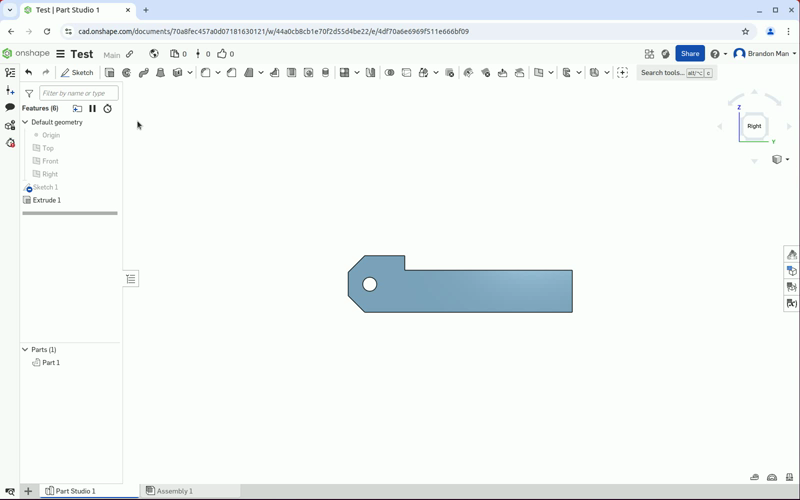
mouse_move(73, 189)
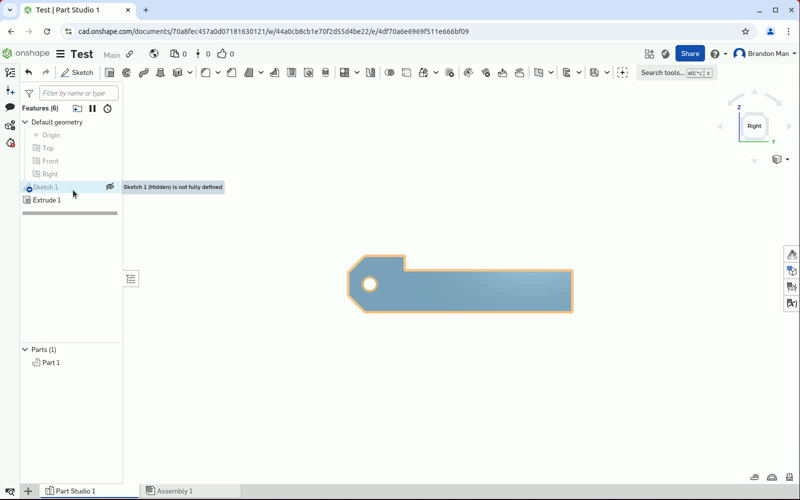
click(73, 189)
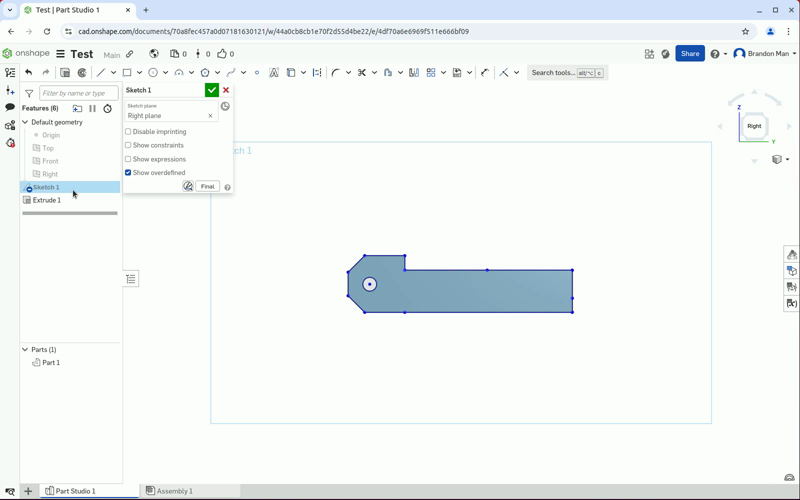
mouse_move(229, 92)
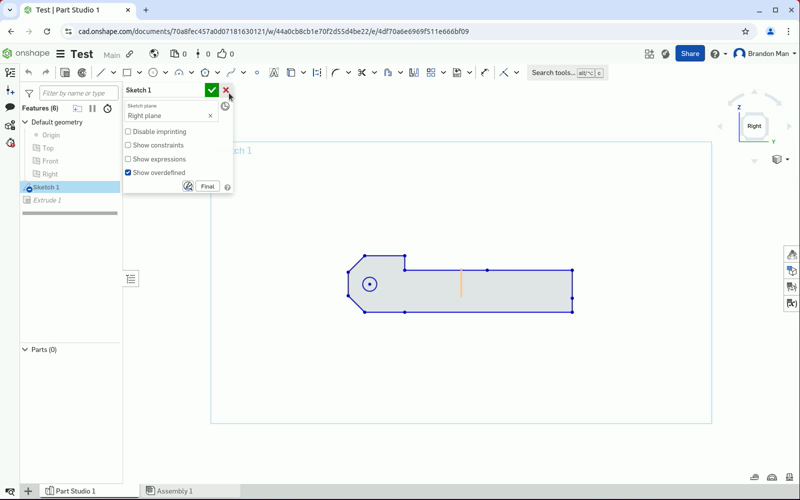
click(229, 92)
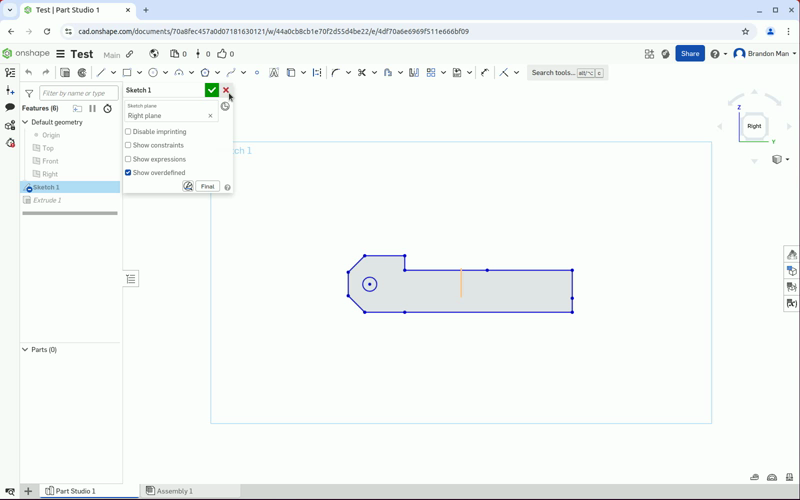
key(shift+s)
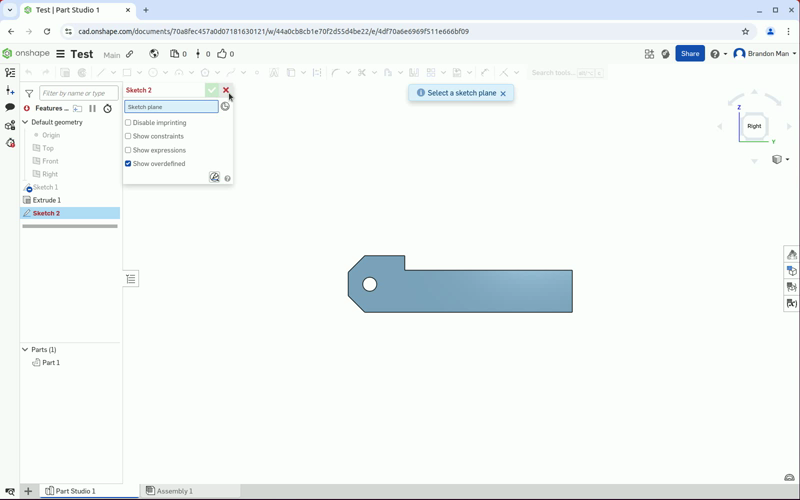
mouse_move(73, 176)
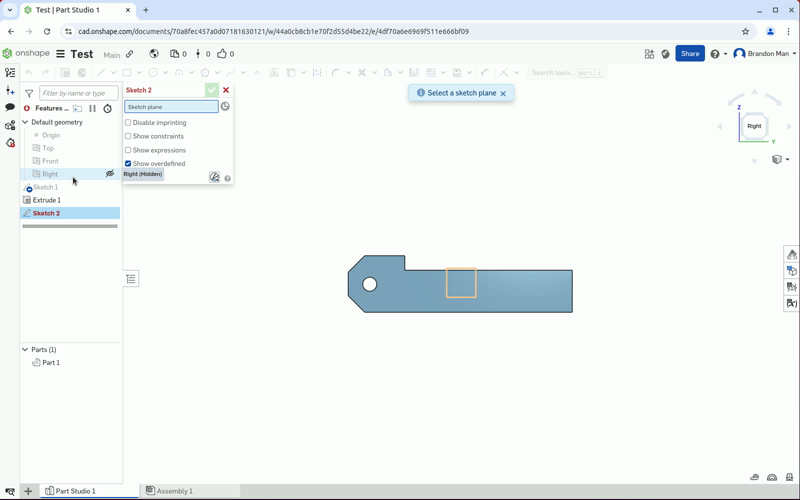
click(73, 176)
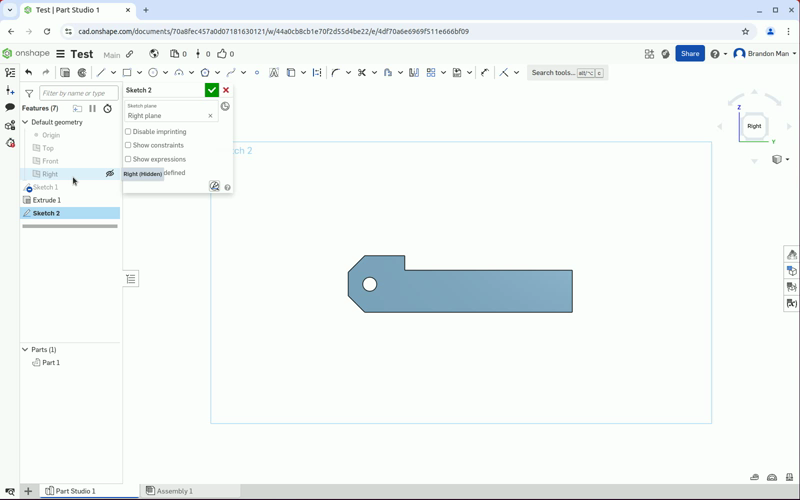
mouse_move(73, 352)
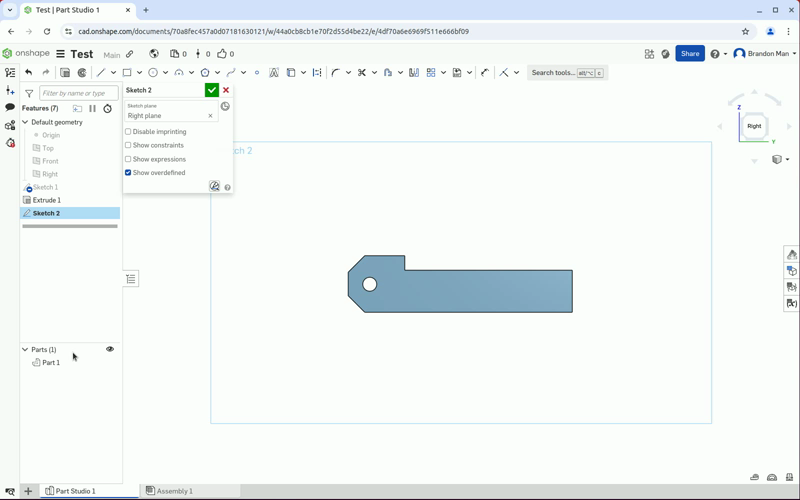
key(y)
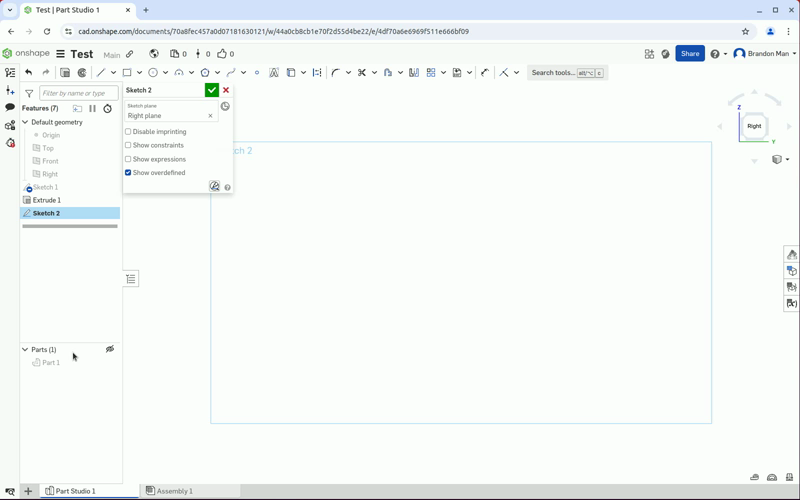
key(l)
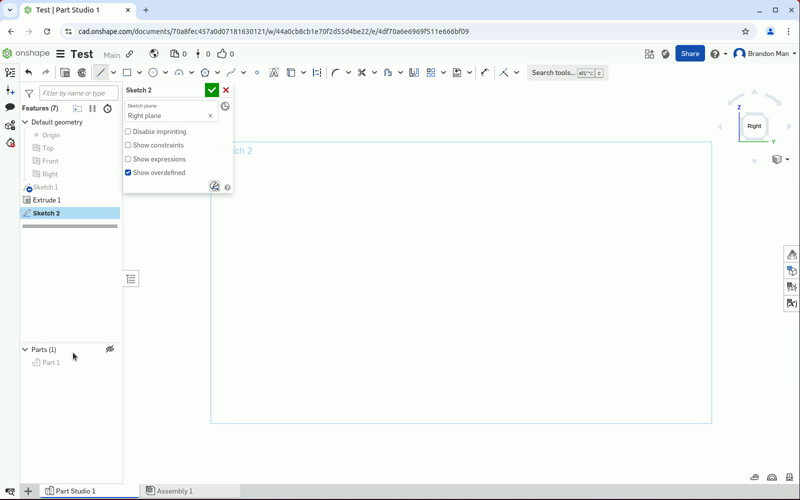
key_down(shift)
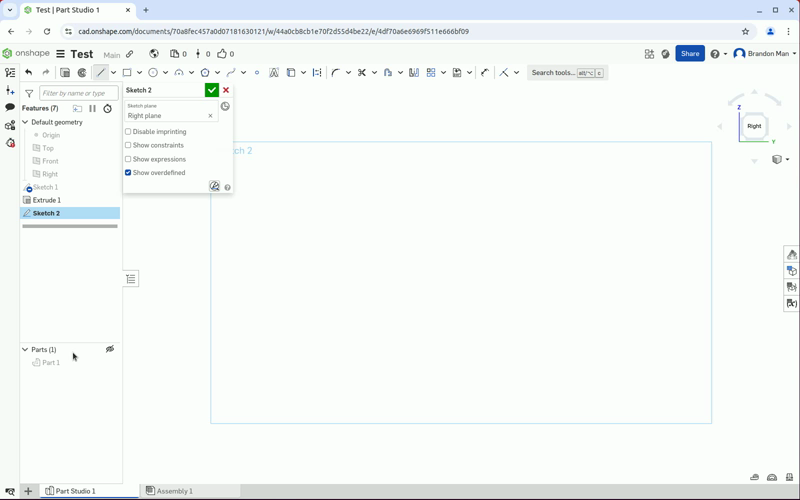
mouse_move(404, 268)
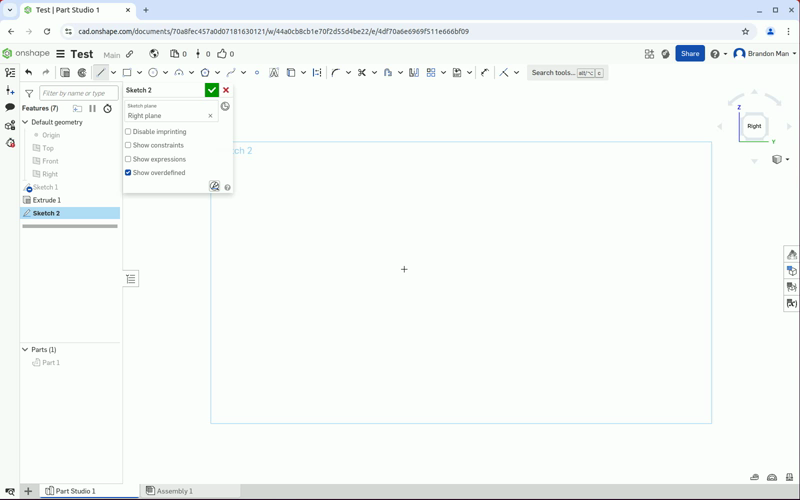
click(404, 268)
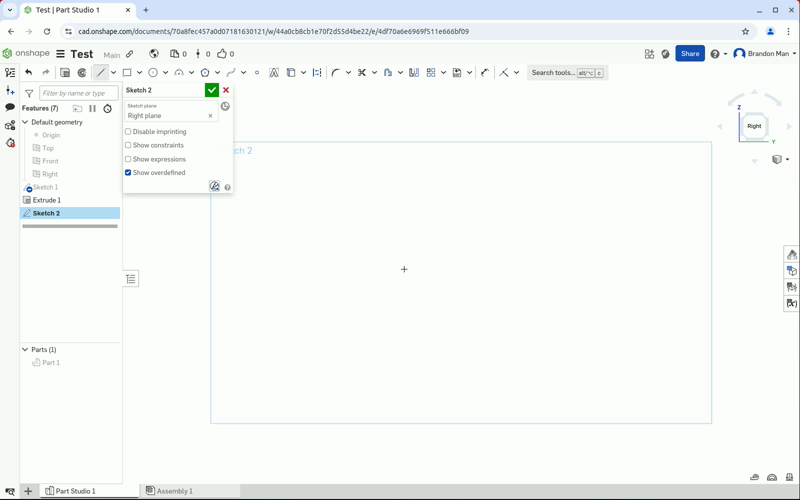
key_up(shift)
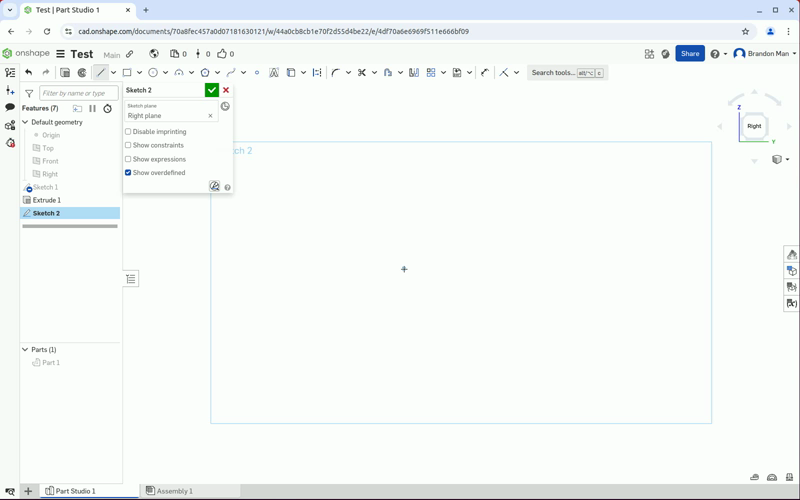
key_down(shift)
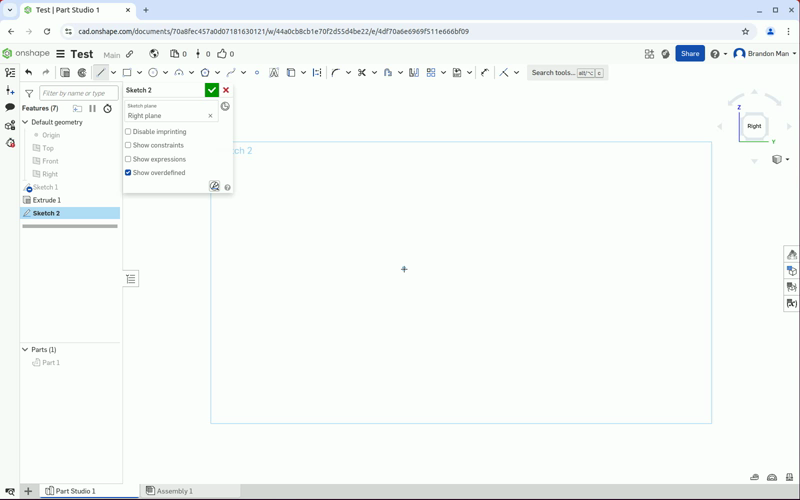
mouse_move(489, 268)
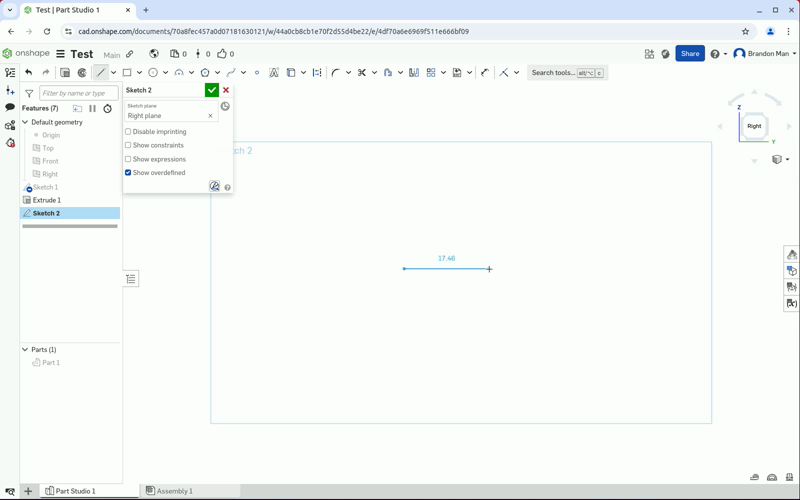
click(489, 268)
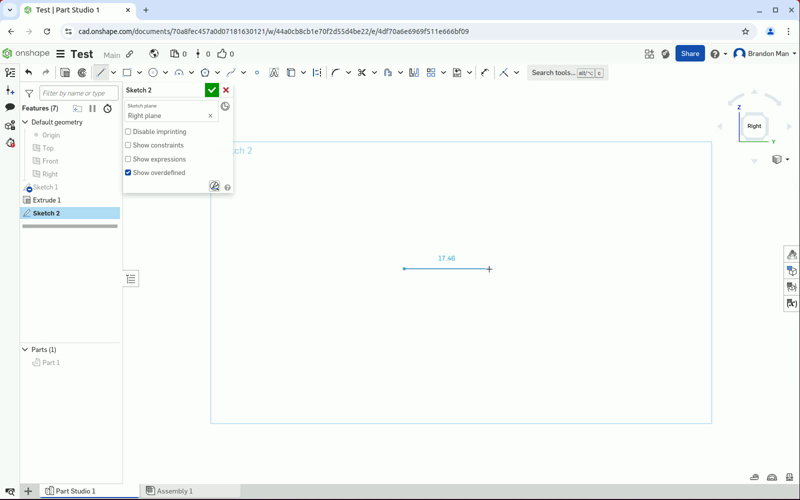
key_up(shift)
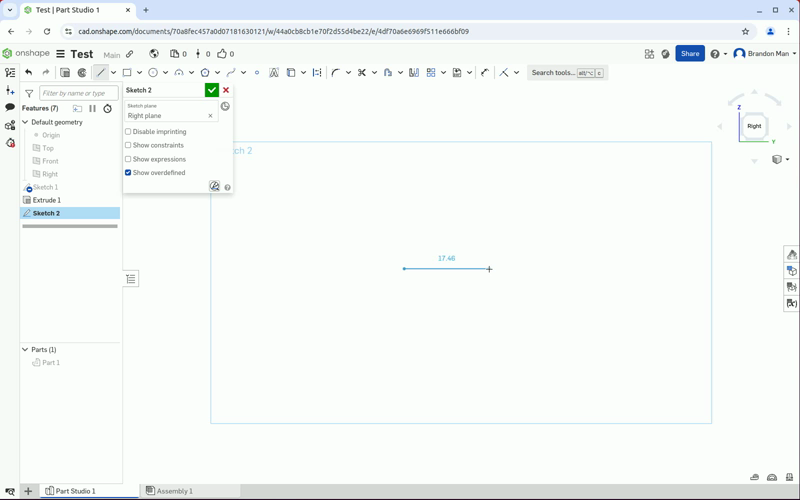
key_down(shift)
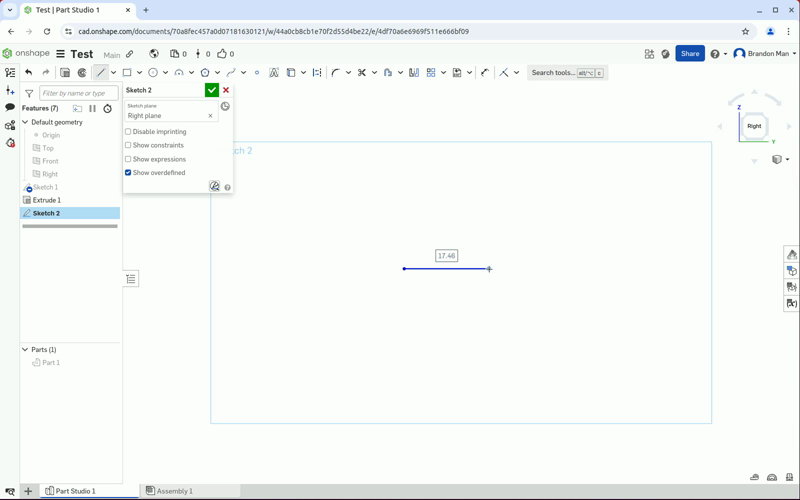
mouse_move(519, 268)
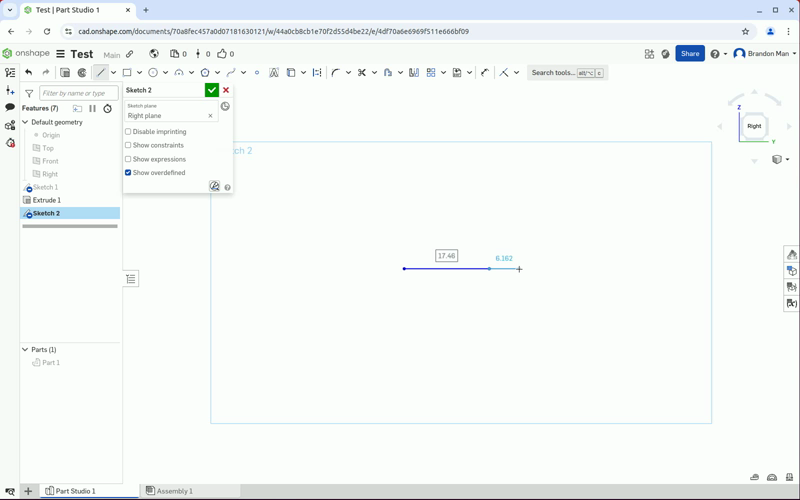
mouse_move(489, 254)
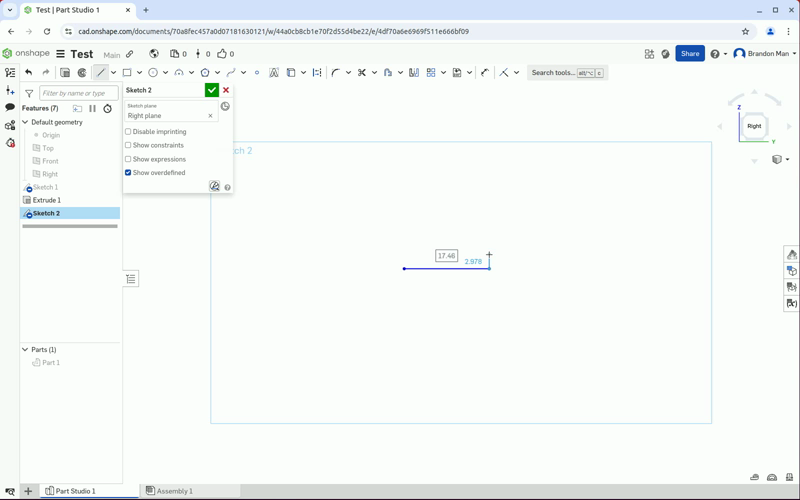
click(489, 254)
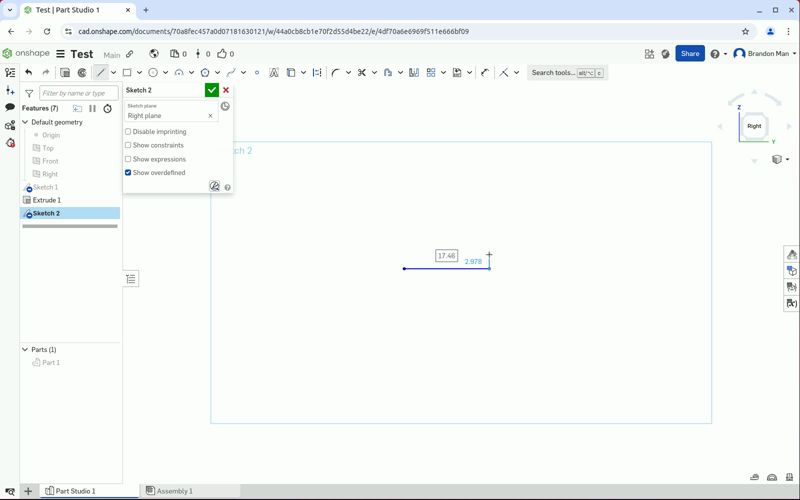
key_up(shift)
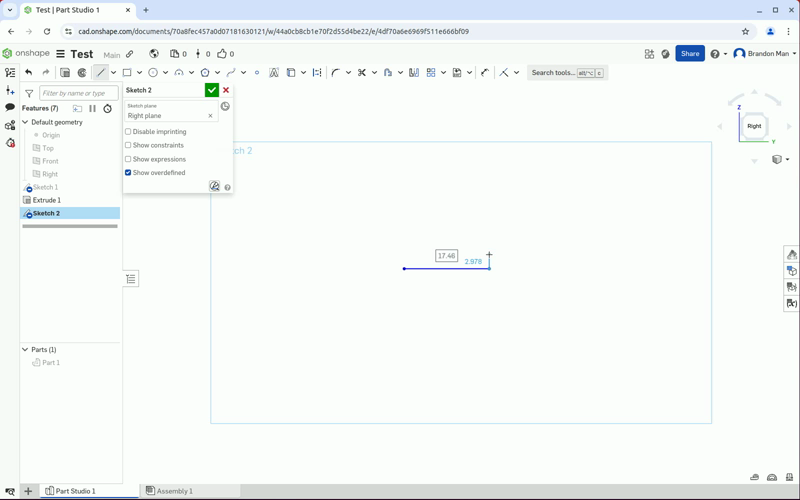
key_down(shift)
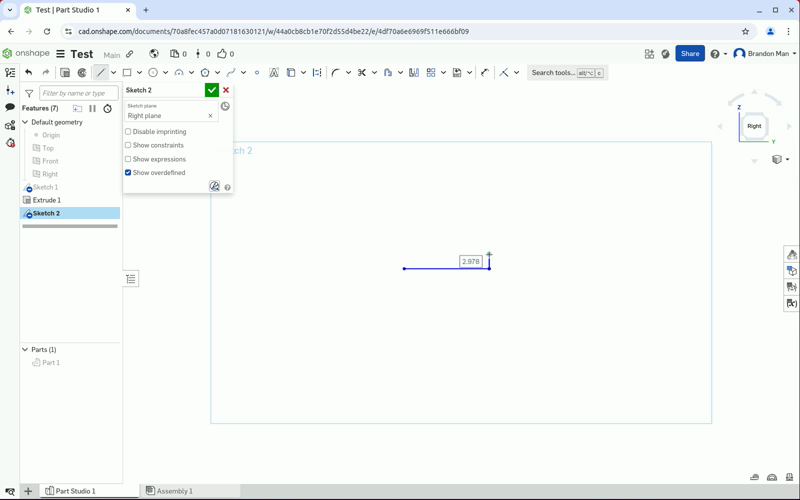
mouse_move(404, 254)
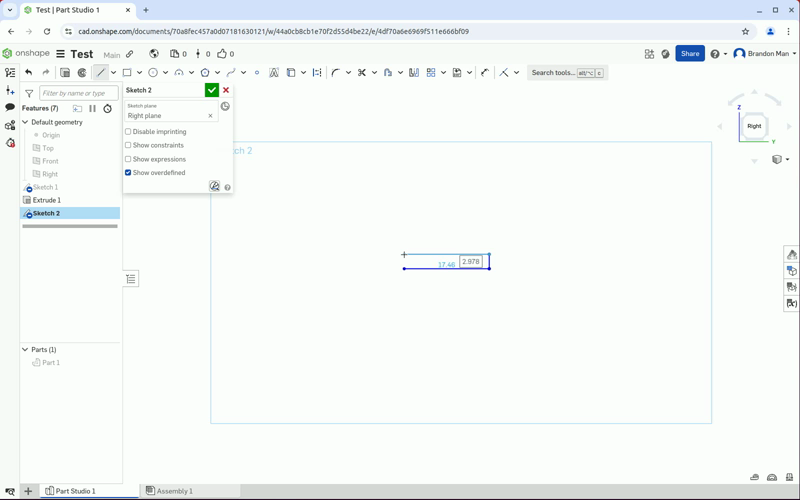
click(404, 254)
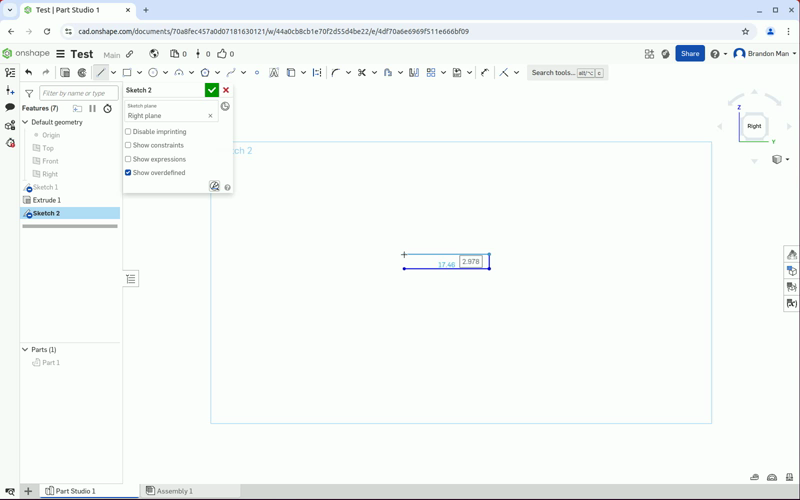
key_up(shift)
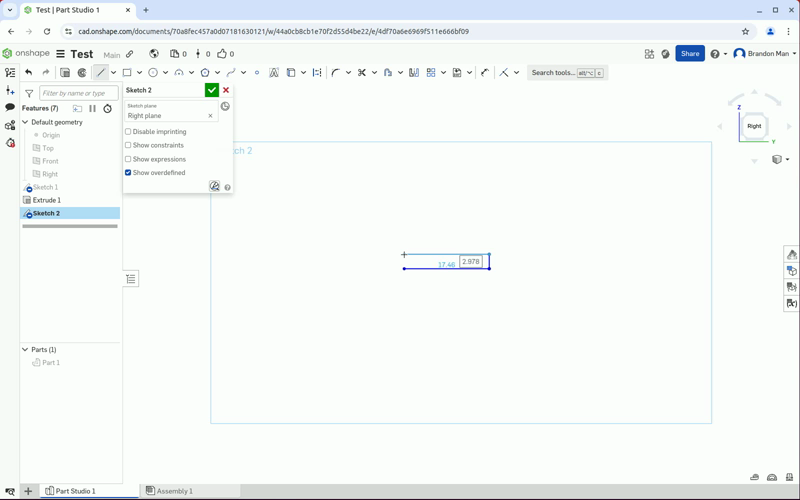
mouse_move(434, 254)
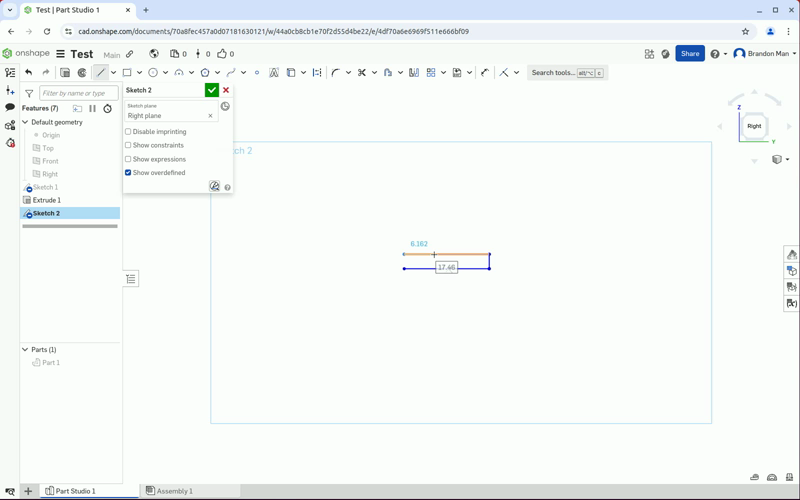
key_down(shift)
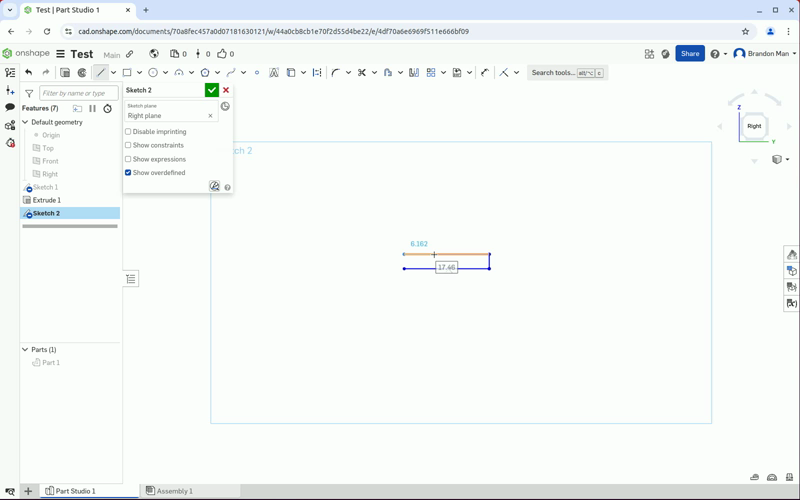
mouse_move(404, 268)
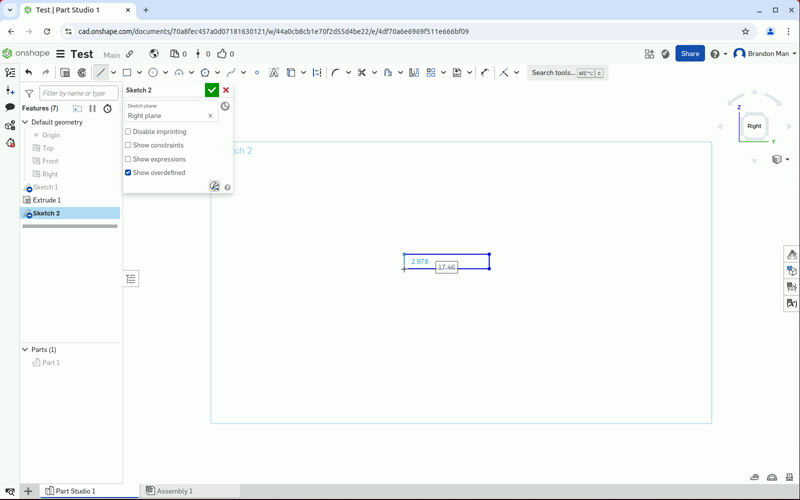
key_up(shift)
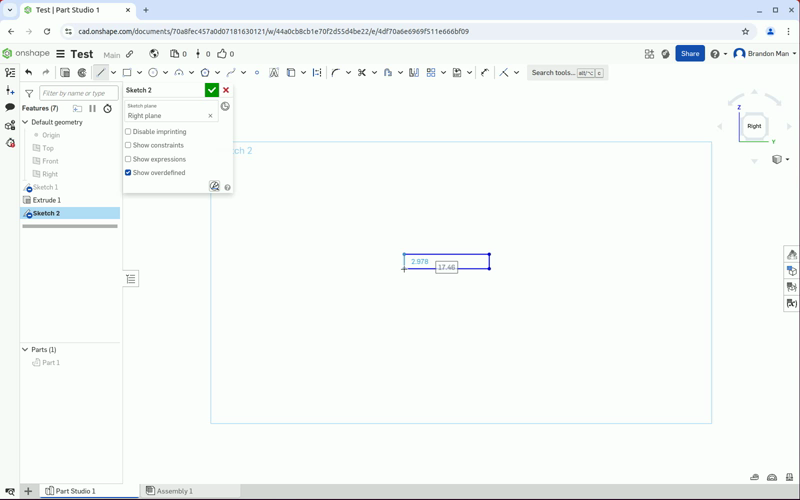
click(404, 268)
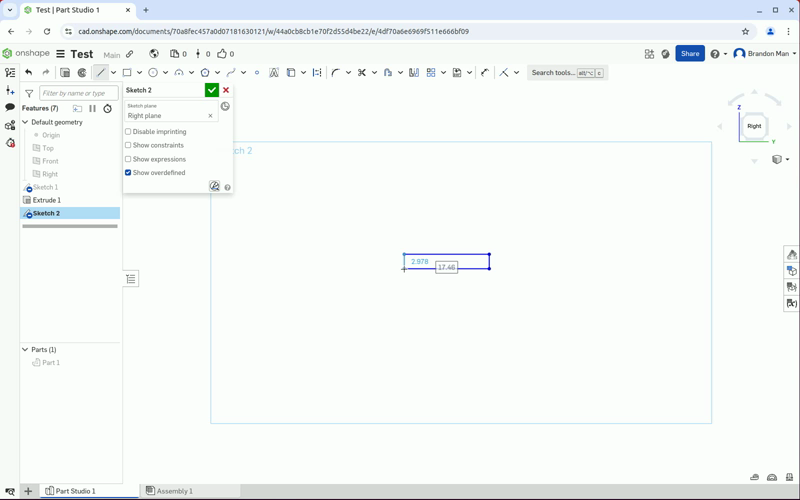
key(esc)
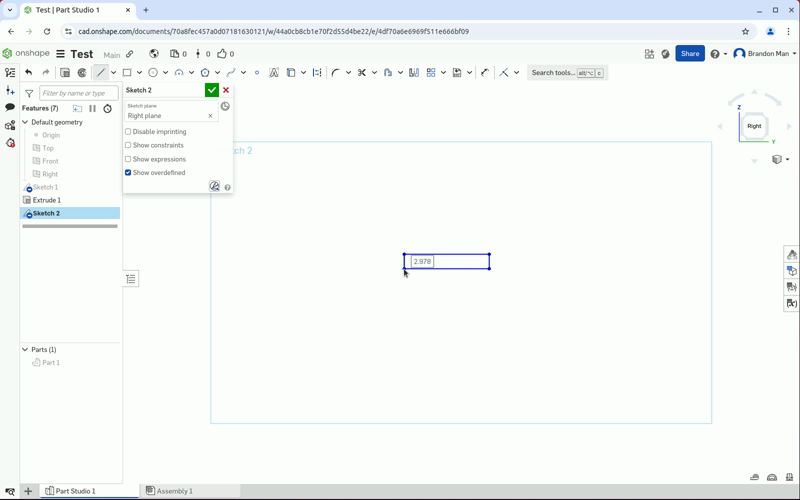
mouse_move(450, 263)
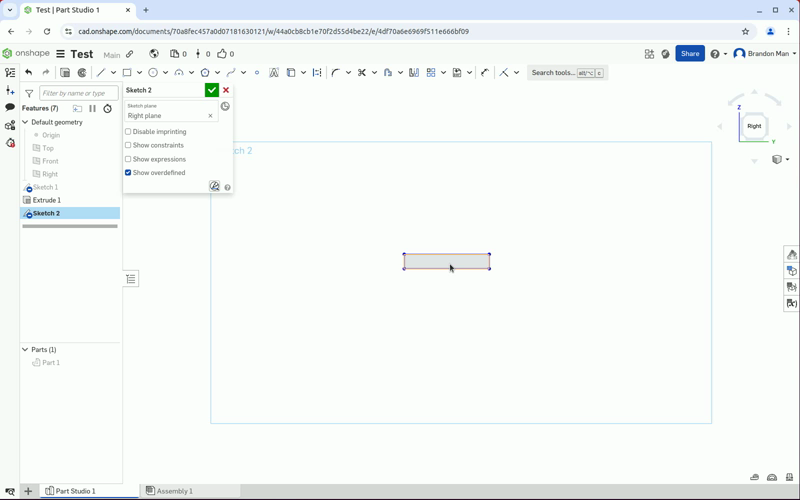
scroll(6)
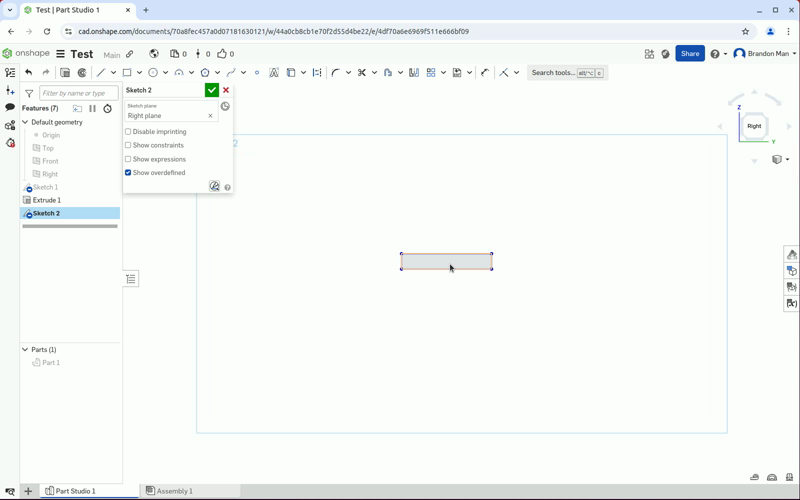
scroll(6)
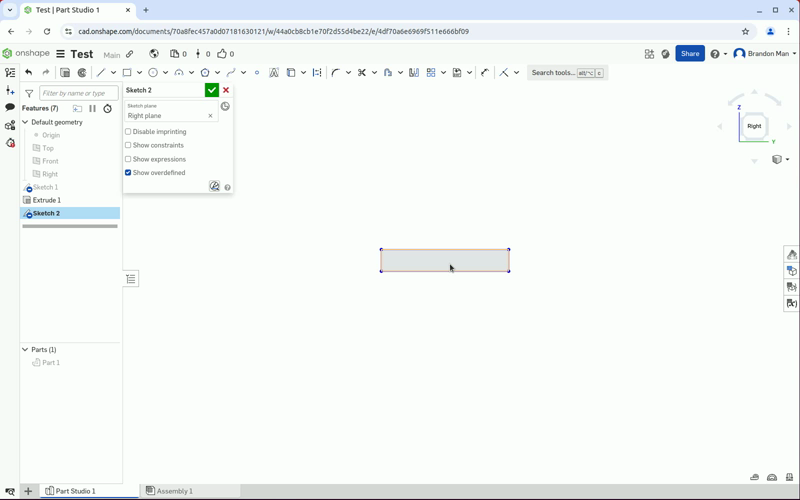
scroll(6)
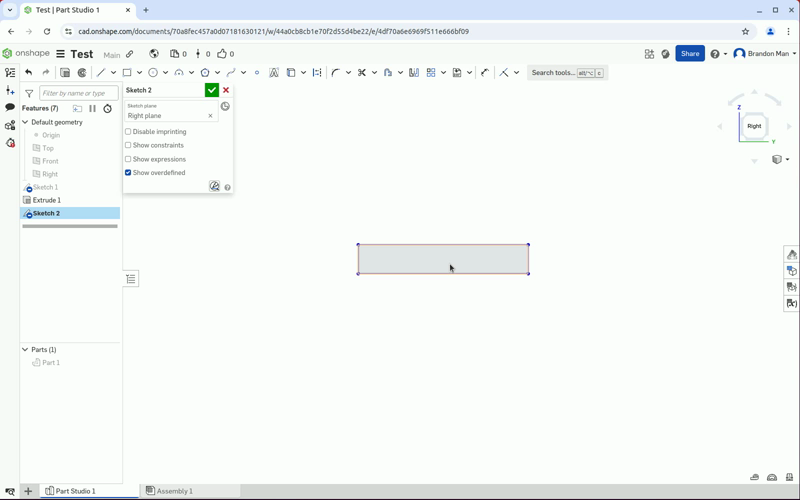
scroll(6)
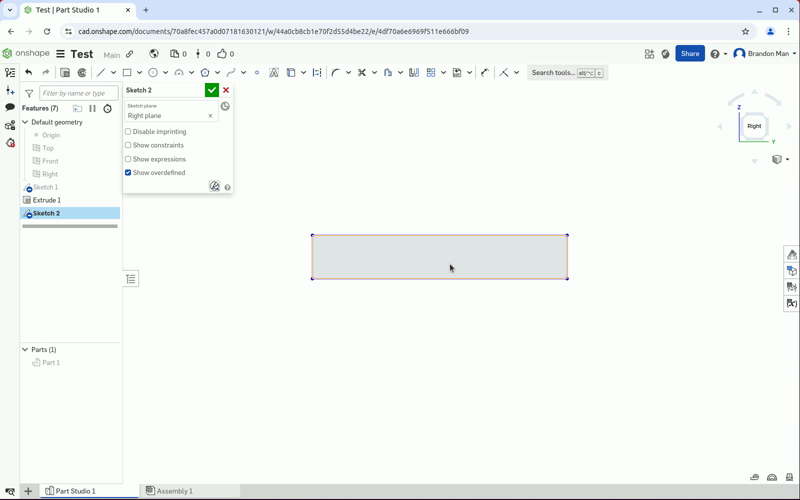
scroll(6)
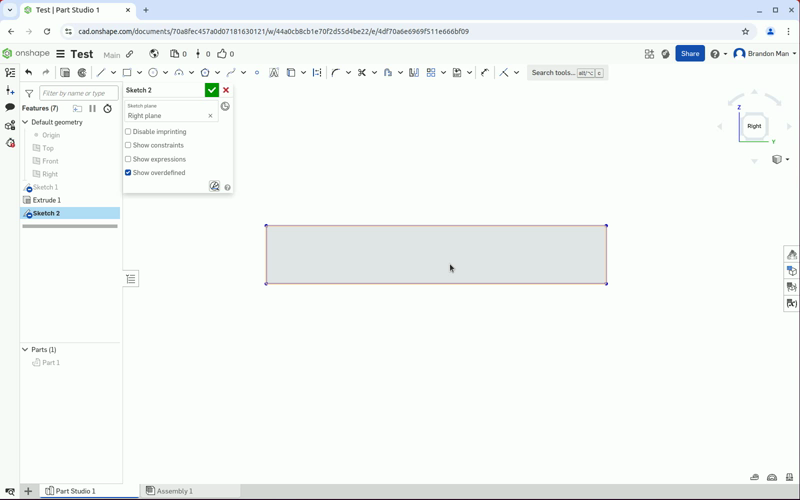
scroll(6)
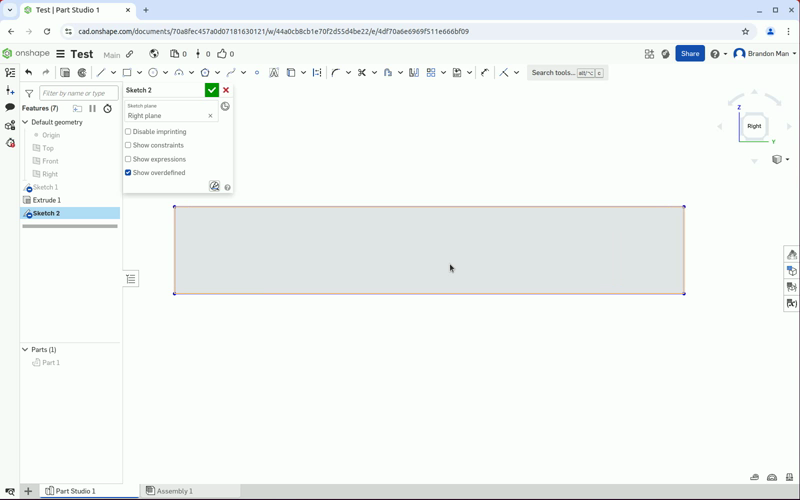
scroll(6)
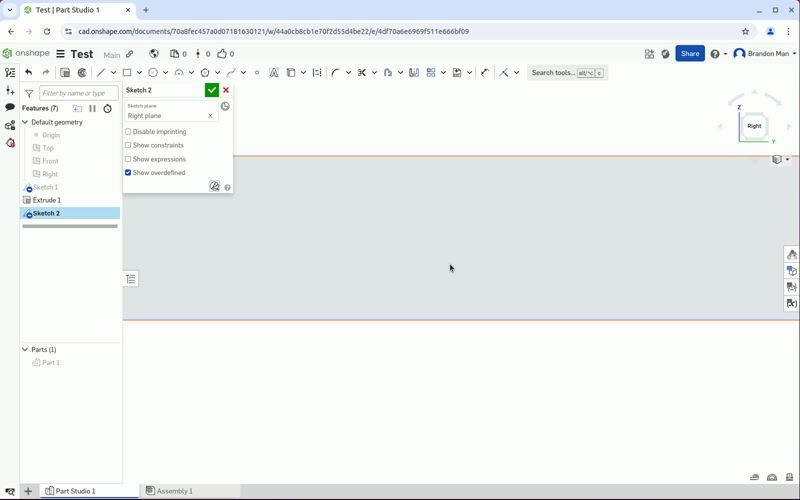
click(450, 263)
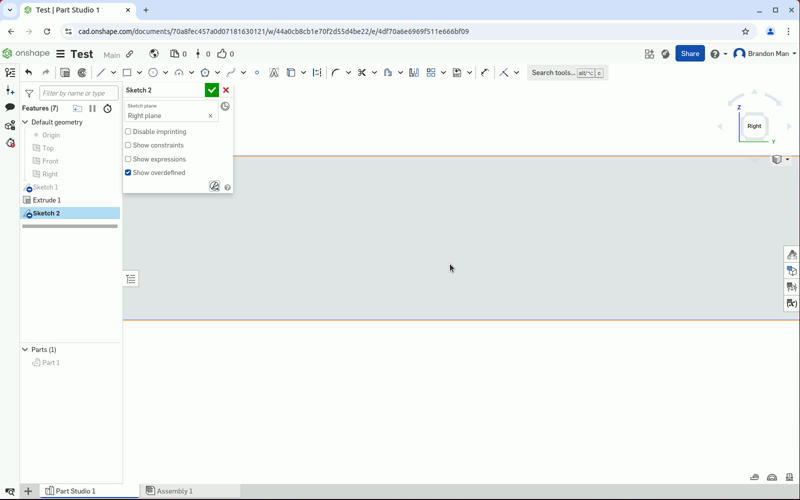
scroll(-6)
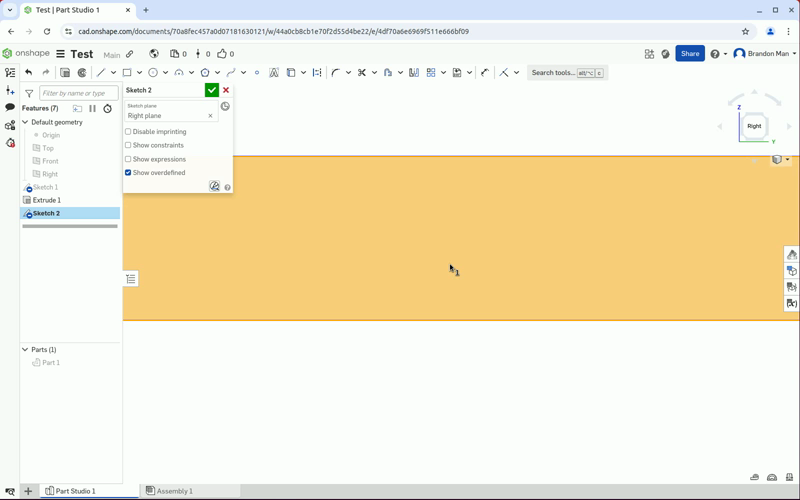
scroll(-6)
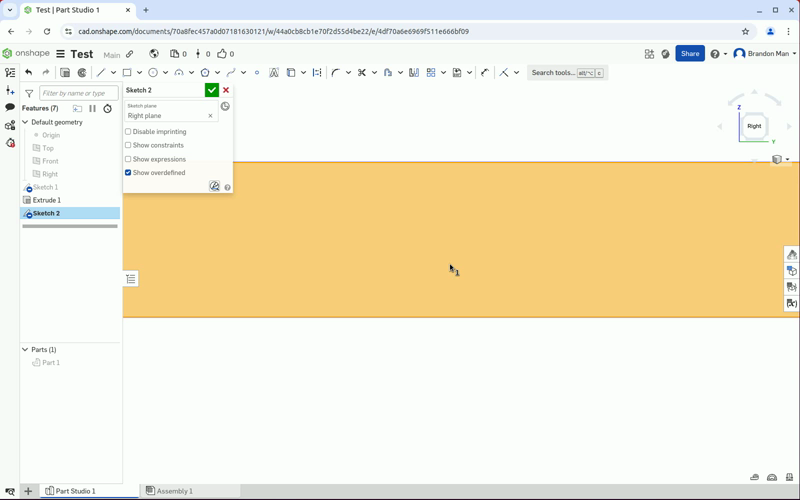
scroll(-6)
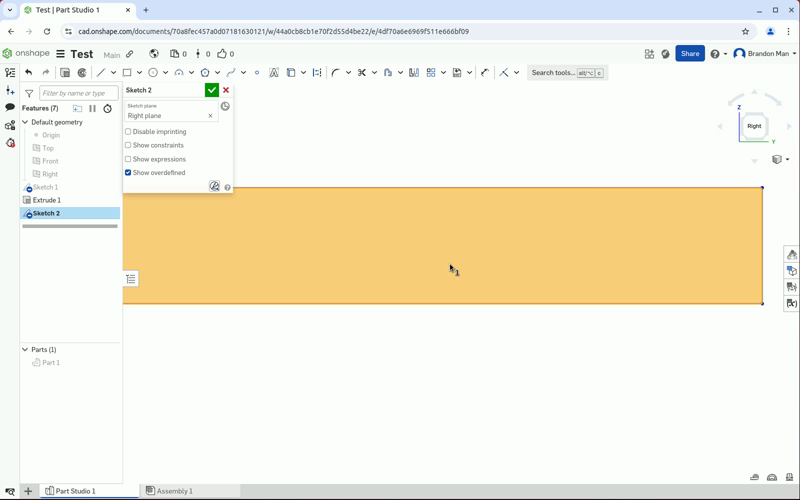
scroll(-6)
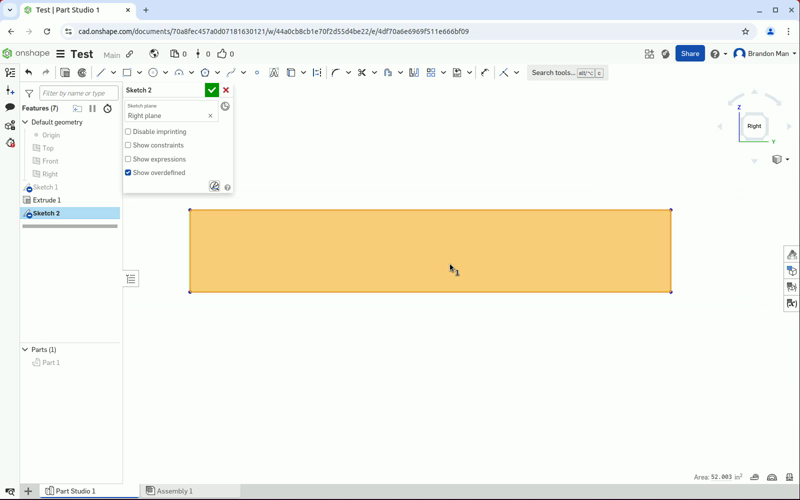
scroll(-6)
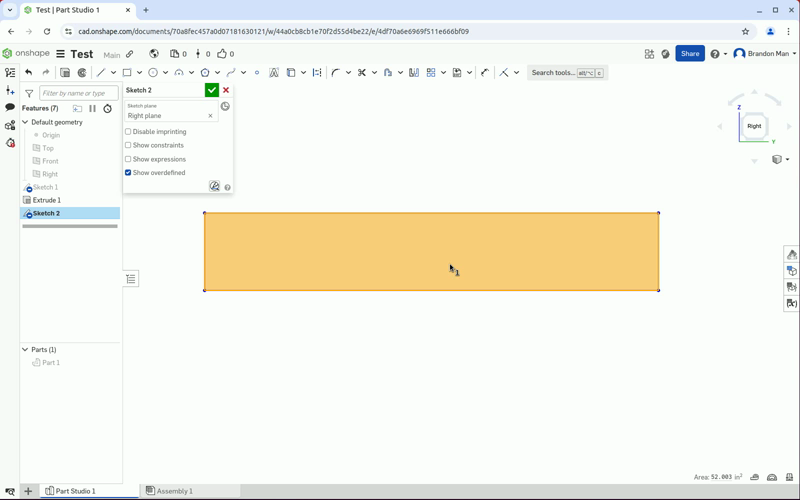
scroll(-6)
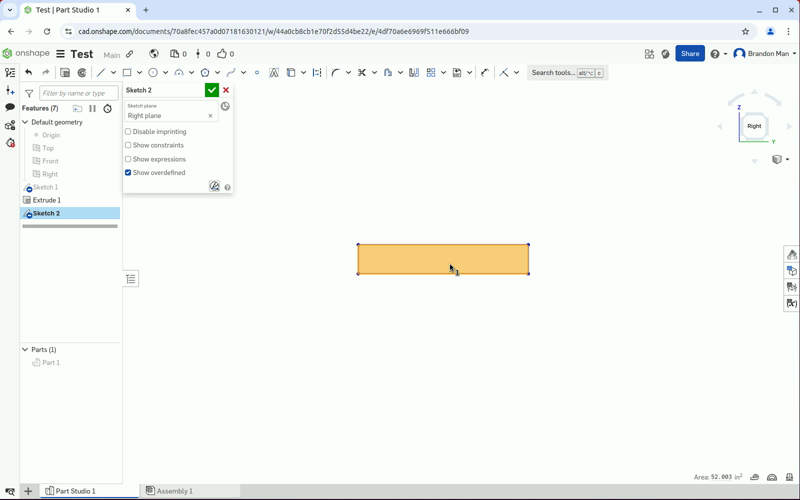
scroll(-6)
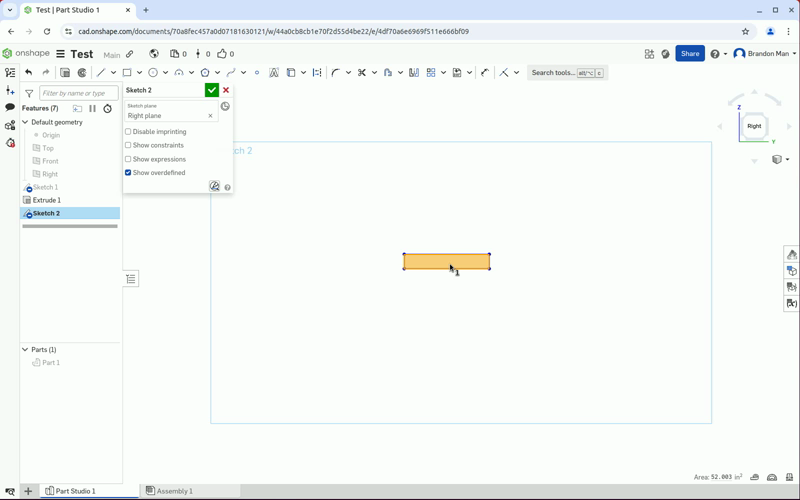
mouse_move(73, 352)
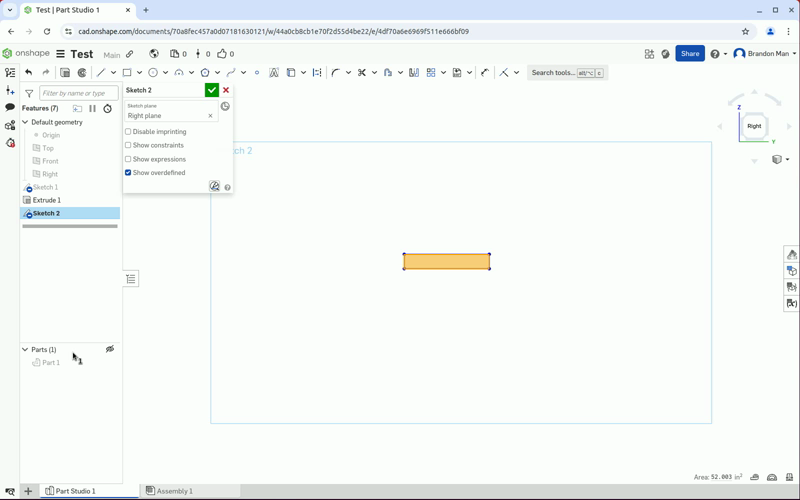
key(shift+y)
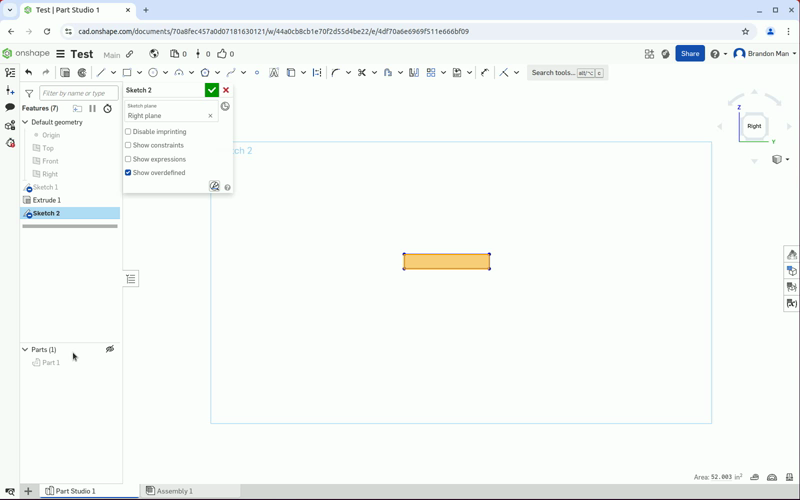
key(shift+e)
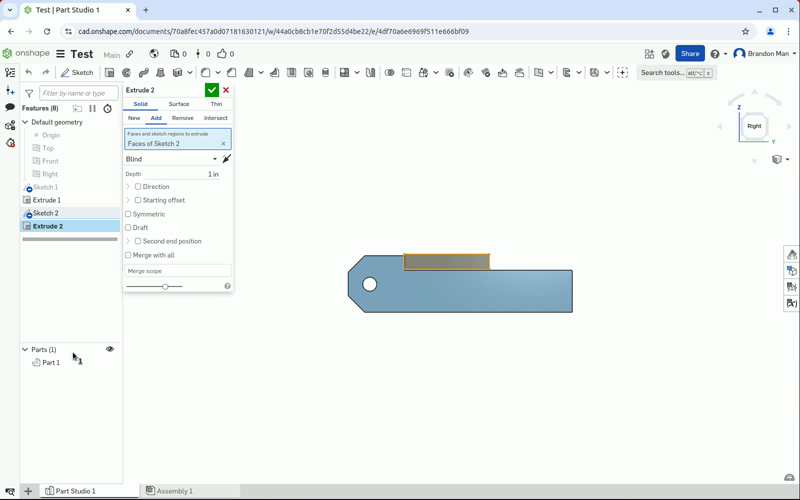
mouse_move(143, 106)
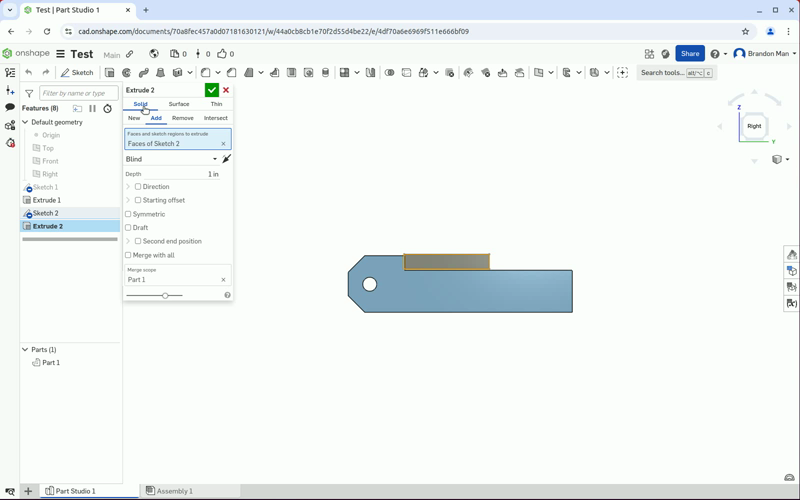
click(143, 106)
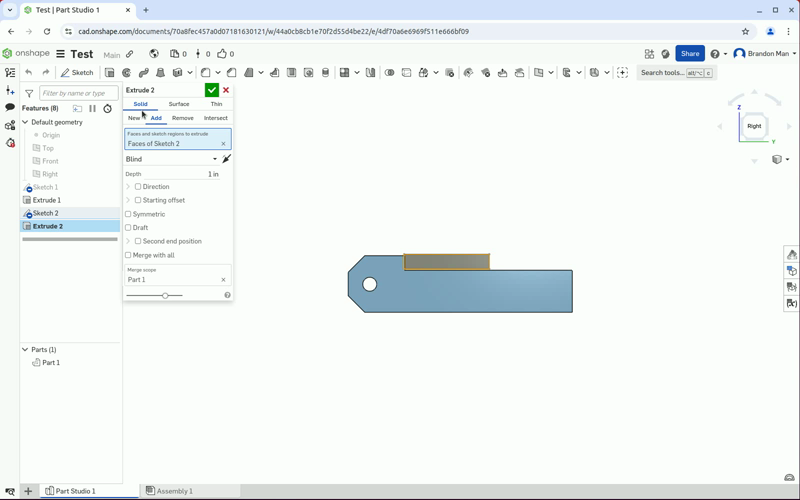
mouse_move(137, 120)
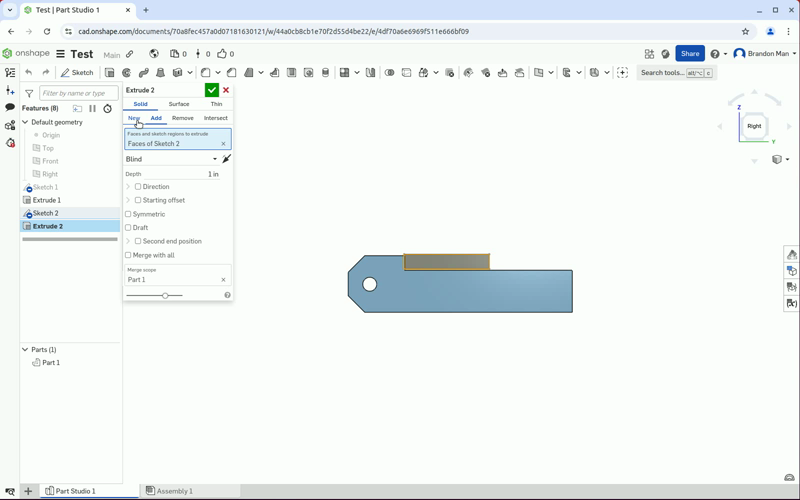
click(137, 120)
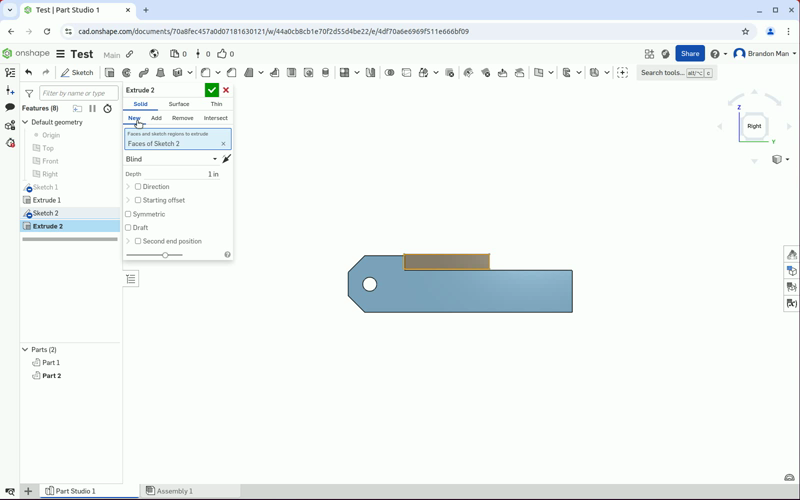
key(tab, 4)
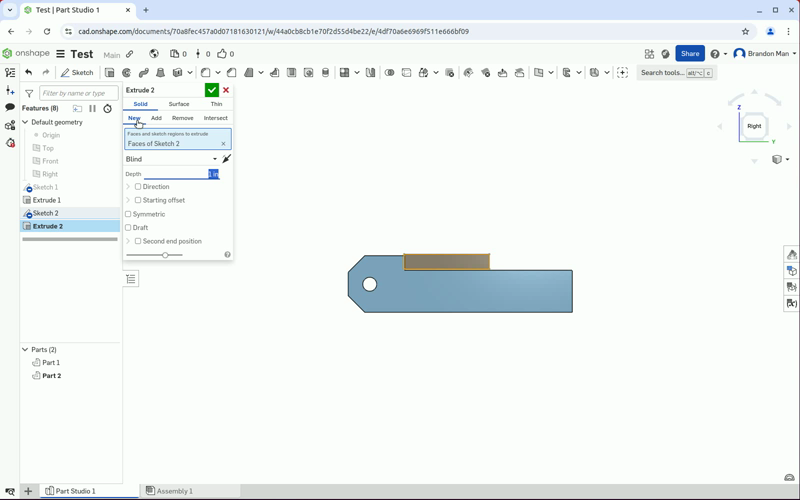
text(2.407)
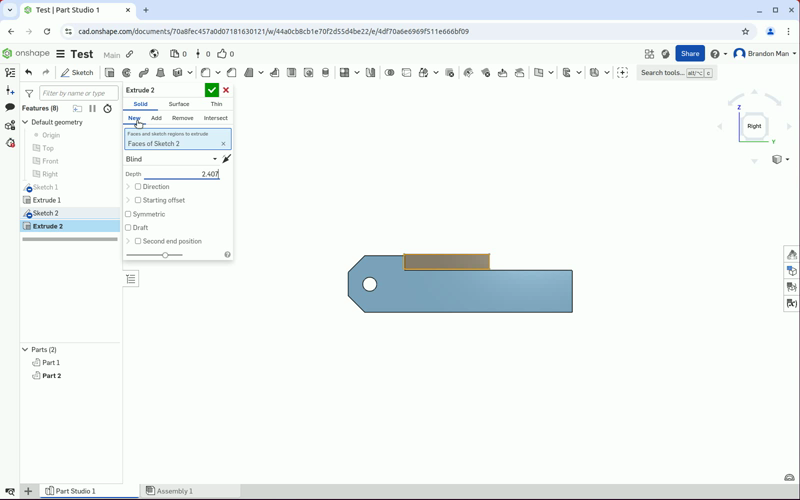
key(enter)
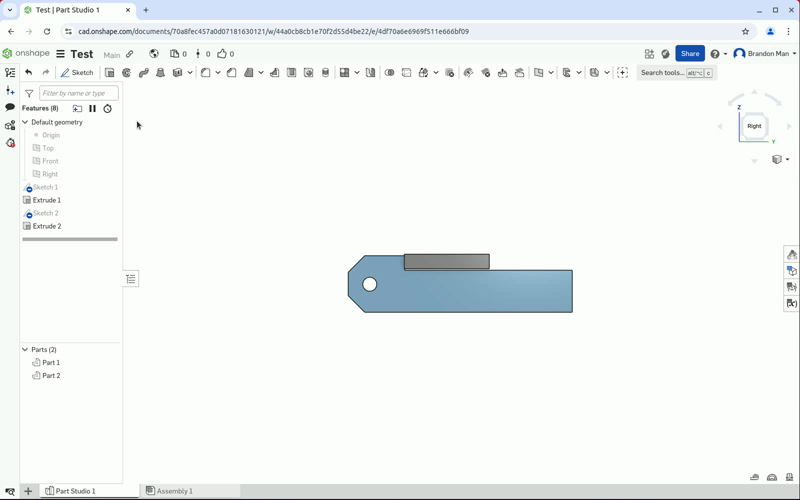
key(shift+h)
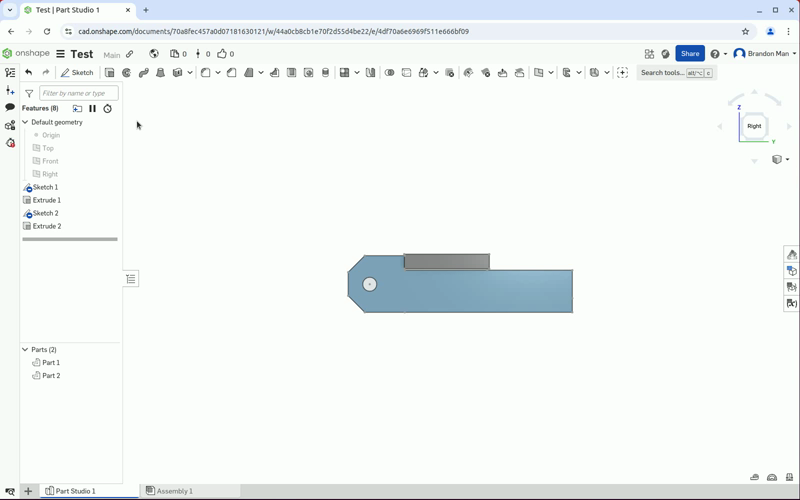
key(shift+h)
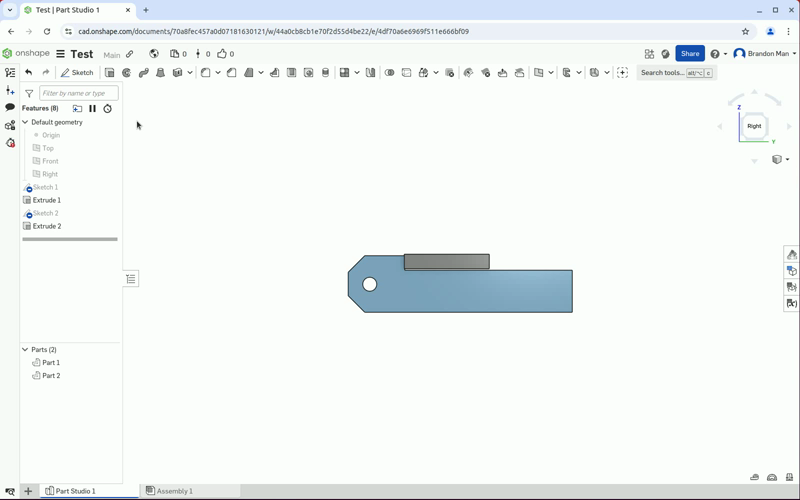
mouse_move(73, 189)
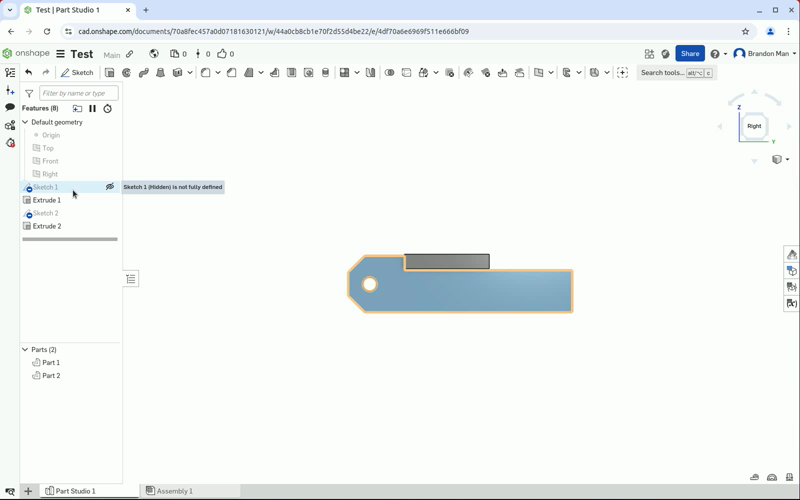
click(73, 189)
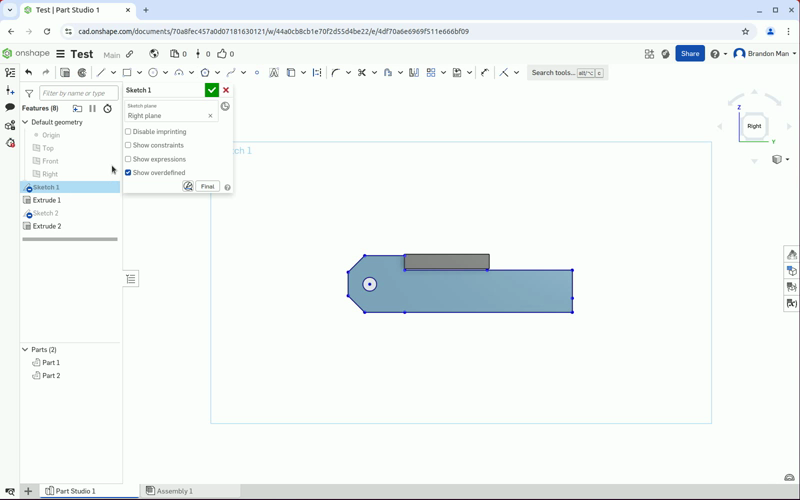
mouse_move(229, 92)
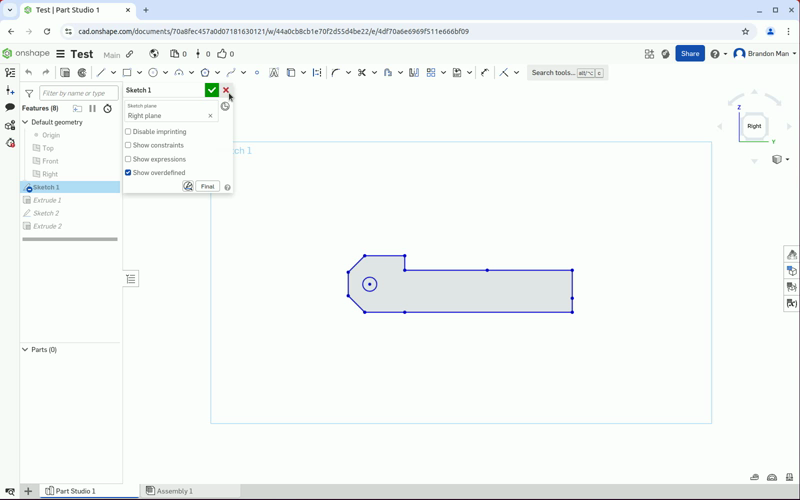
click(229, 92)
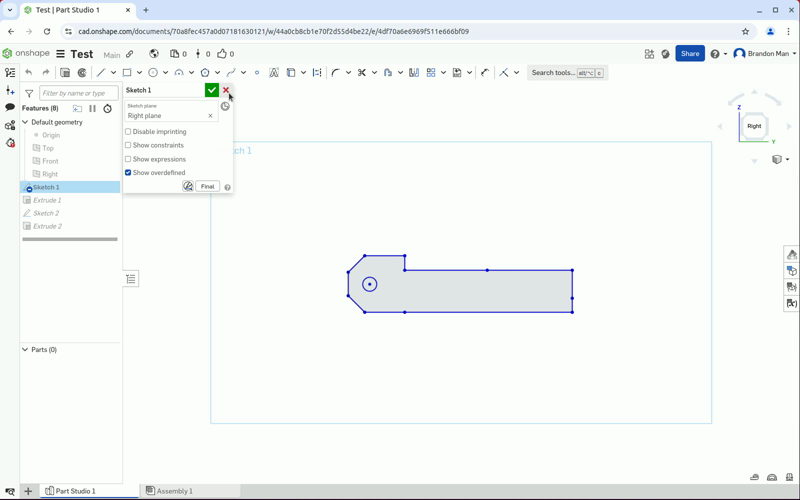
key(shift+s)
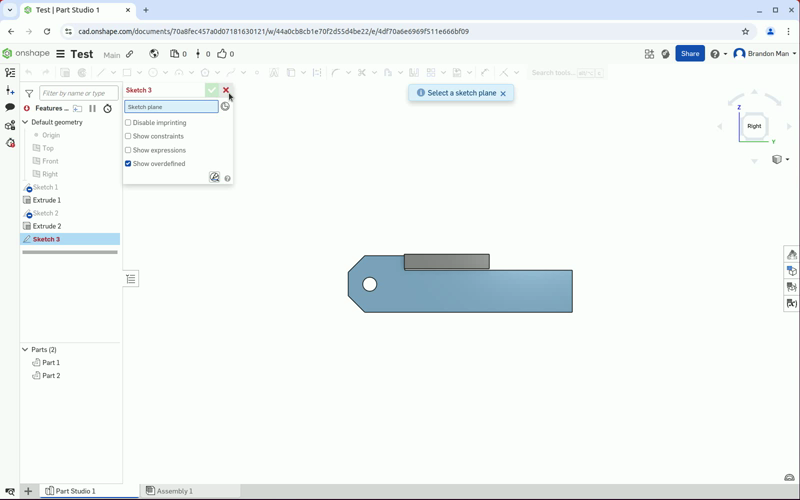
mouse_move(73, 176)
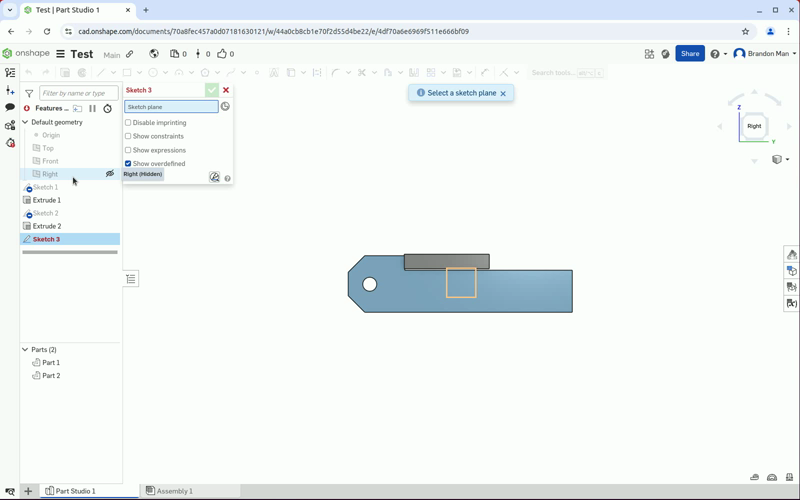
click(73, 176)
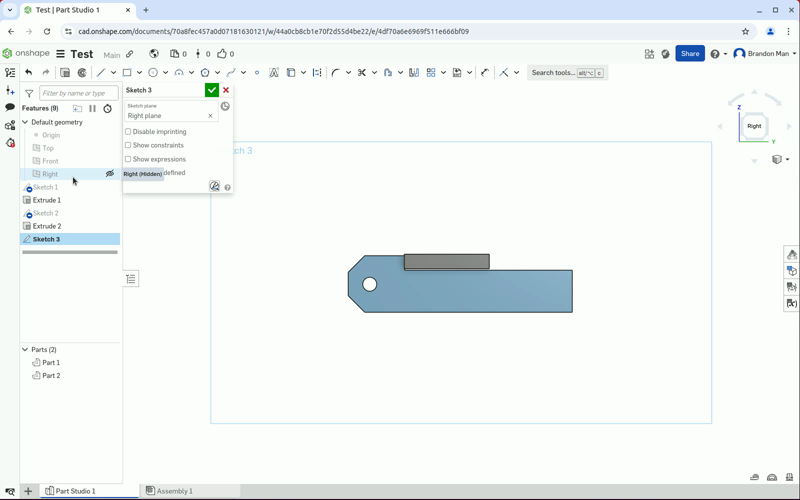
mouse_move(73, 352)
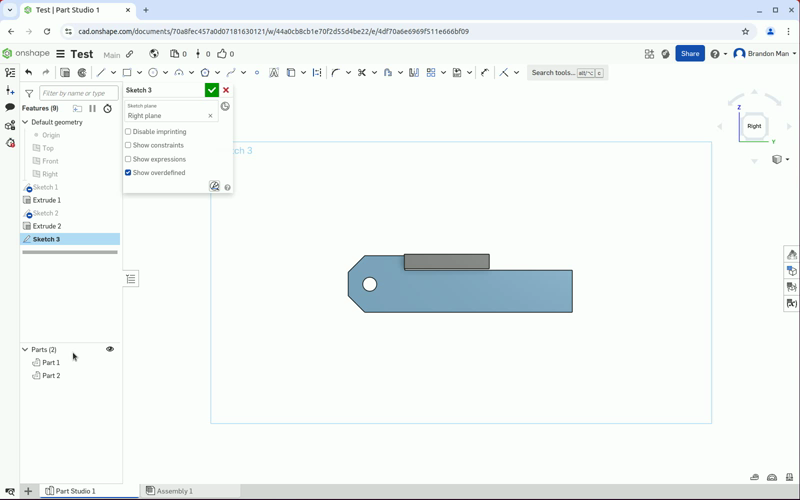
key(y)
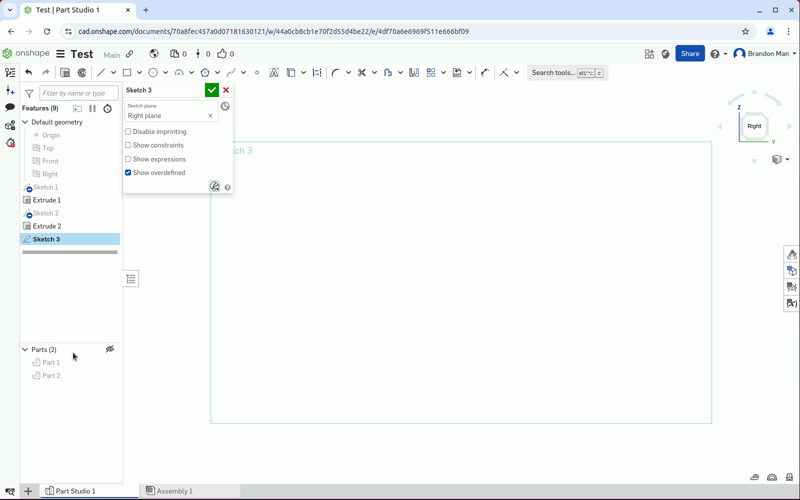
key(l)
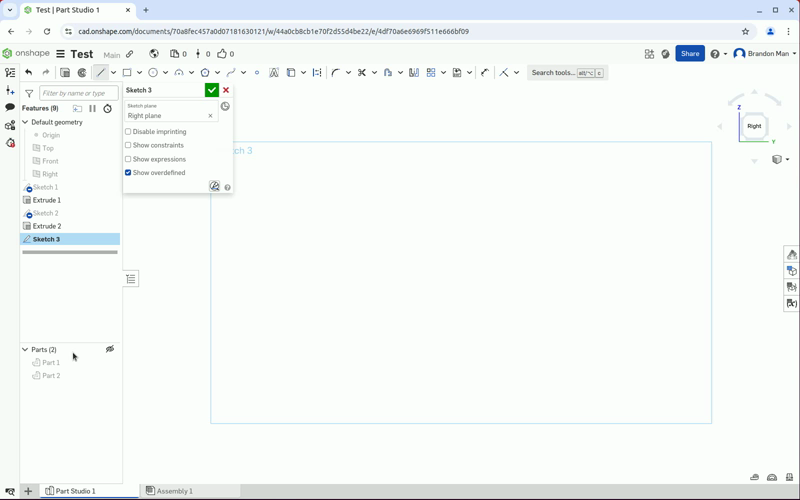
key_down(shift)
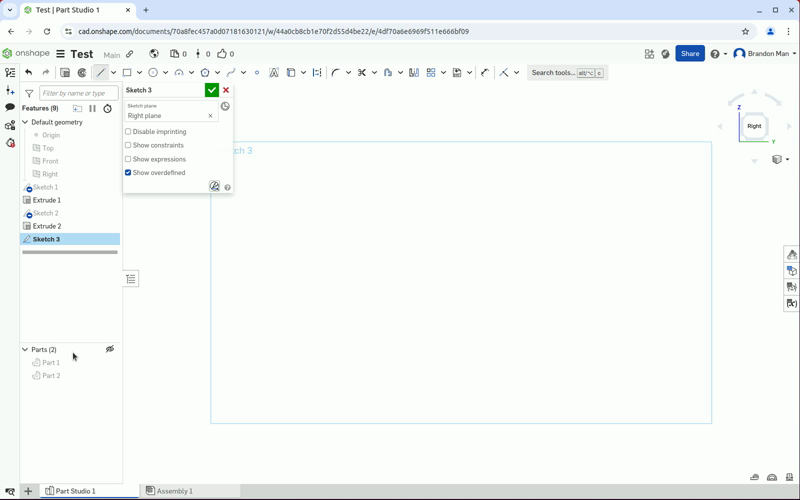
mouse_move(489, 268)
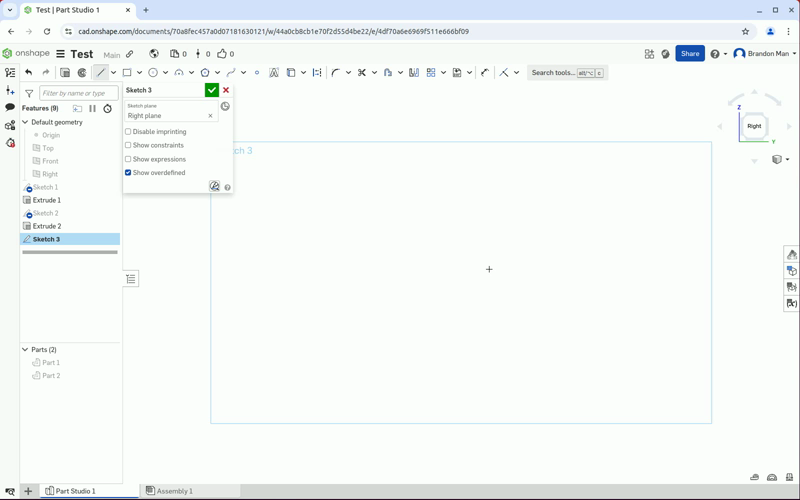
click(489, 268)
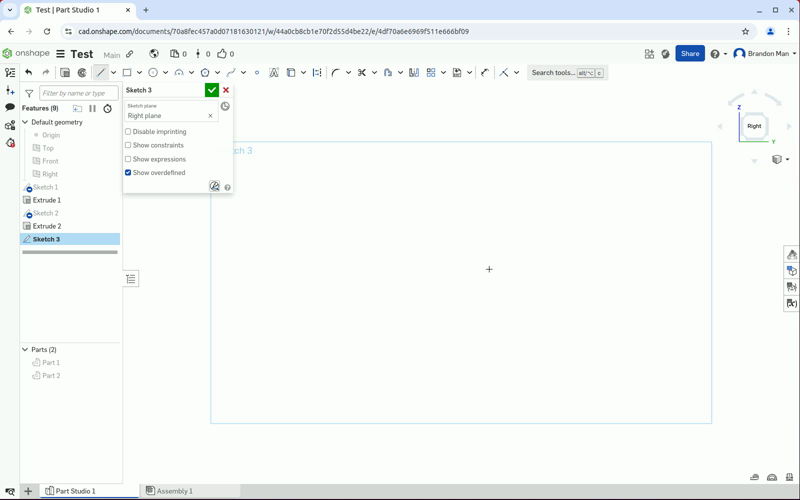
key_up(shift)
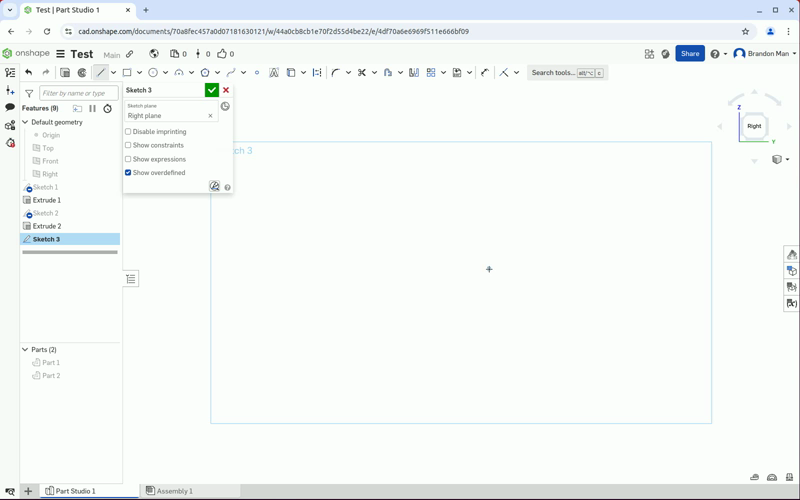
key_down(shift)
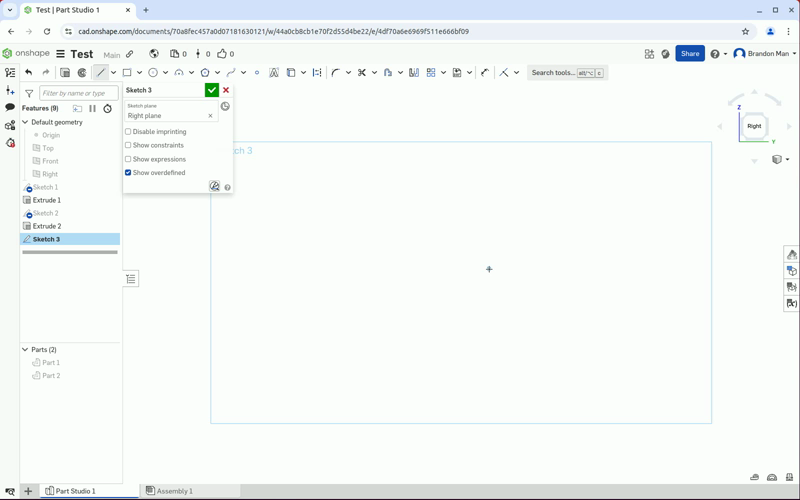
mouse_move(573, 268)
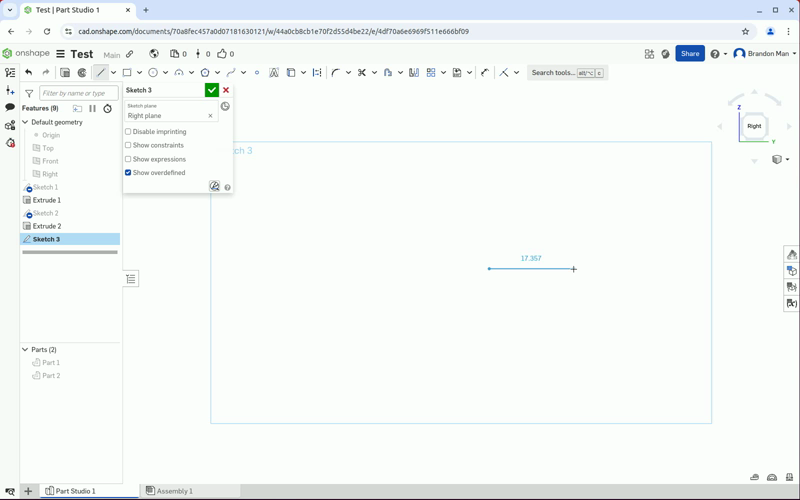
click(573, 268)
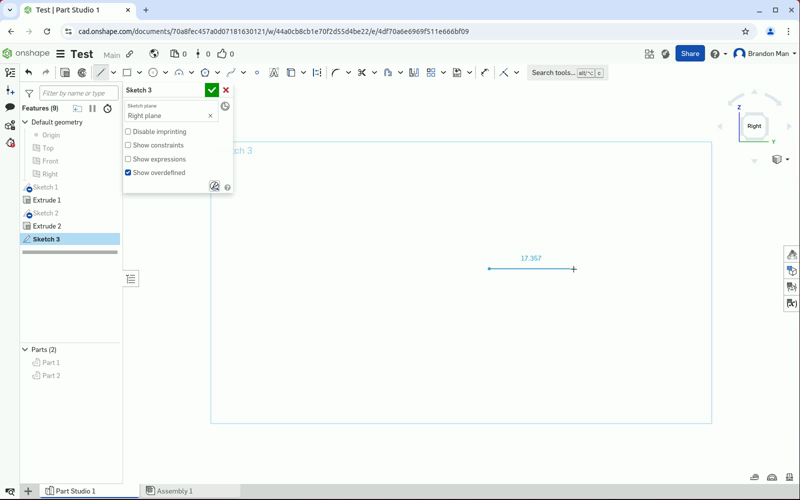
key_up(shift)
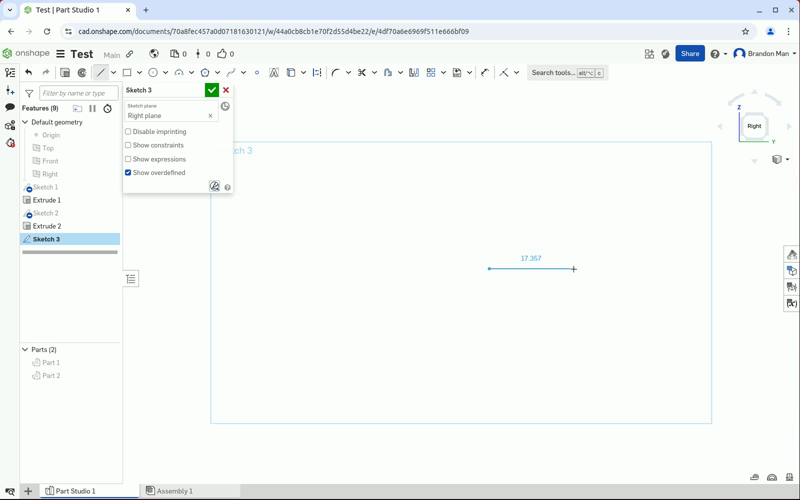
key_down(shift)
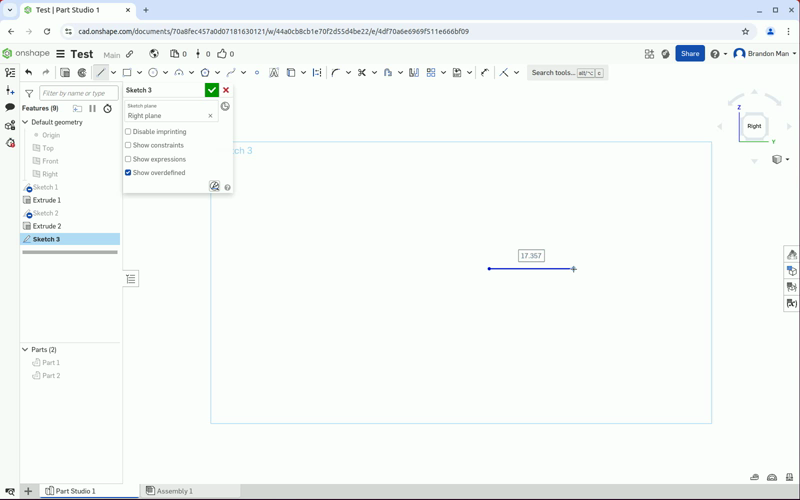
mouse_move(589, 268)
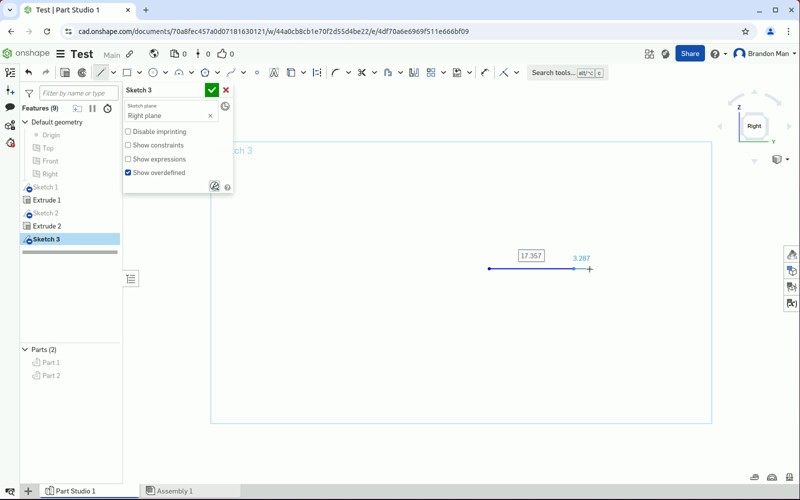
mouse_move(573, 254)
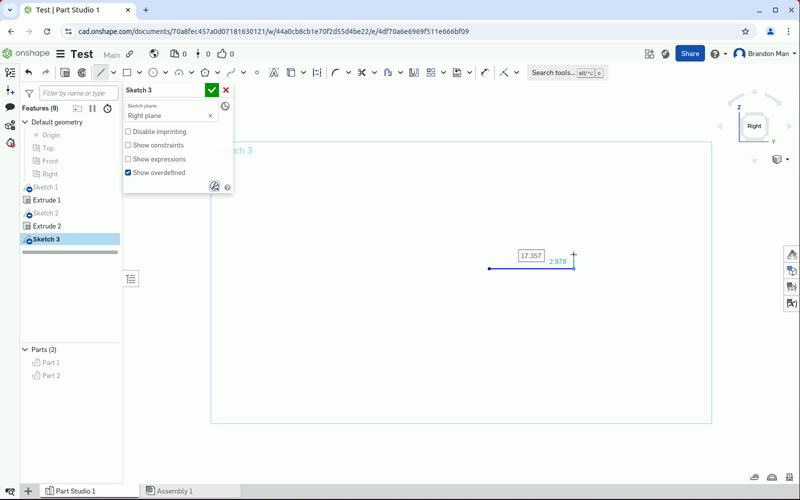
click(573, 254)
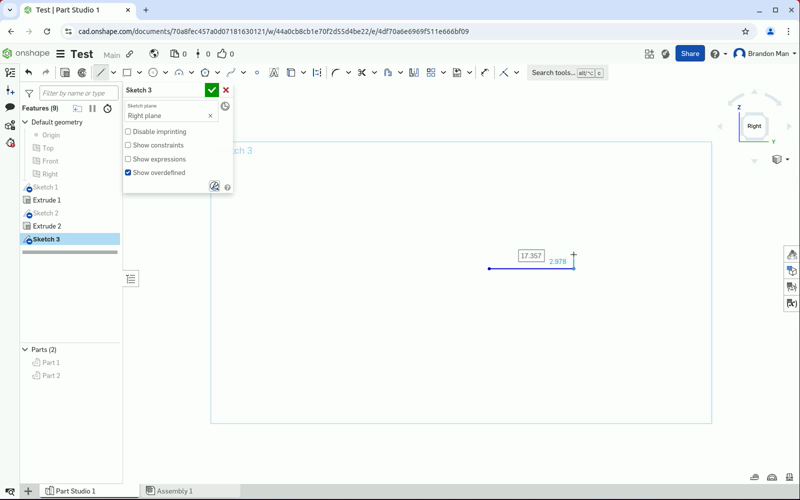
key_up(shift)
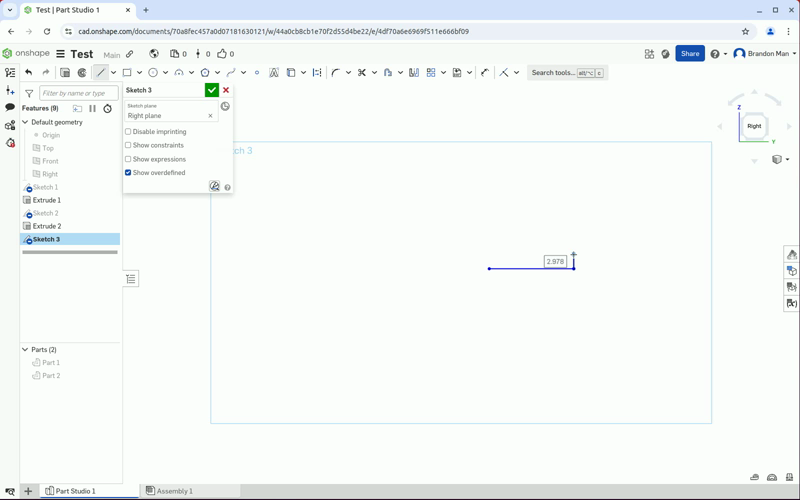
key_down(shift)
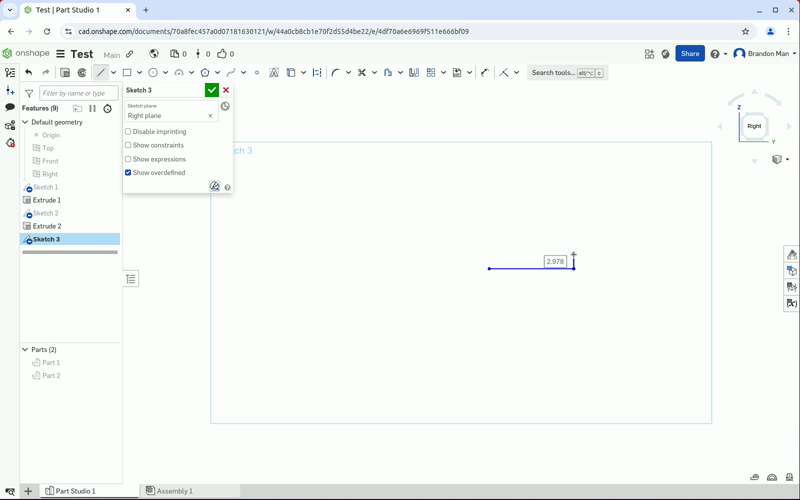
mouse_move(489, 254)
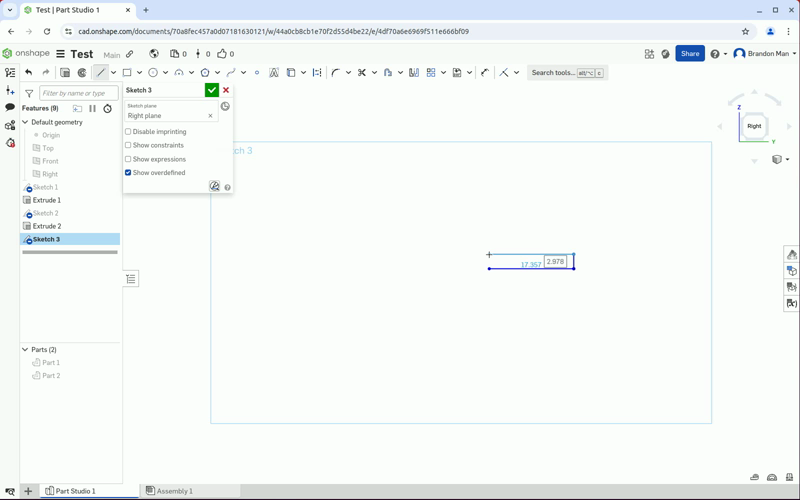
click(489, 254)
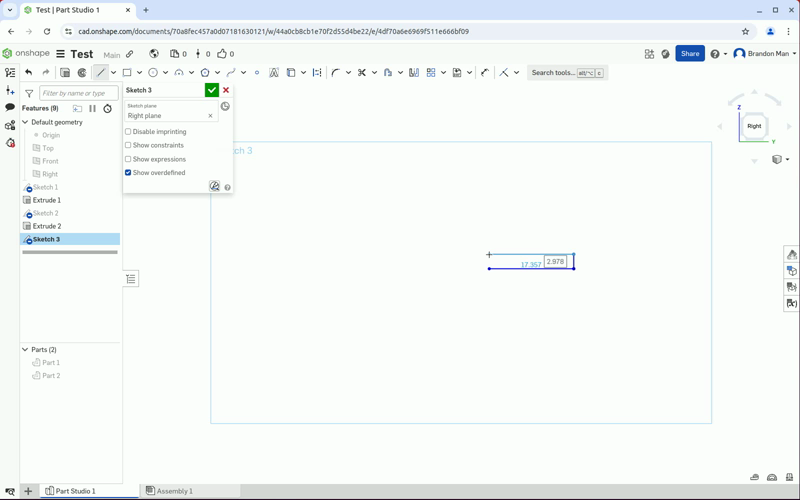
key_up(shift)
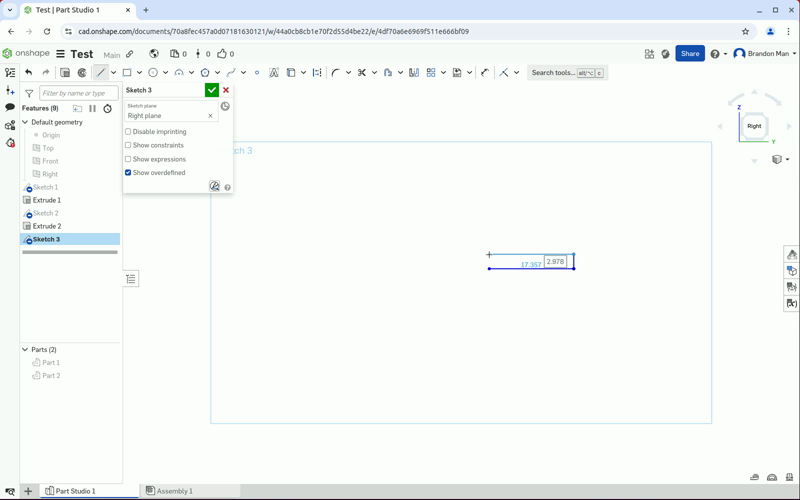
mouse_move(519, 254)
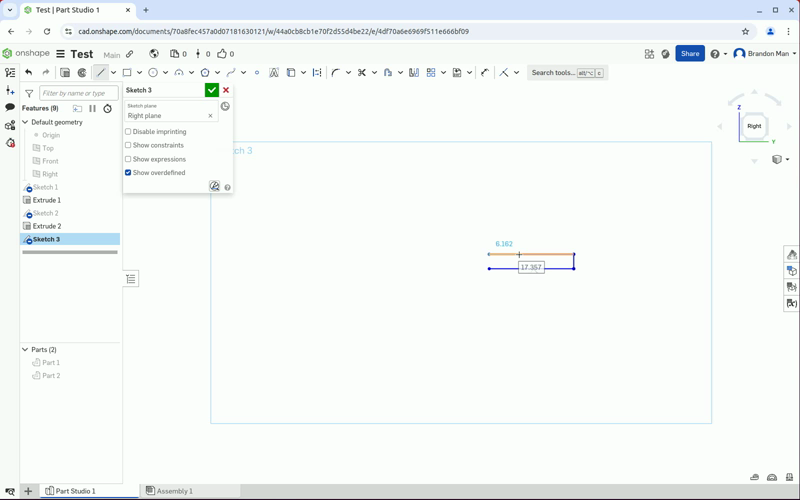
key_down(shift)
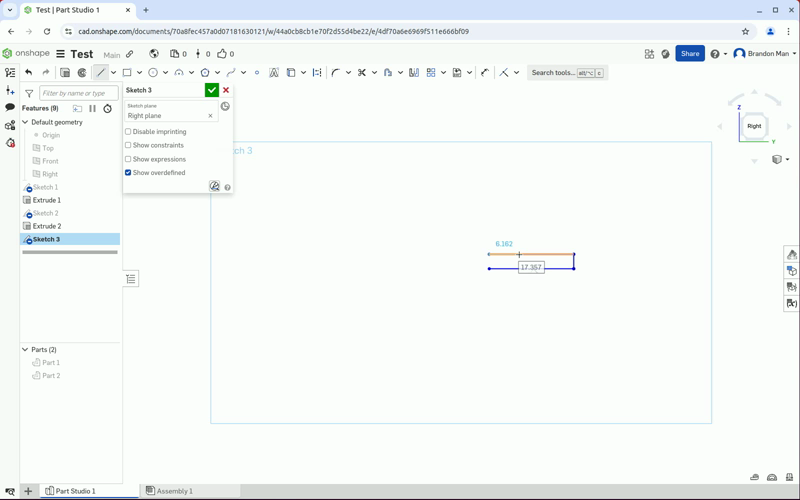
mouse_move(489, 268)
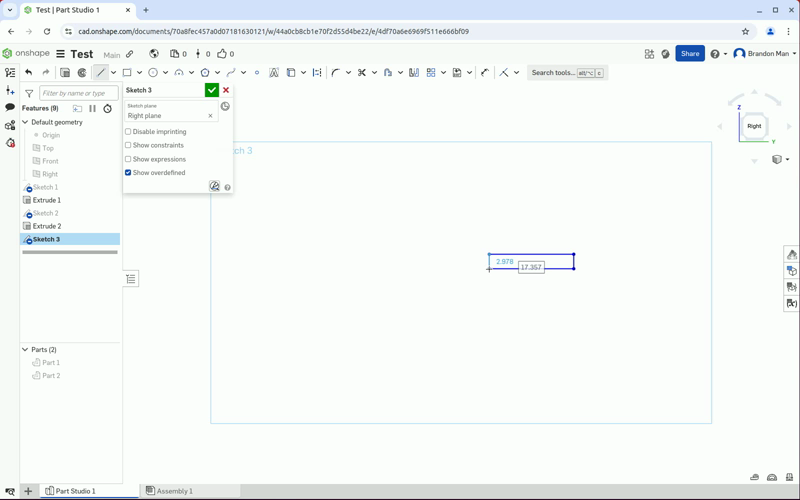
key_up(shift)
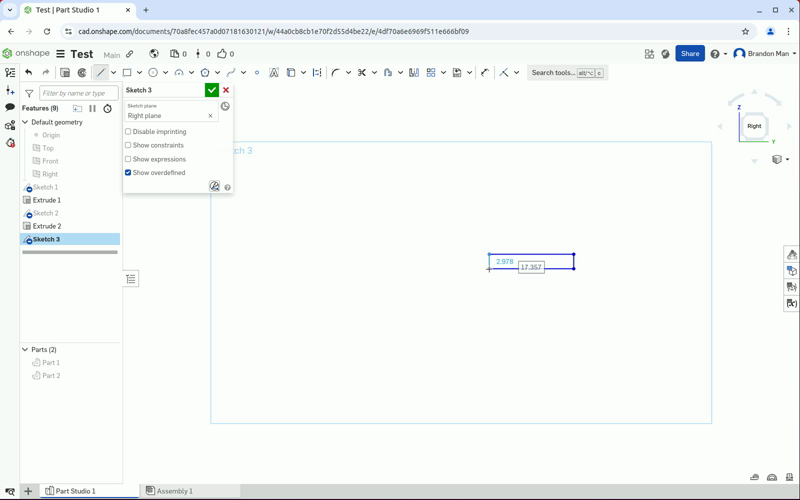
click(489, 268)
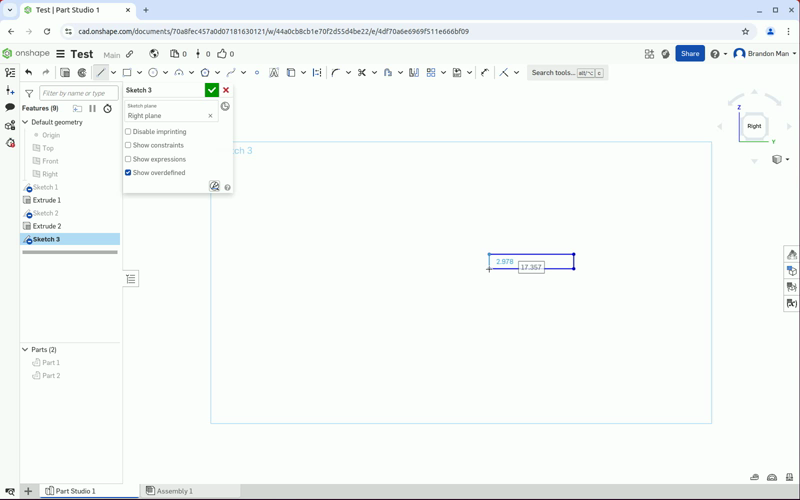
key(esc)
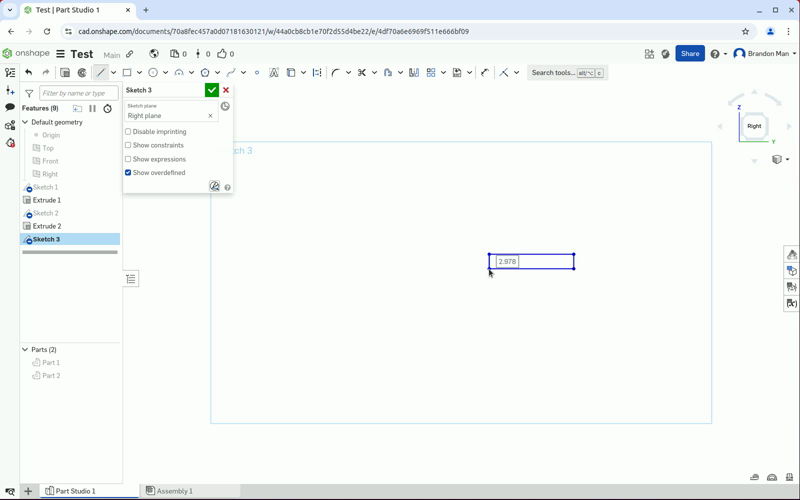
mouse_move(559, 267)
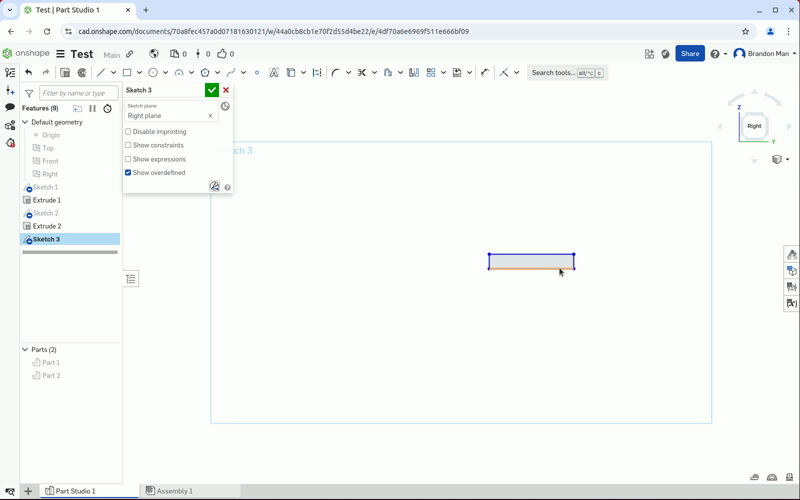
scroll(6)
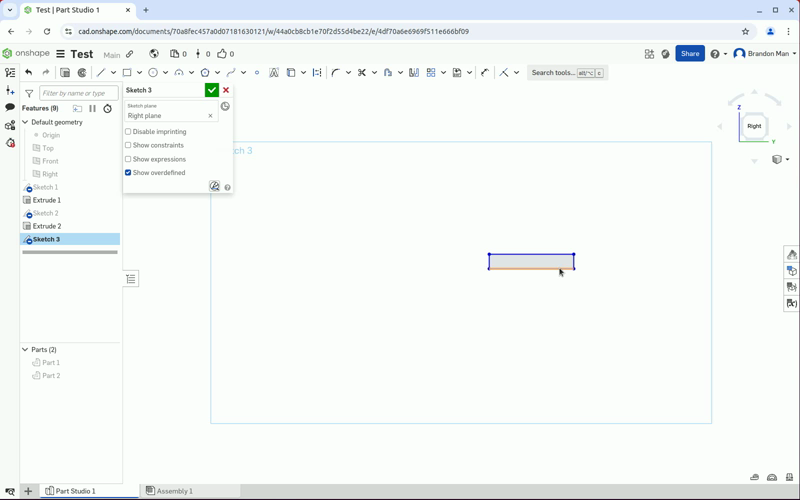
scroll(6)
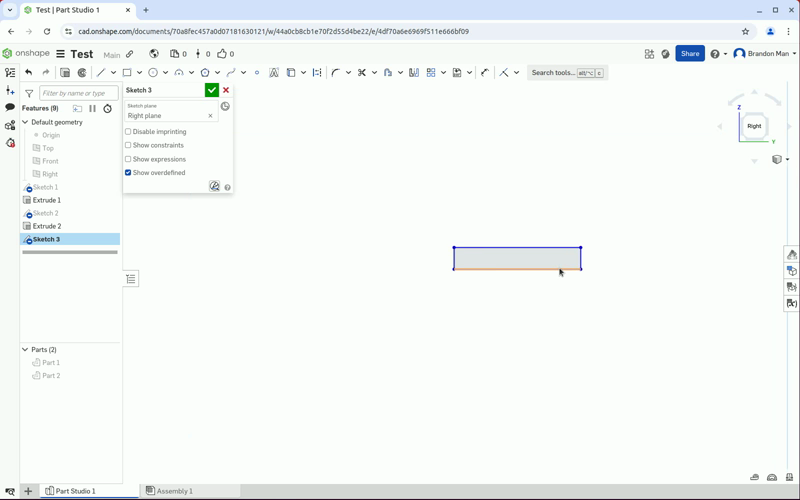
scroll(6)
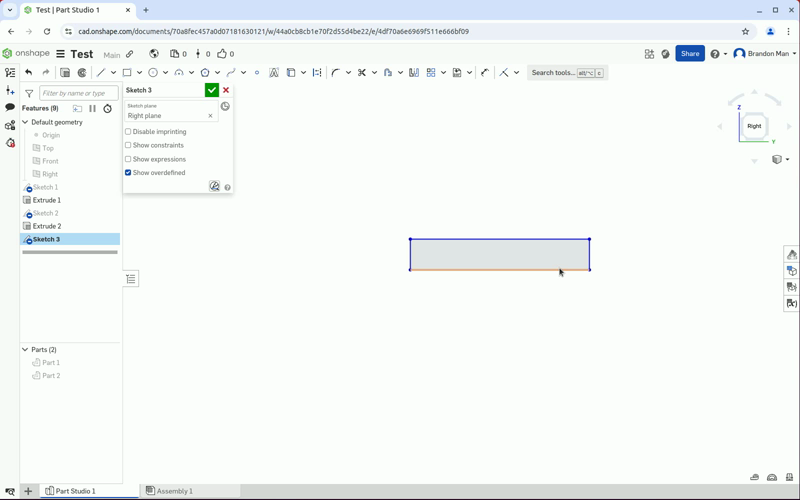
scroll(6)
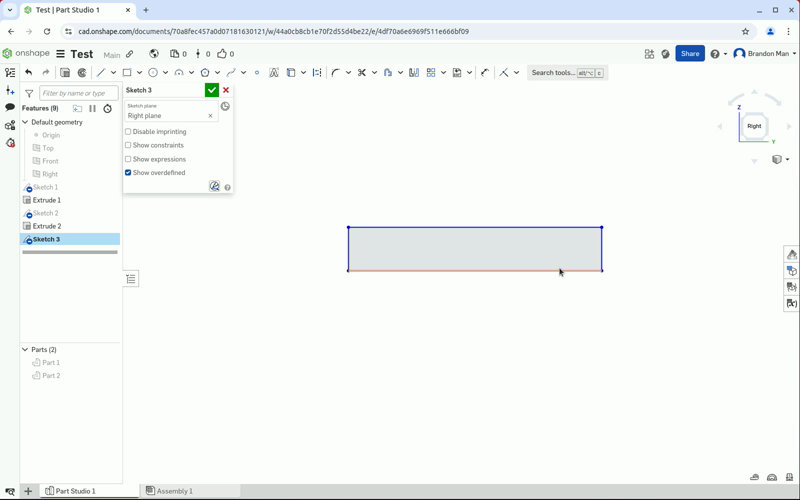
scroll(6)
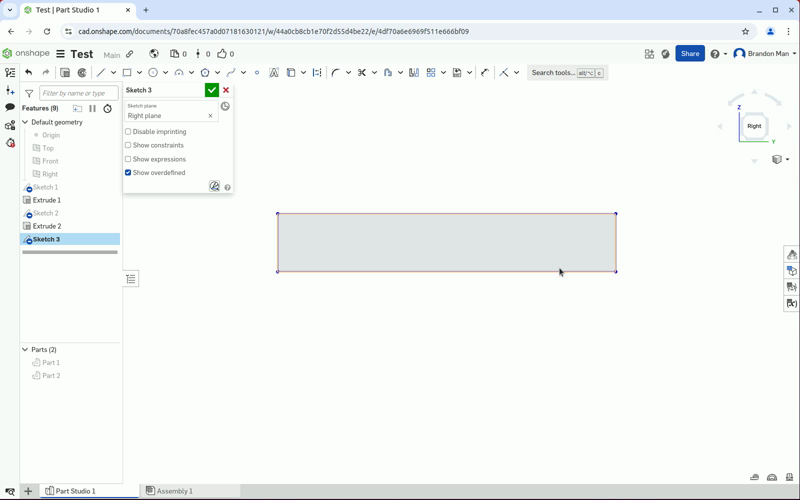
scroll(6)
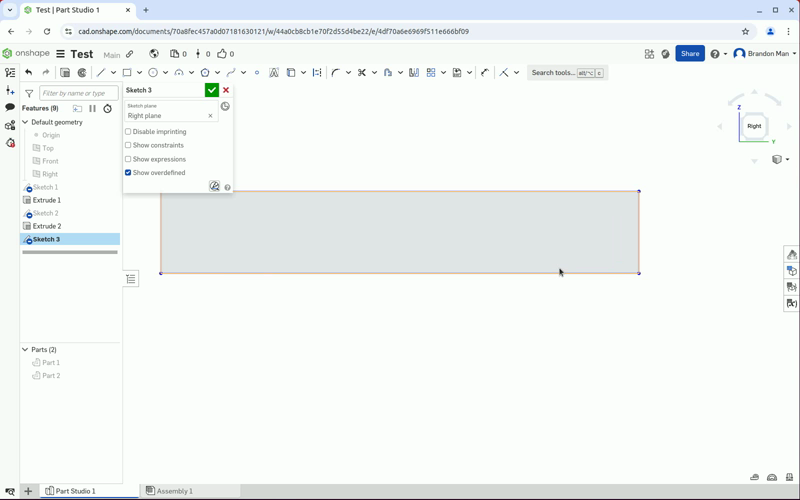
scroll(6)
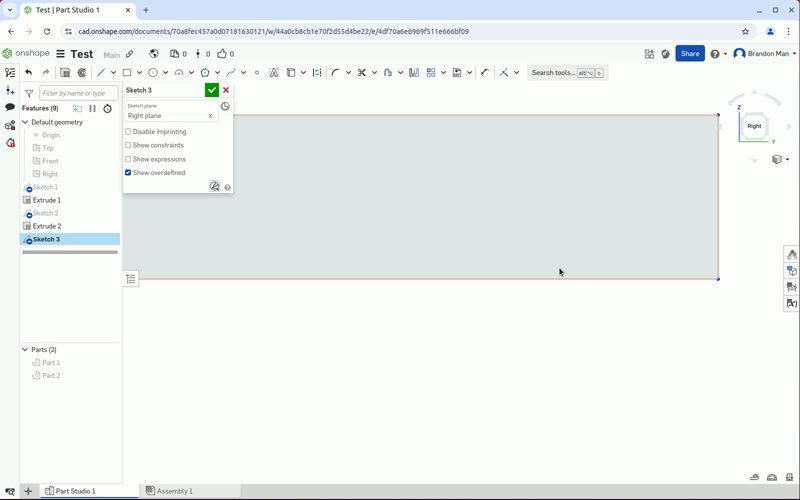
click(559, 267)
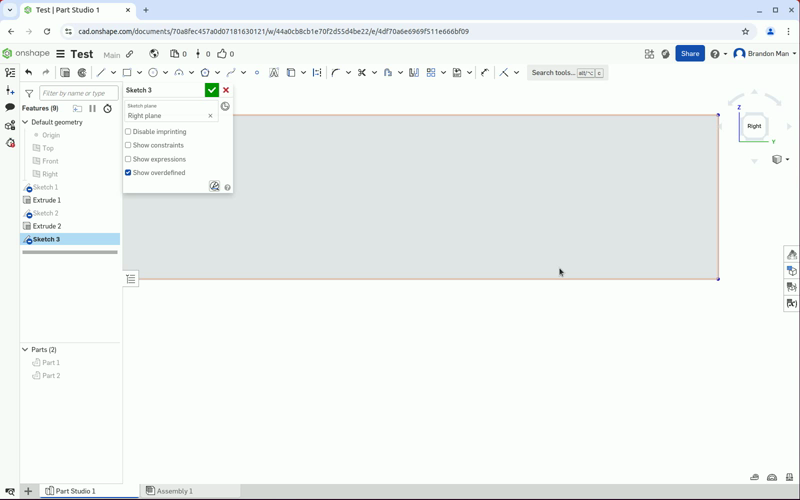
scroll(-6)
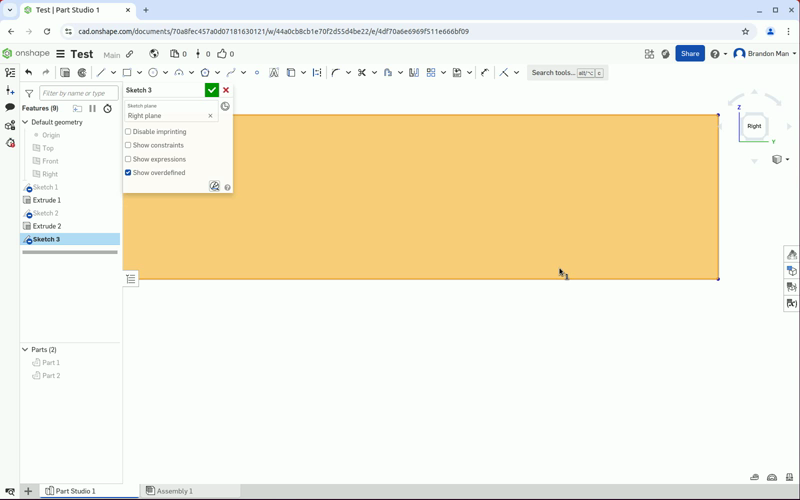
scroll(-6)
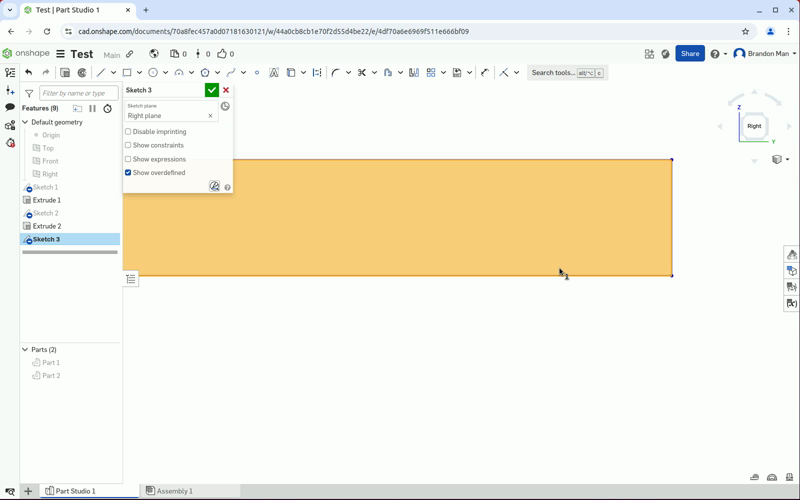
scroll(-6)
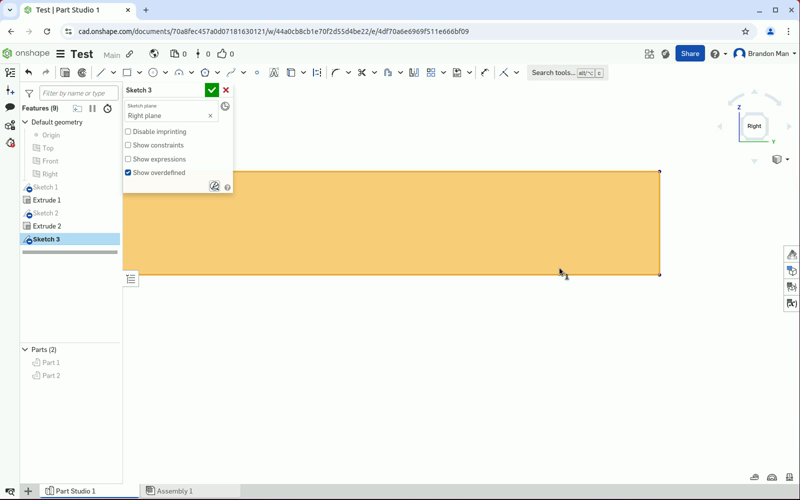
scroll(-6)
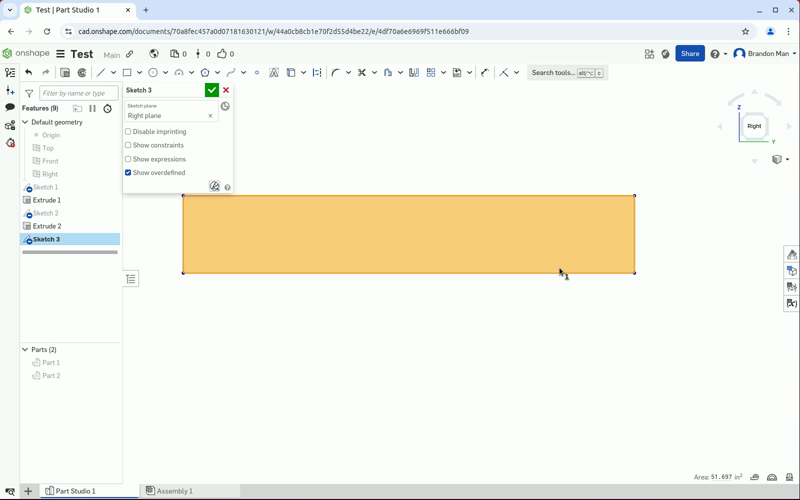
scroll(-6)
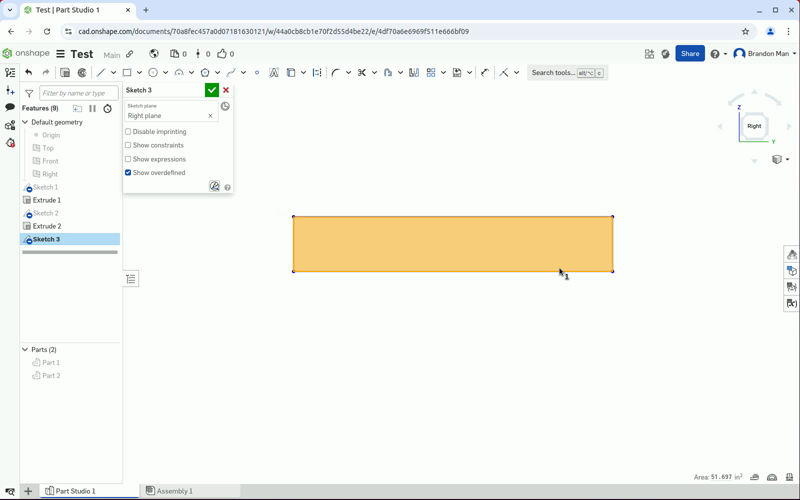
scroll(-6)
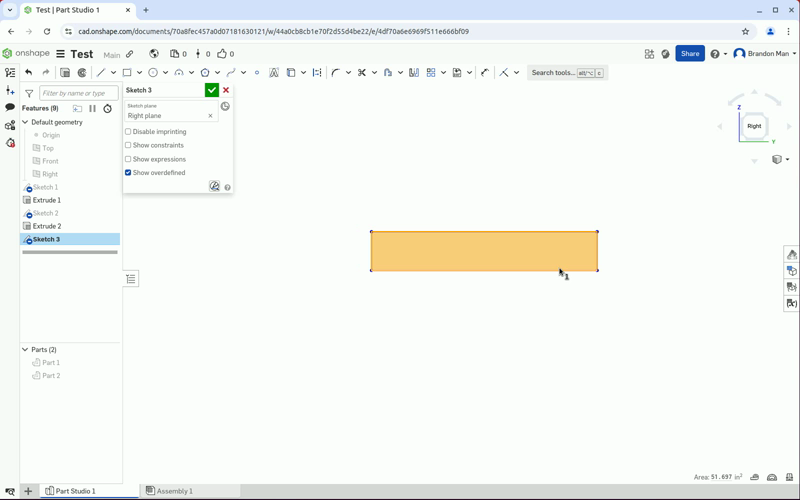
scroll(-6)
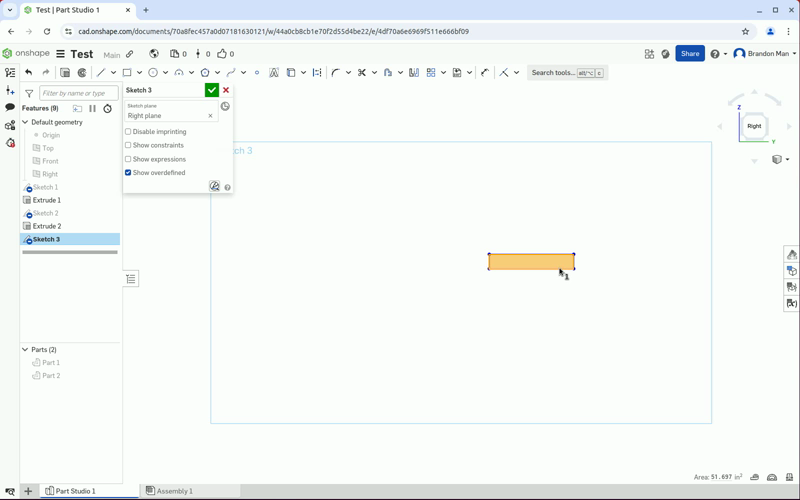
mouse_move(73, 352)
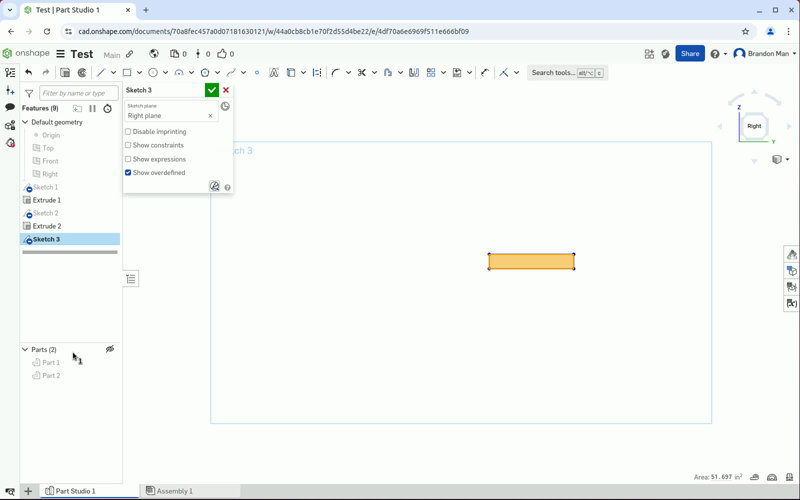
key(shift+y)
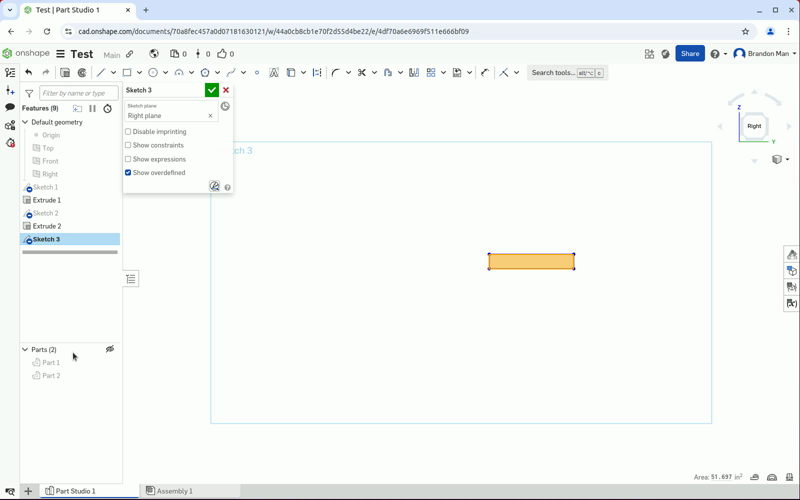
key(shift+e)
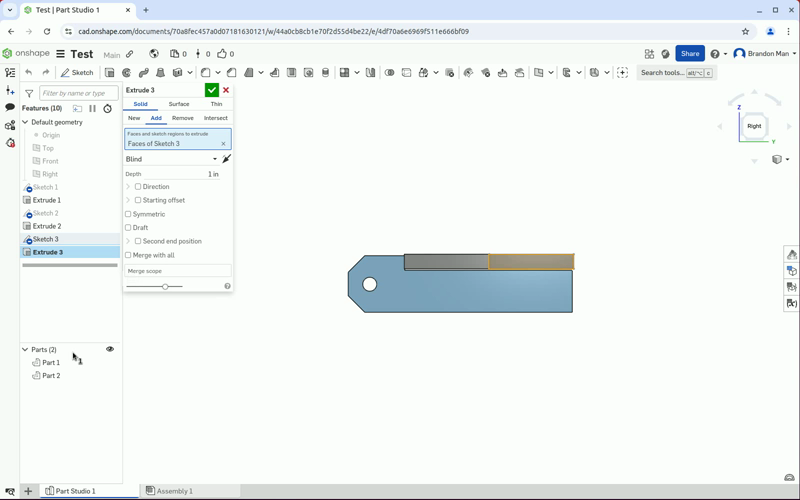
mouse_move(143, 106)
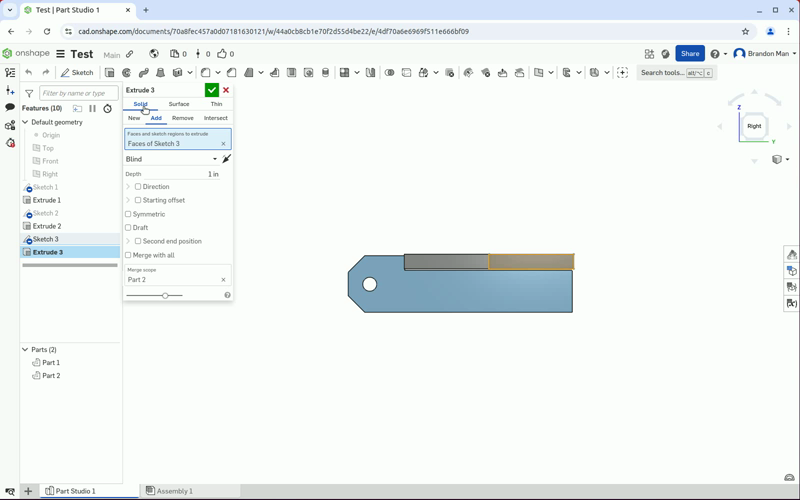
click(143, 106)
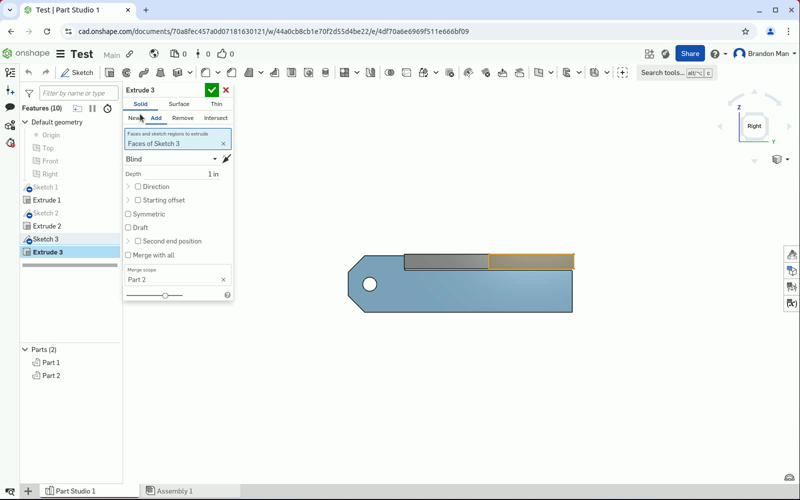
mouse_move(137, 120)
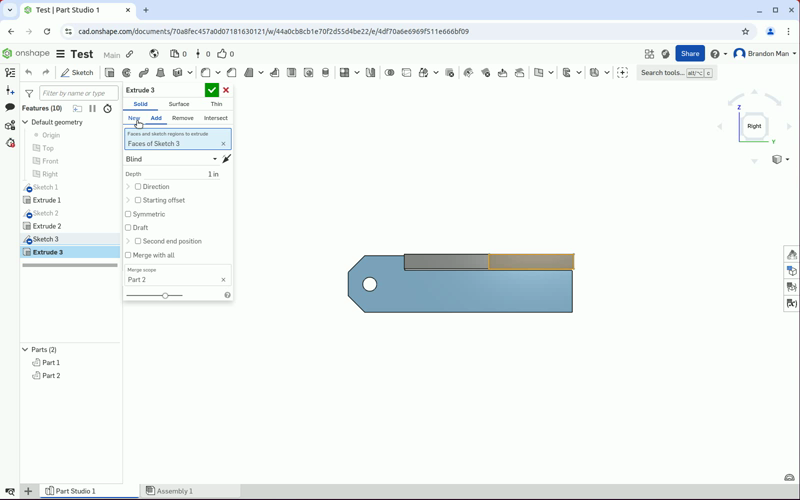
click(137, 120)
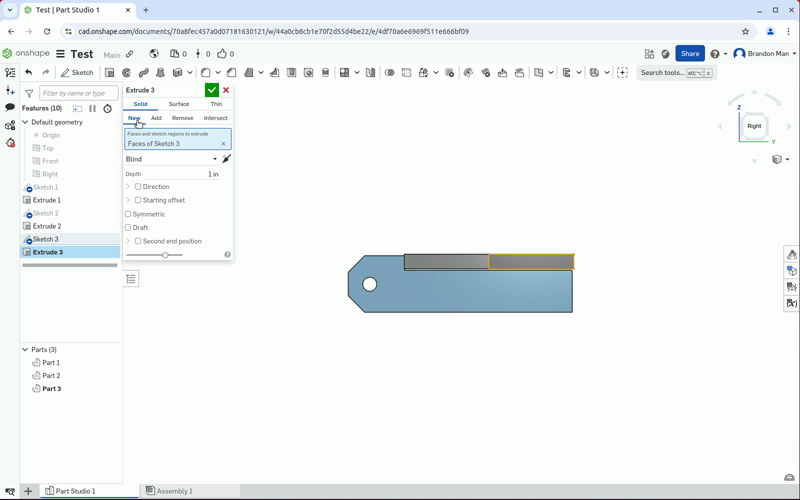
key(tab, 4)
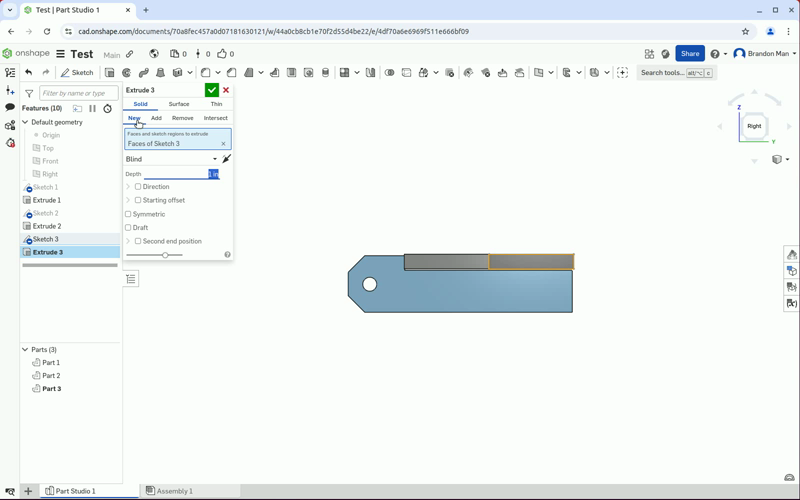
text(2.889)
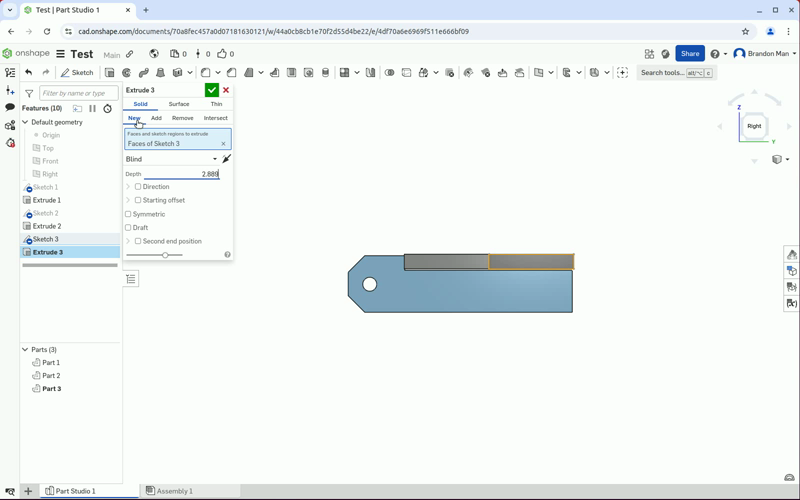
key(enter)
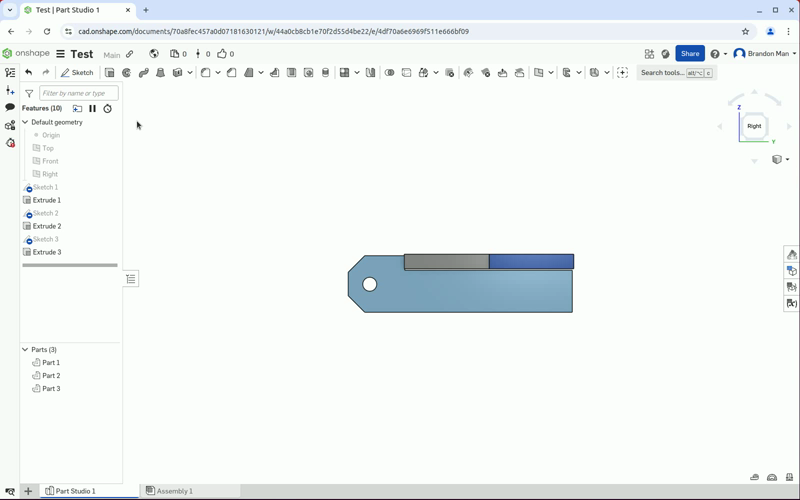
key(shift+h)
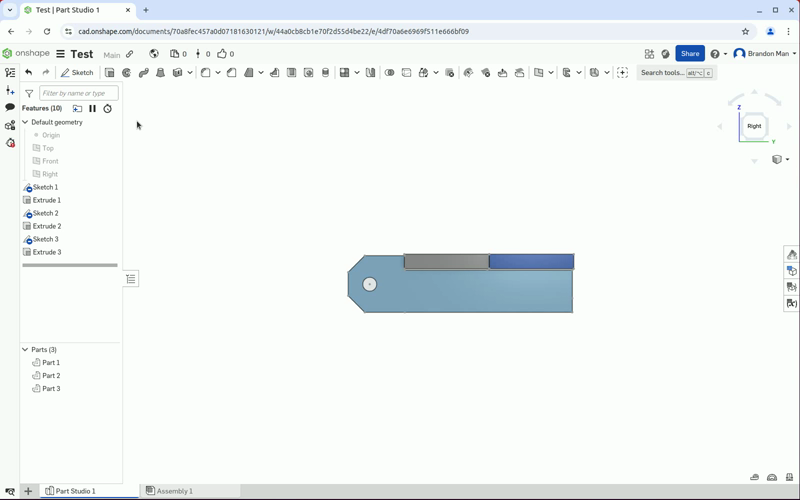
key(shift+h)
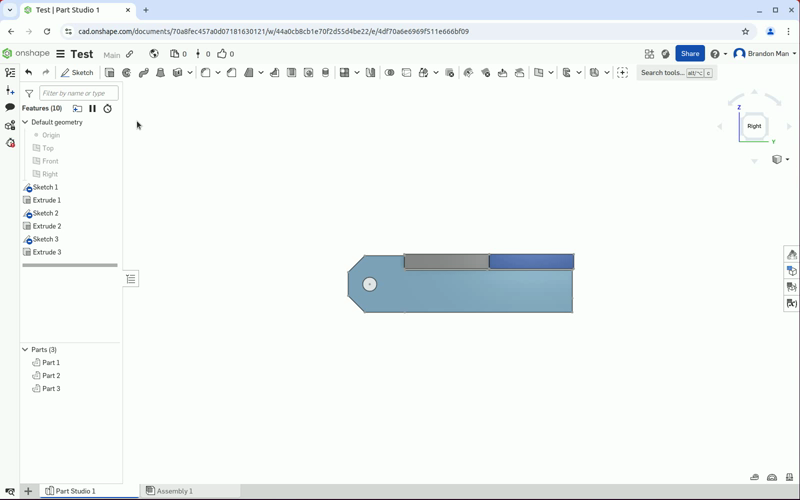
key(shift+7)
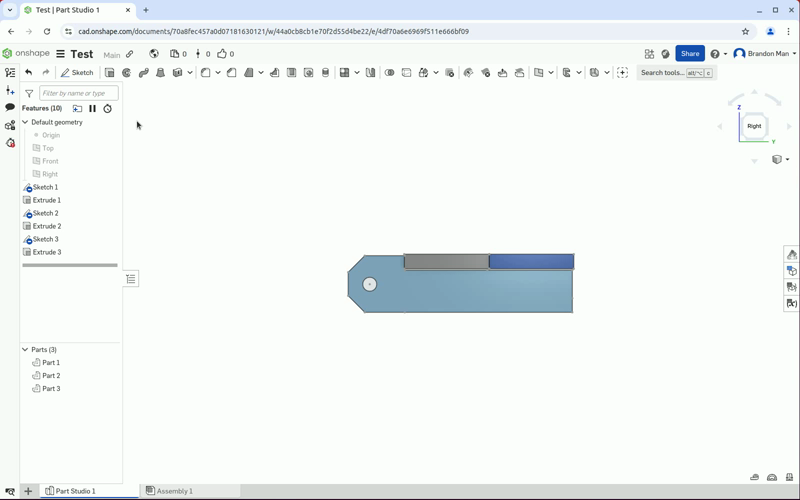
key(right, 2)
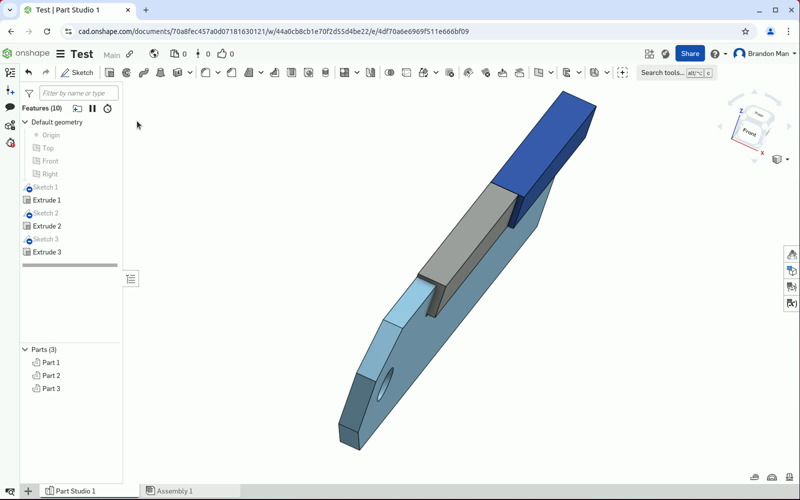
key(down, 2)
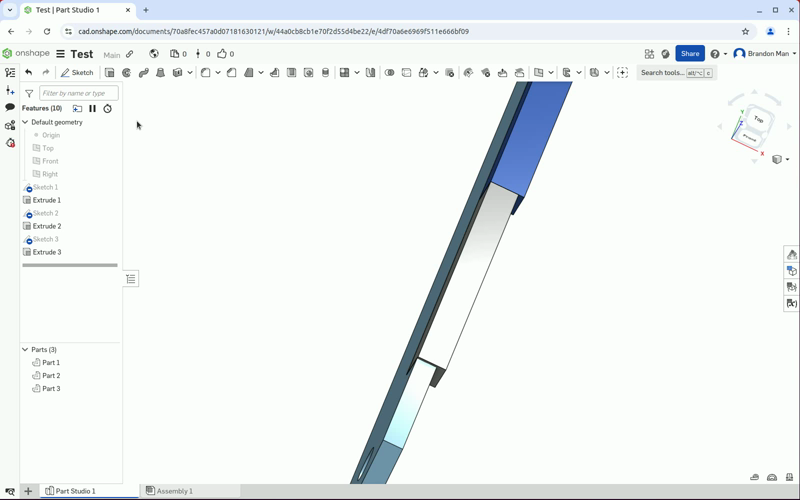
key(up, 2)
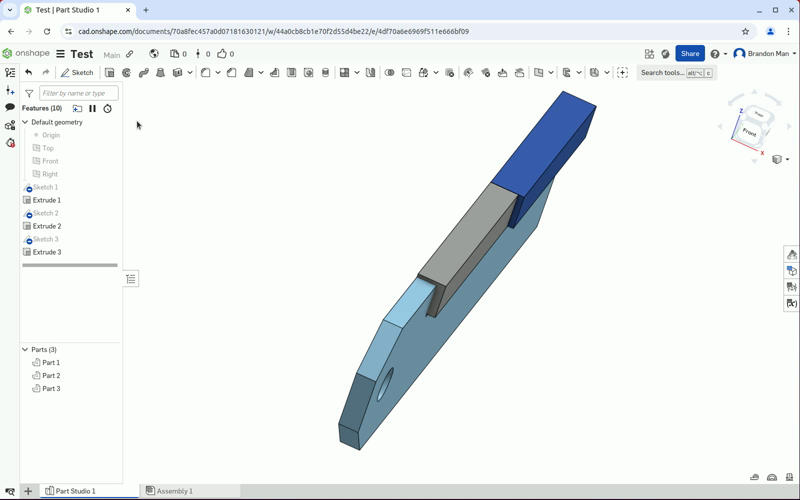
key(left, 2)
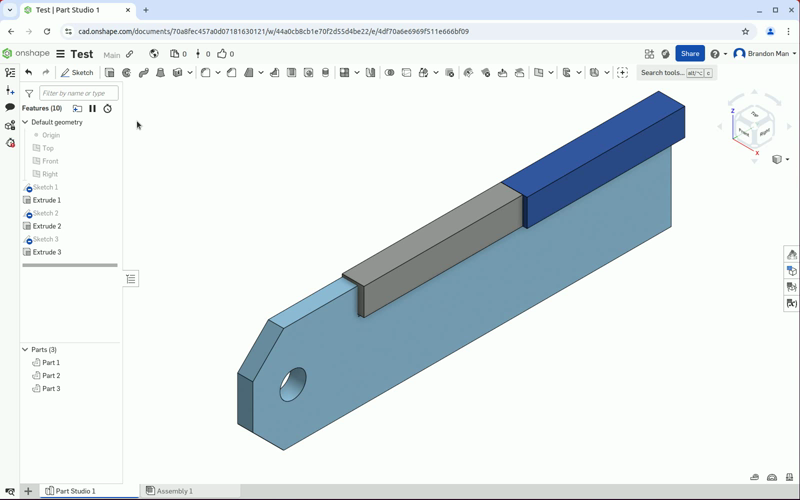
mouse_move(73, 189)
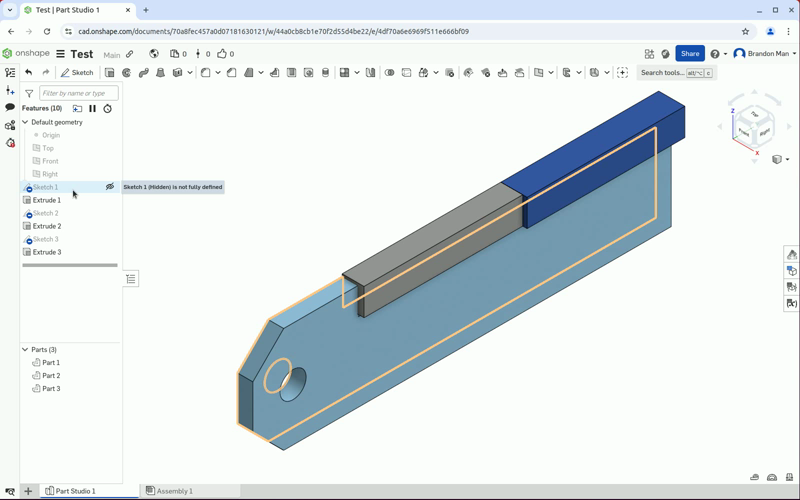
click(73, 189)